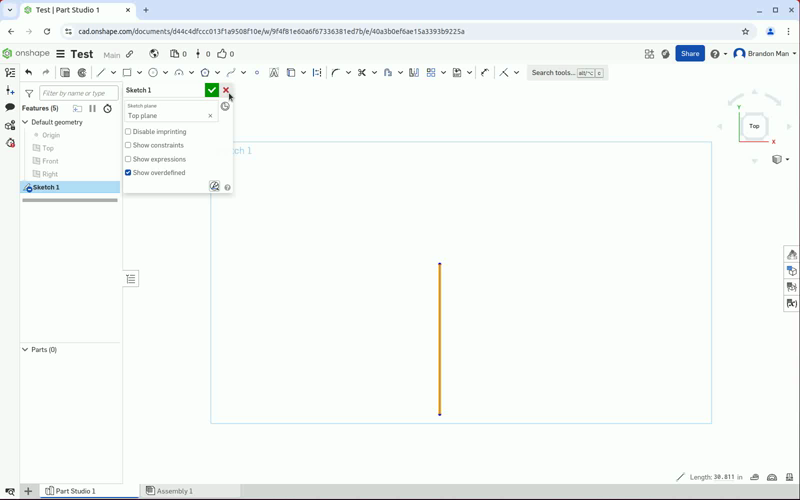
key(shift+h)
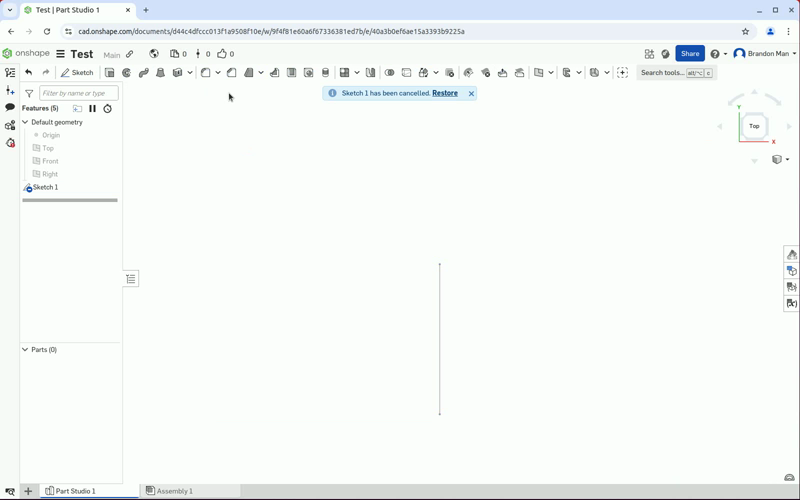
key(shift+s)
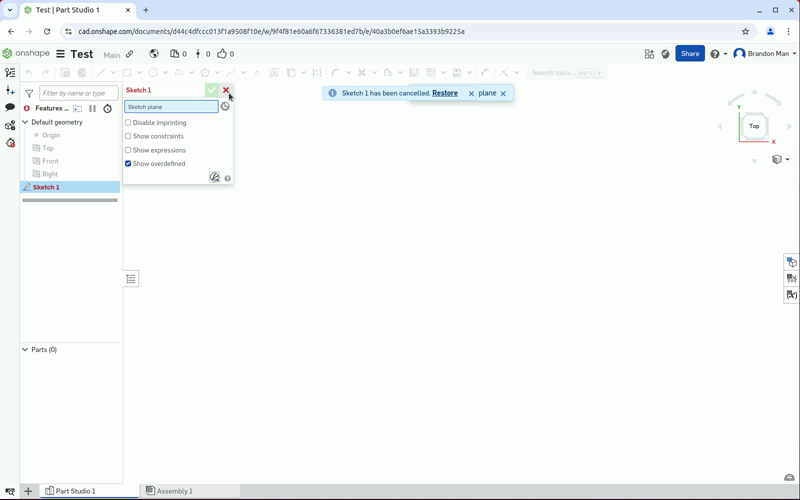
mouse_move(73, 150)
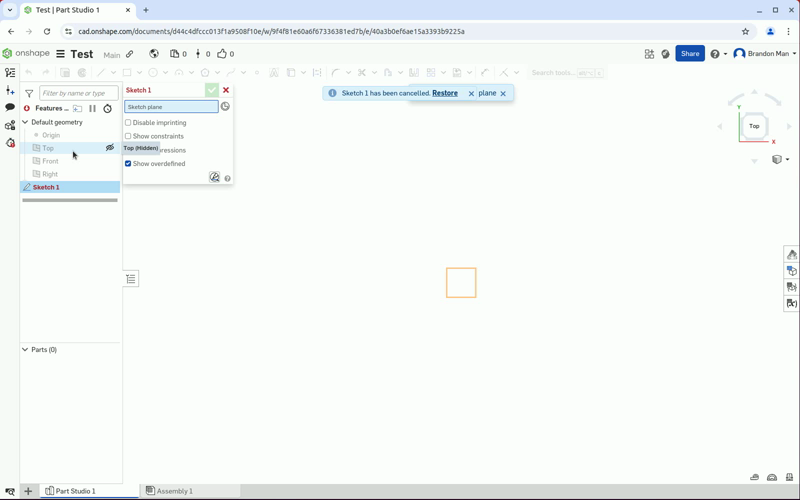
click(73, 150)
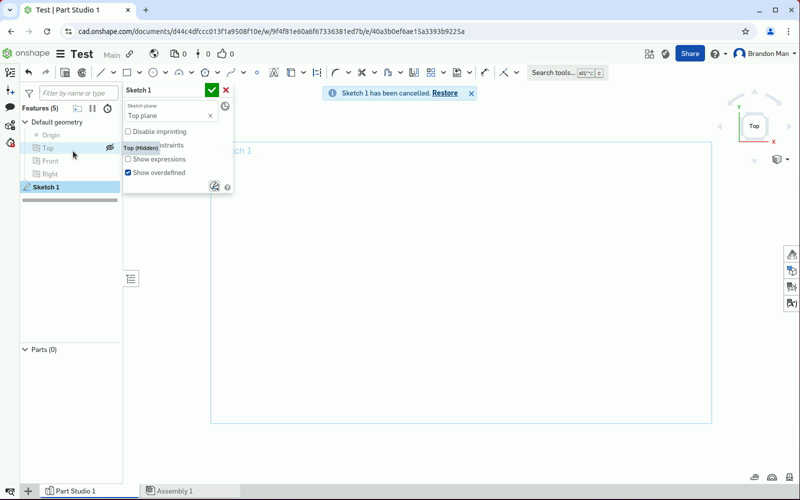
mouse_move(73, 352)
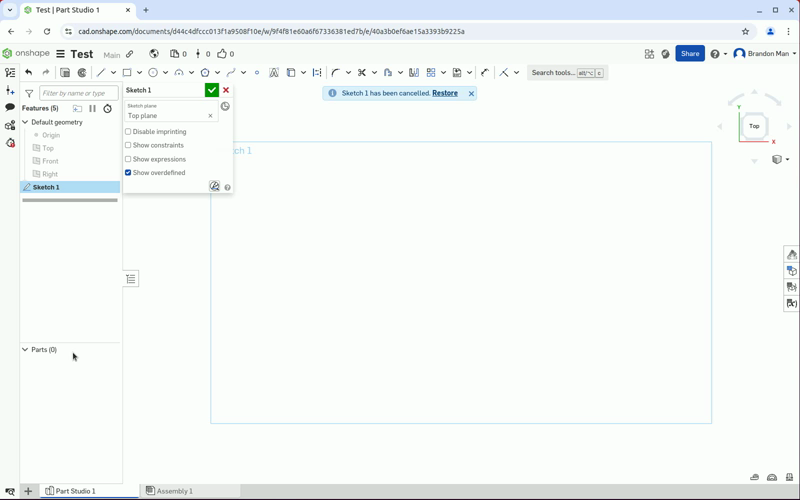
key(y)
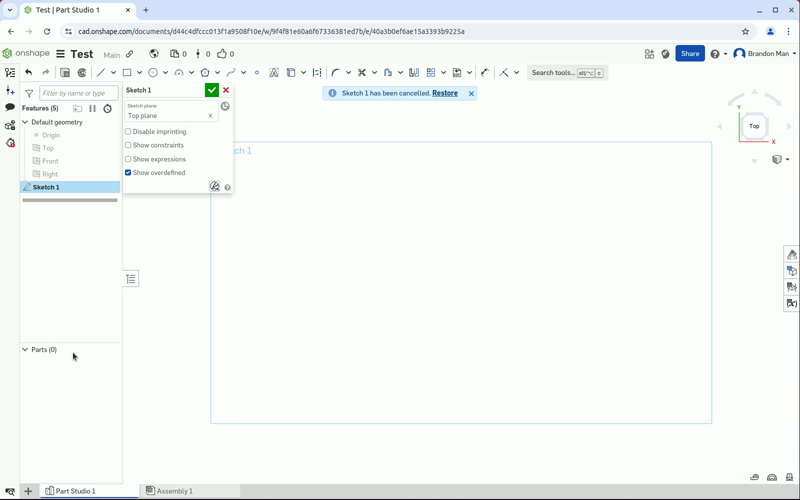
key(c)
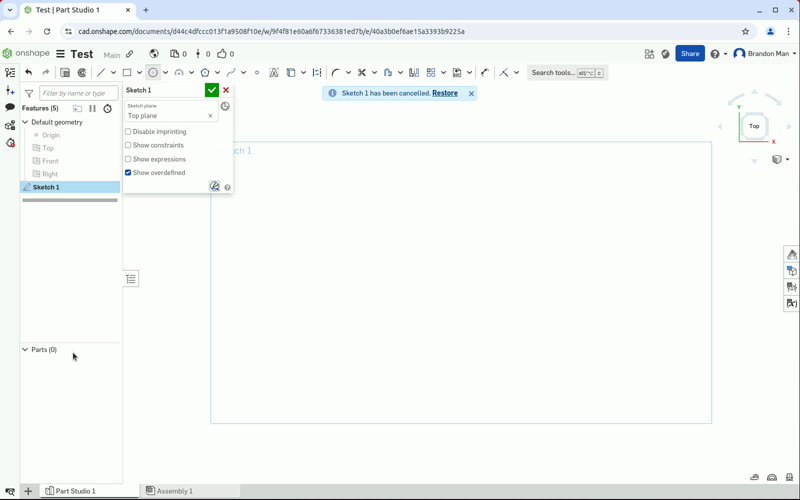
key_down(shift)
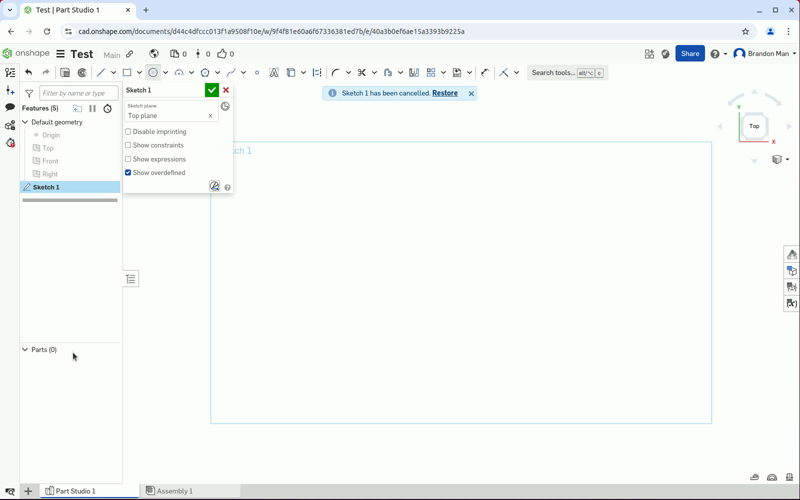
mouse_move(461, 282)
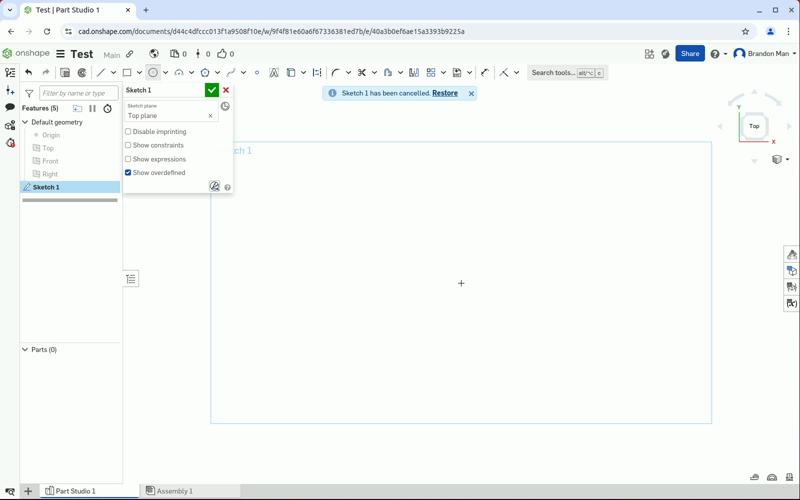
click(461, 282)
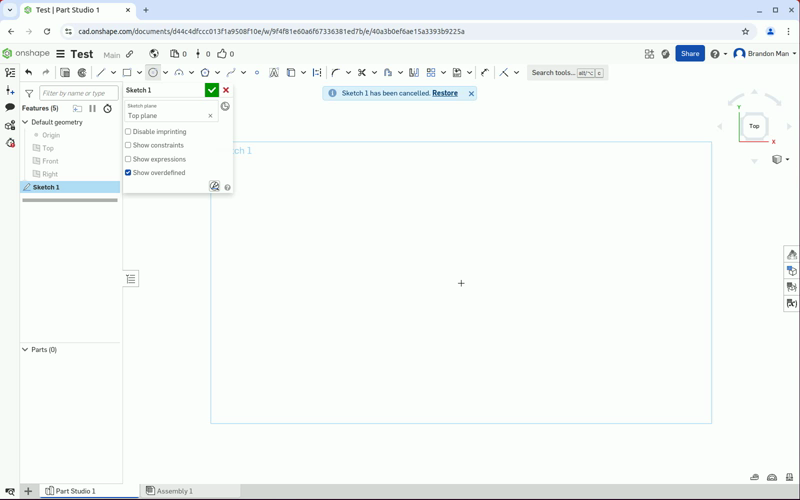
key_up(shift)
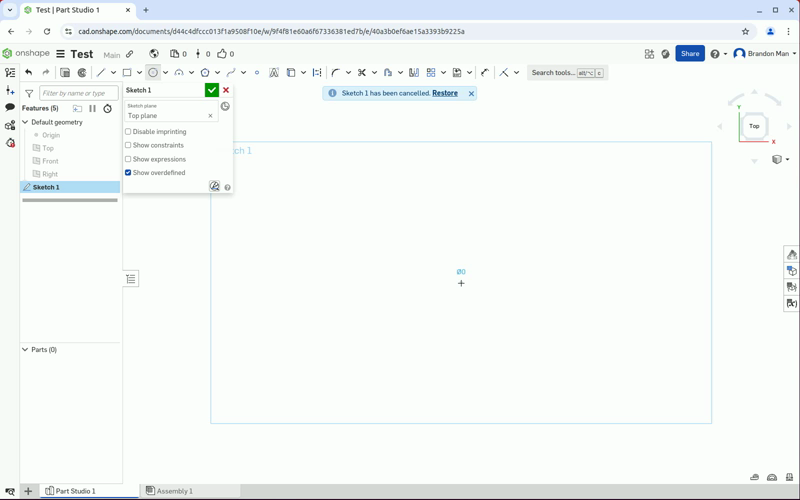
mouse_move(574, 282)
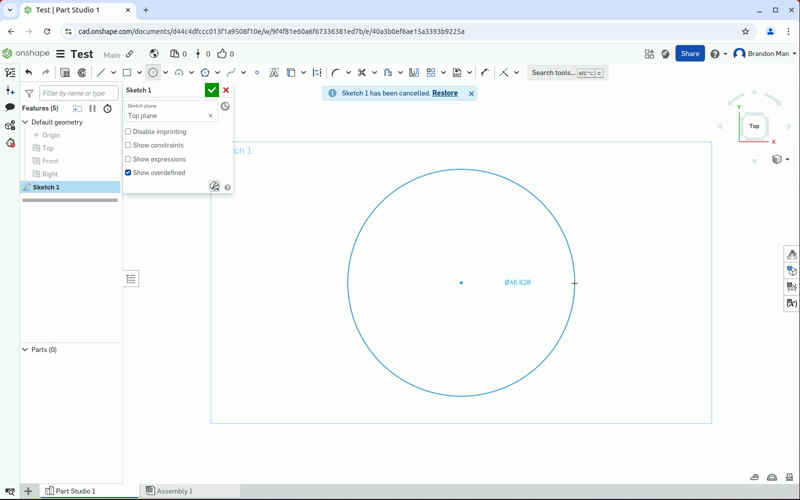
click(574, 282)
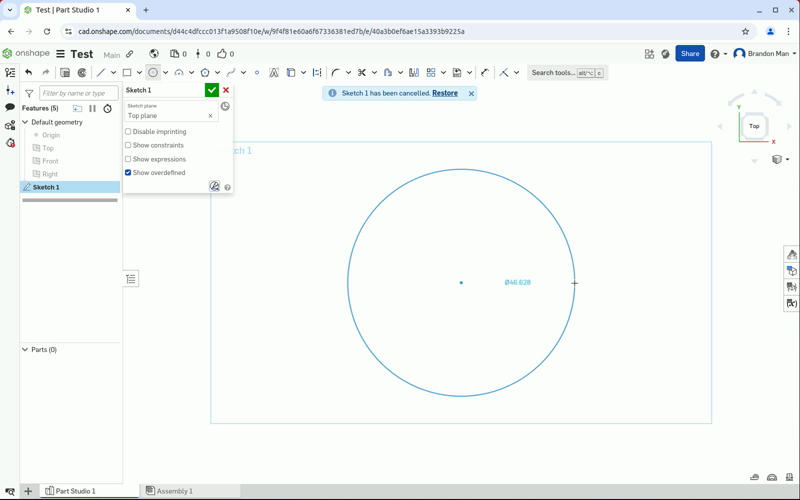
key(esc)
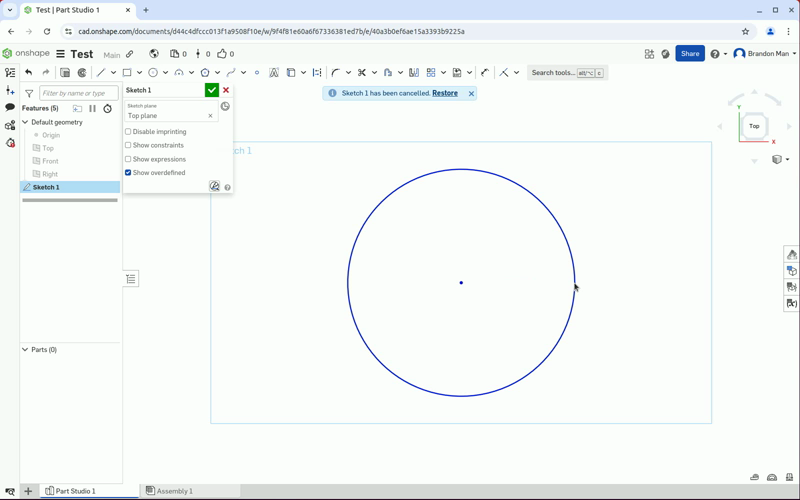
key(c)
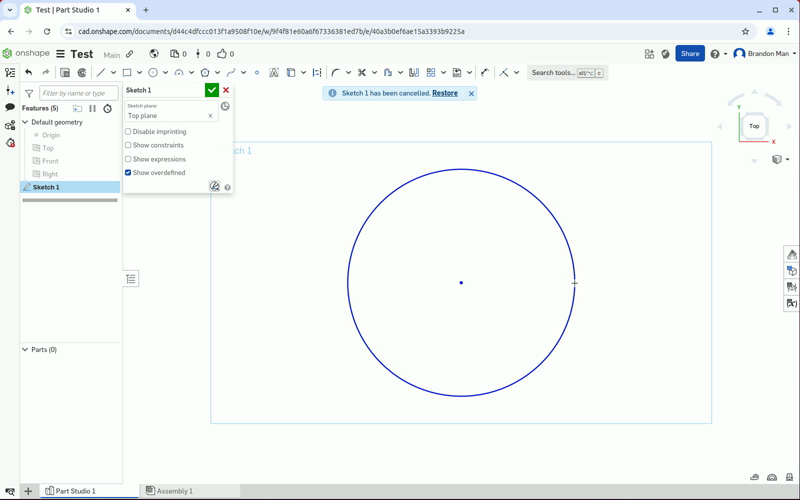
key_down(shift)
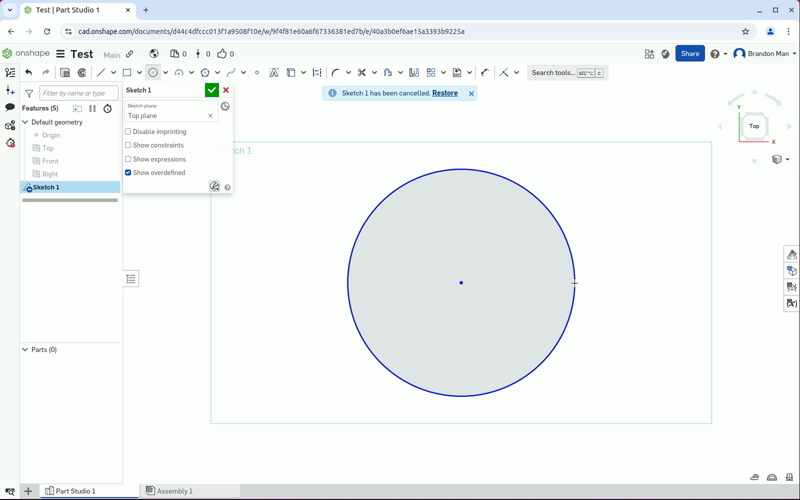
mouse_move(461, 282)
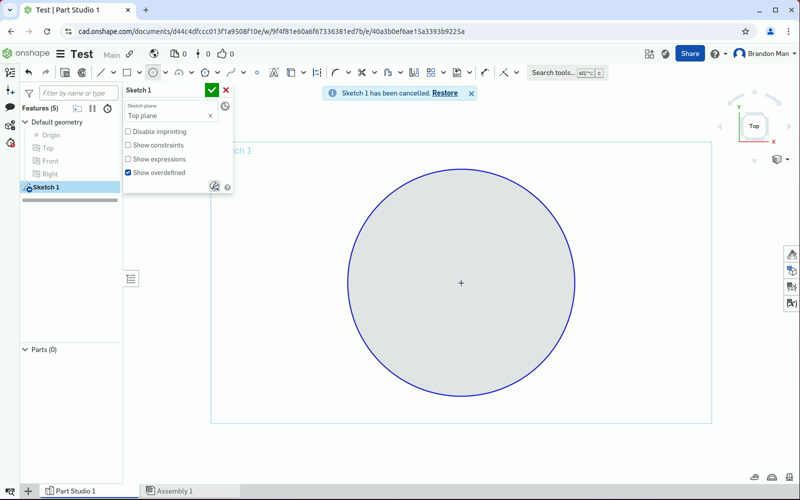
click(461, 282)
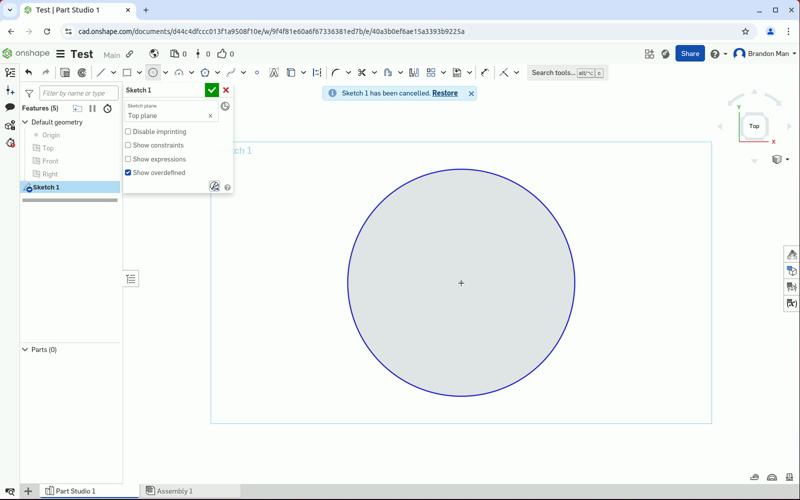
key_up(shift)
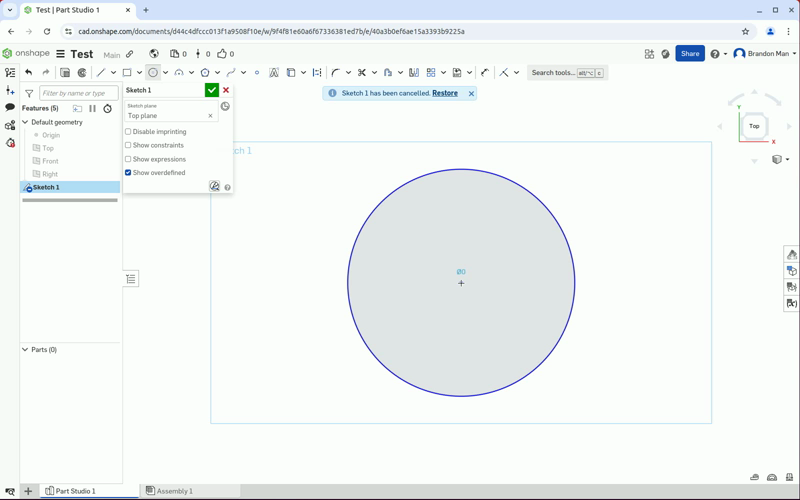
mouse_move(529, 282)
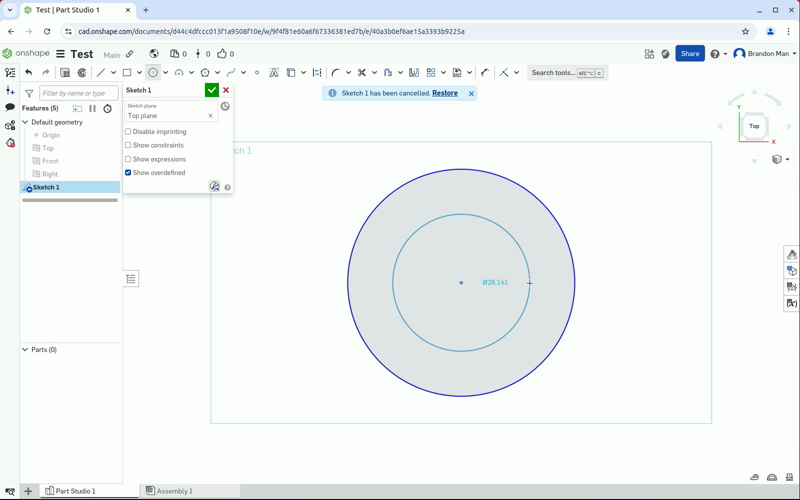
click(529, 282)
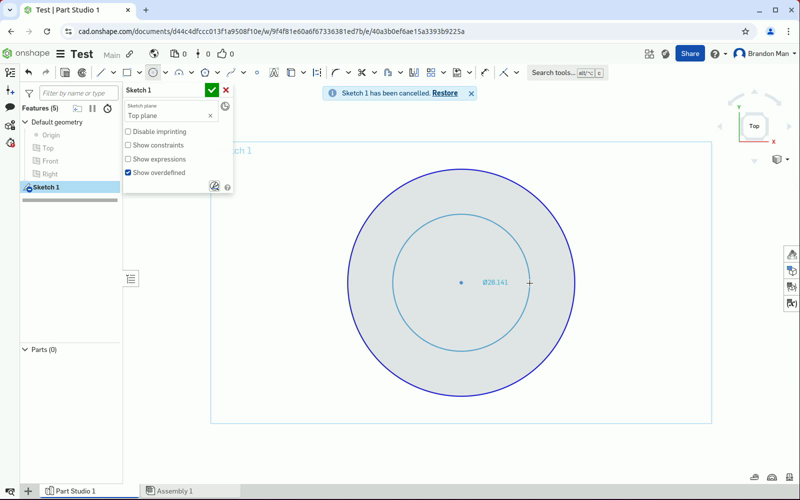
key(esc)
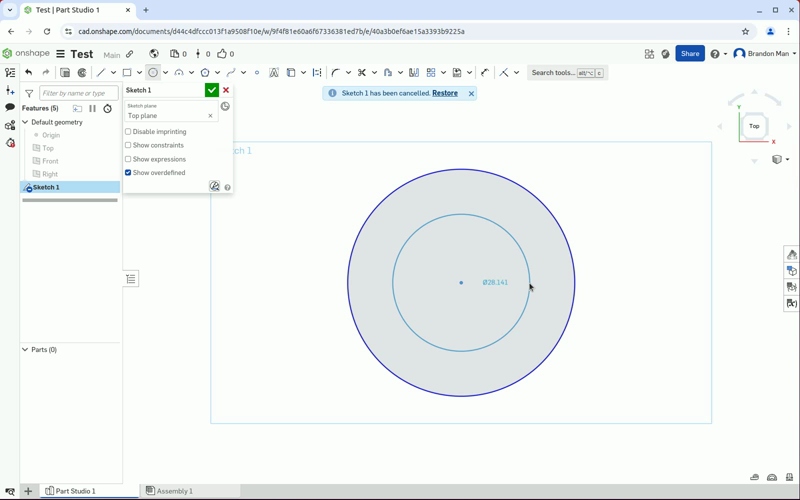
mouse_move(408, 207)
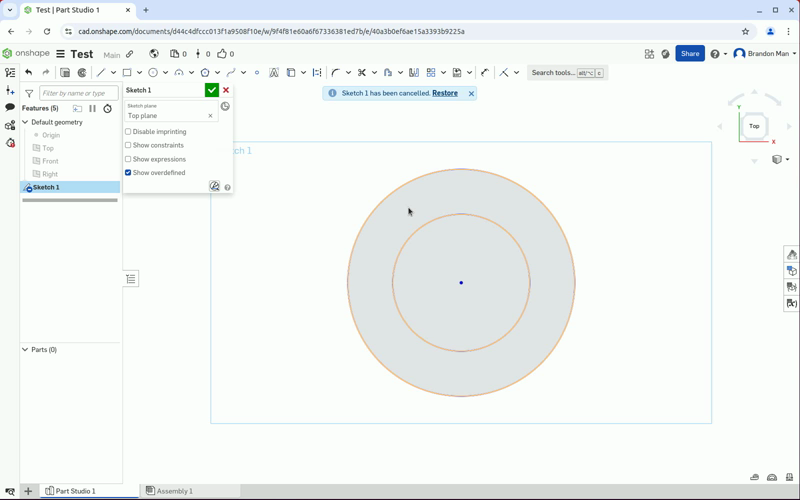
click(408, 207)
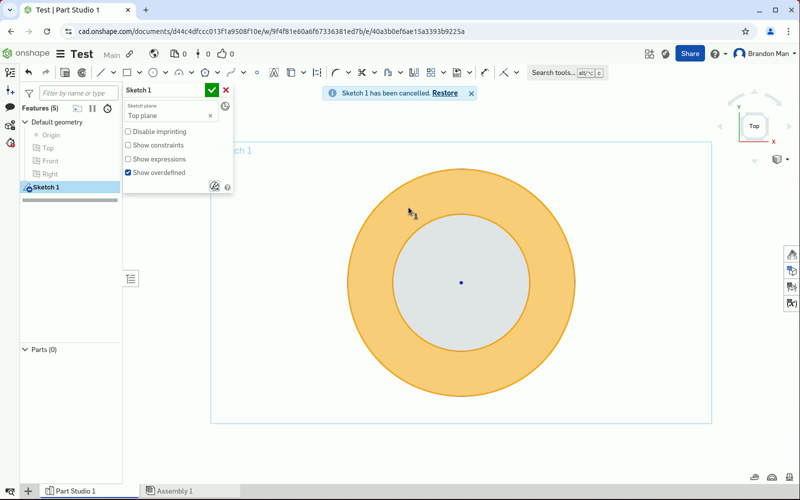
mouse_move(73, 352)
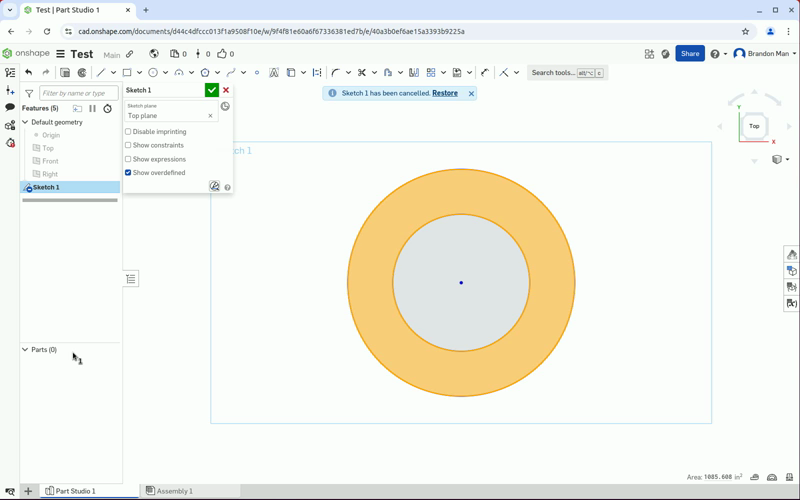
key(shift+y)
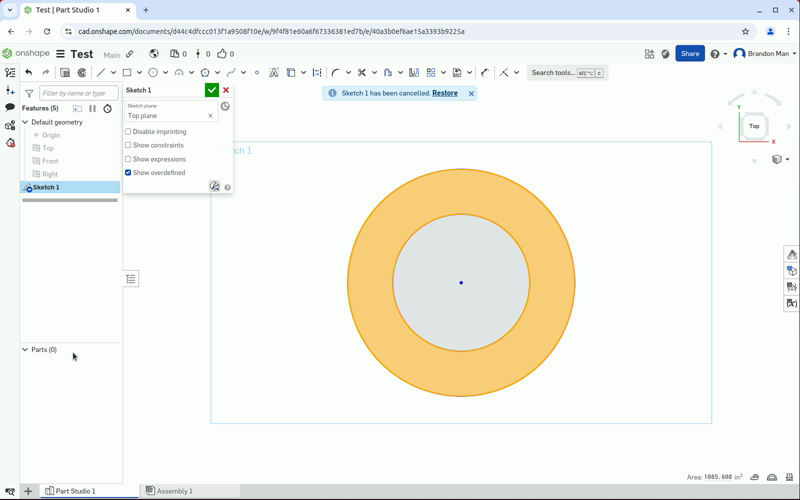
key(shift+e)
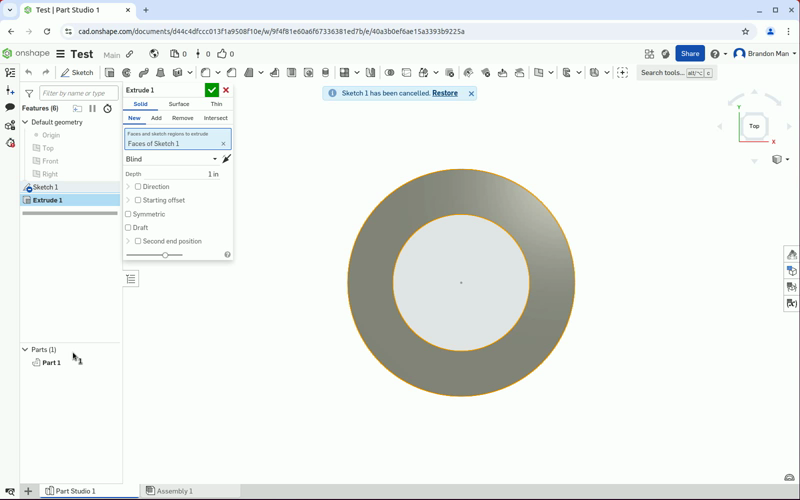
mouse_move(143, 106)
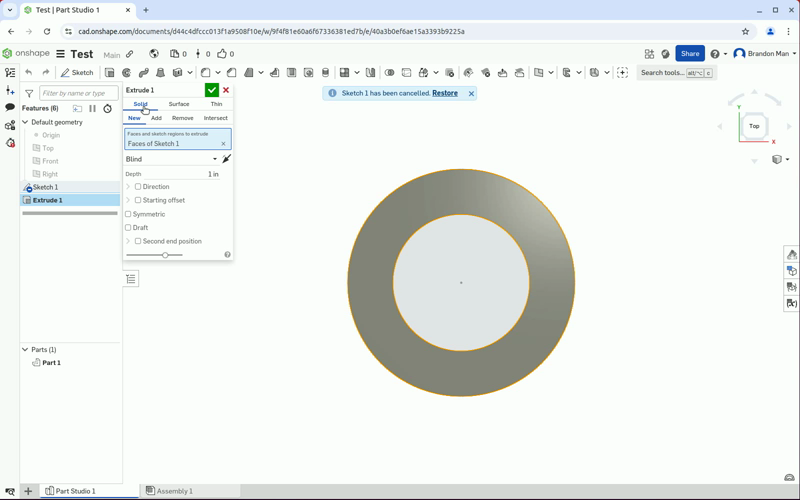
click(143, 106)
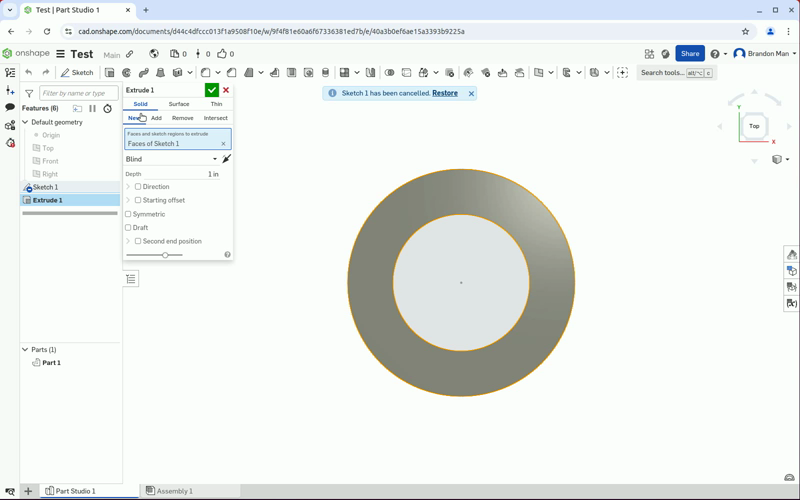
mouse_move(137, 120)
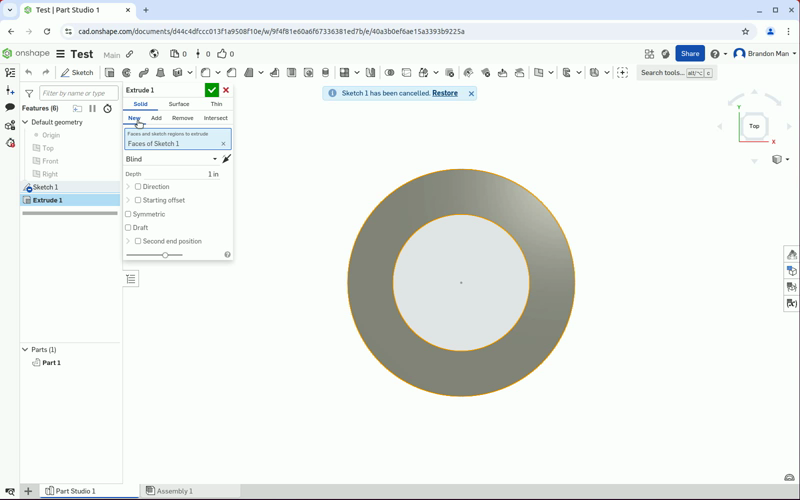
click(137, 120)
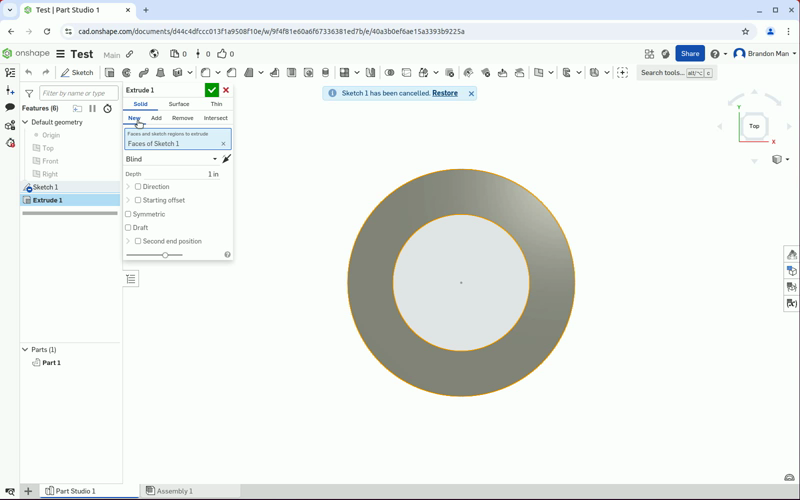
key(tab, 4)
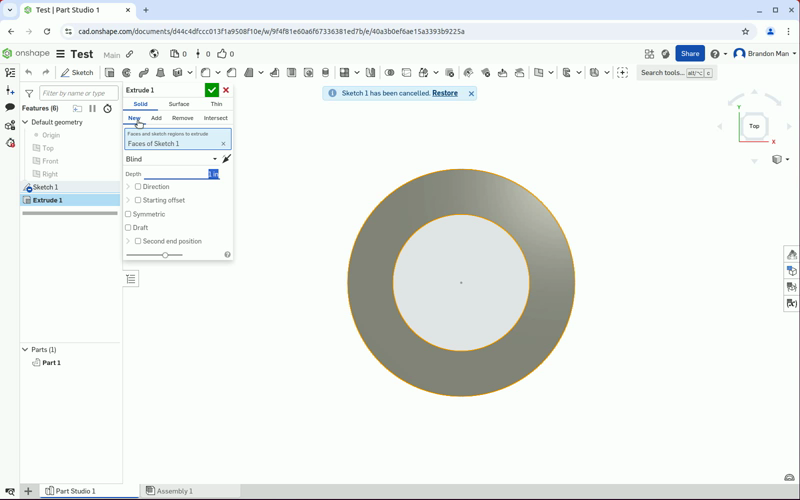
text(1.685)
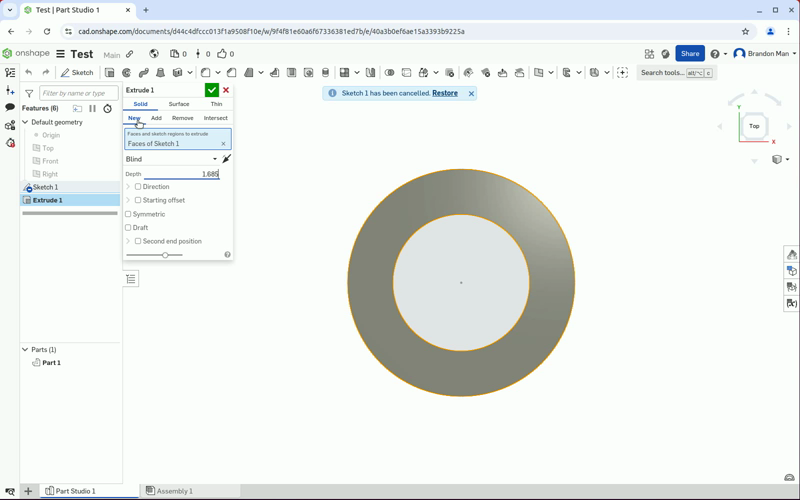
key(enter)
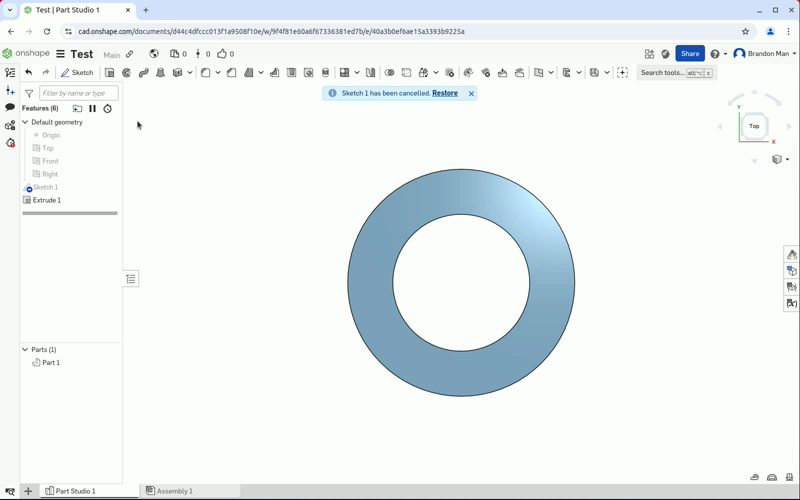
key(shift+h)
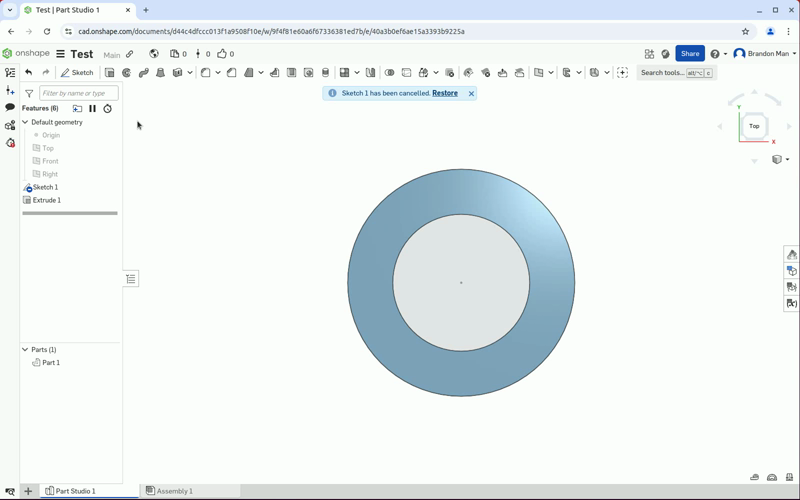
key(shift+h)
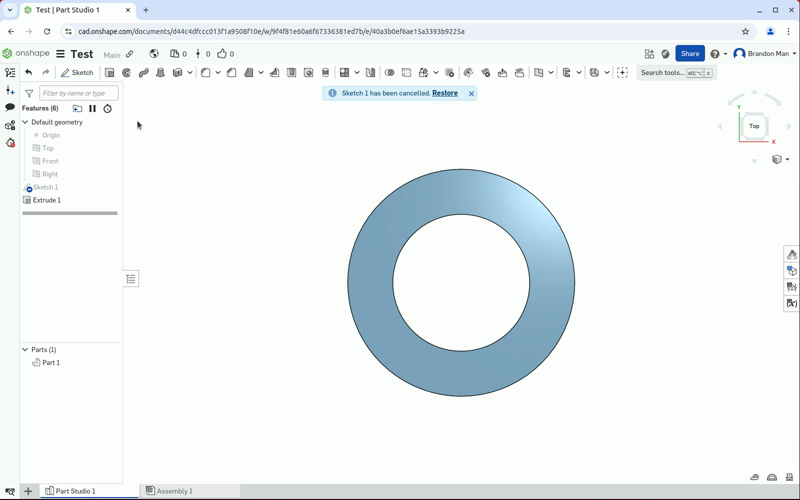
mouse_move(73, 189)
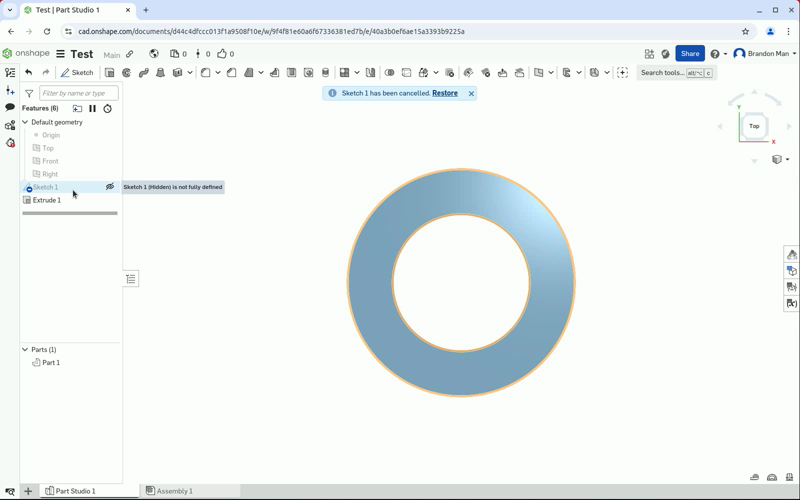
click(73, 189)
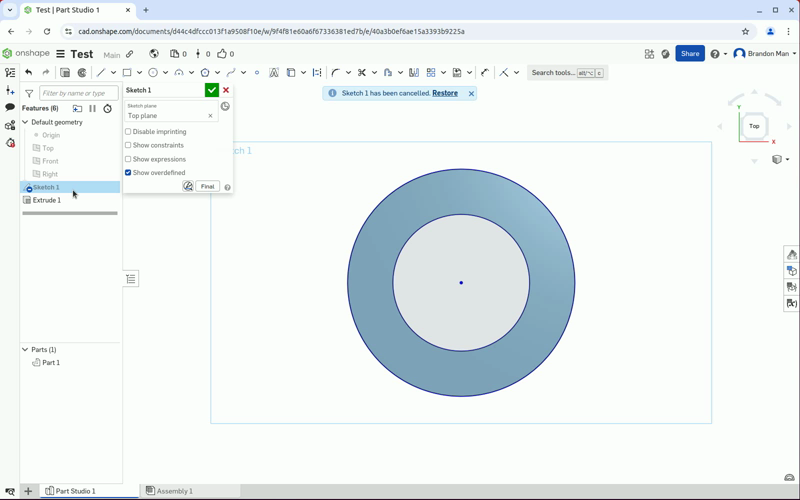
mouse_move(229, 92)
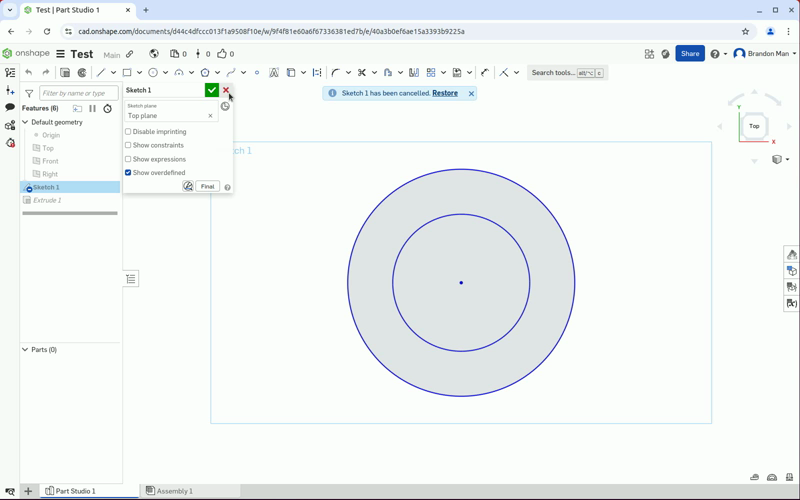
click(229, 92)
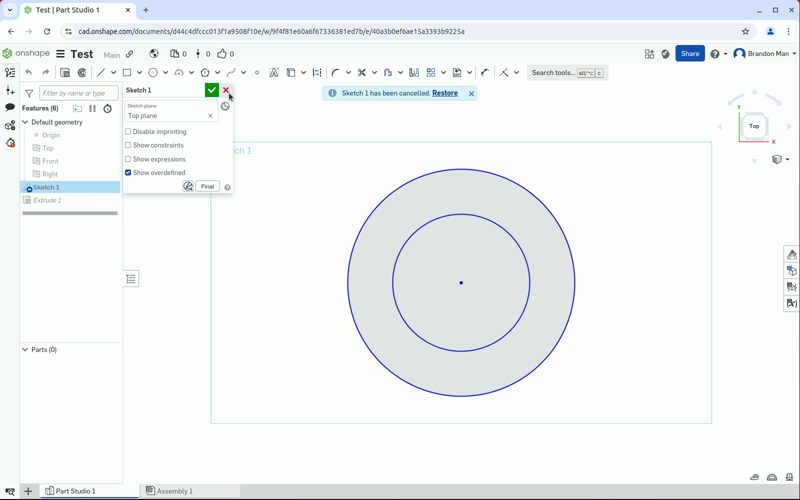
key(shift+s)
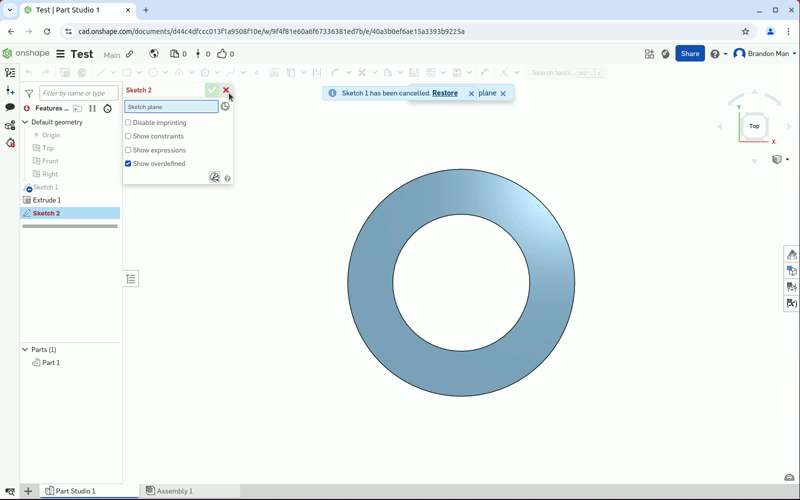
mouse_move(73, 150)
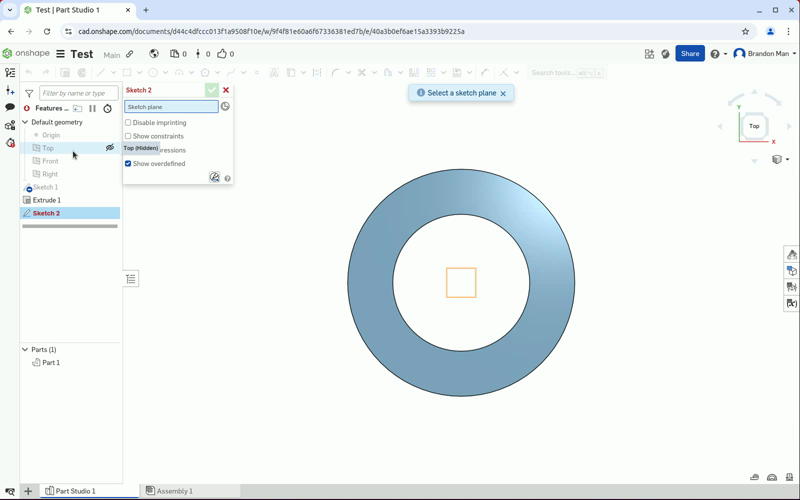
click(73, 150)
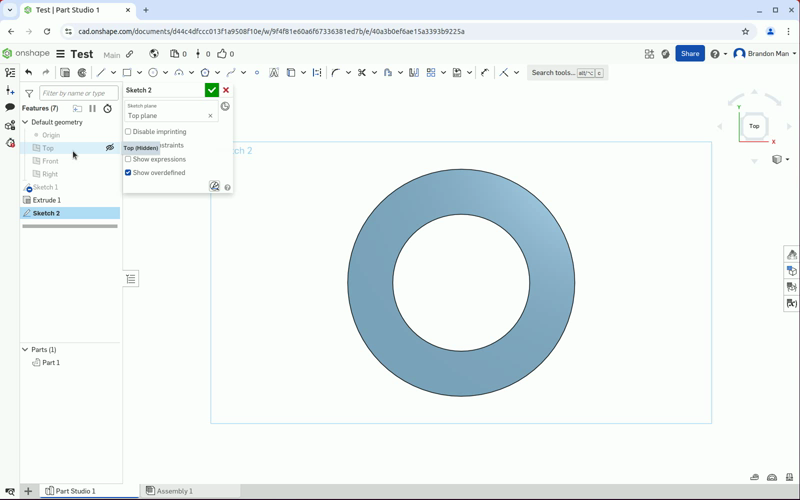
mouse_move(73, 352)
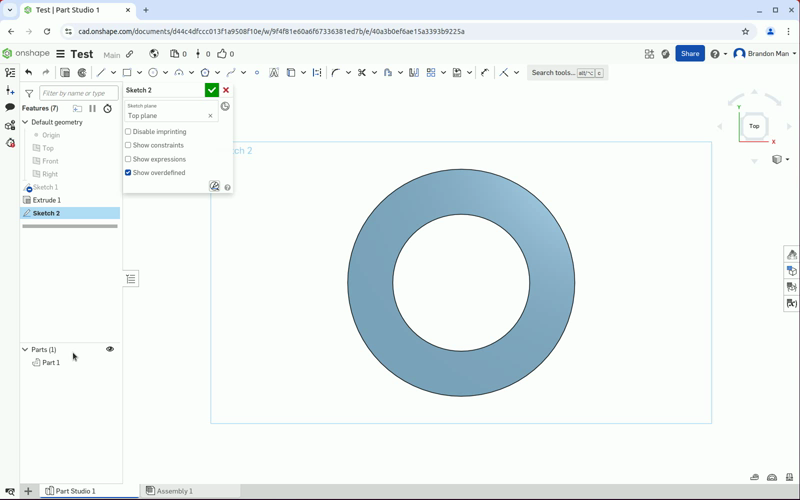
key(y)
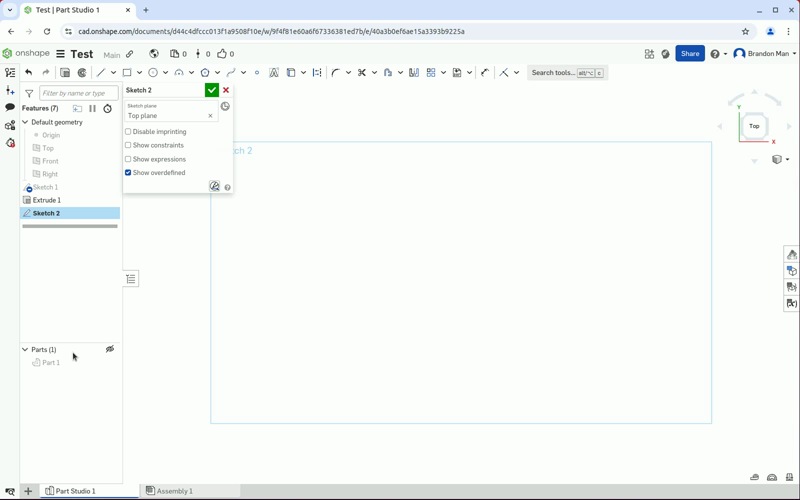
key(c)
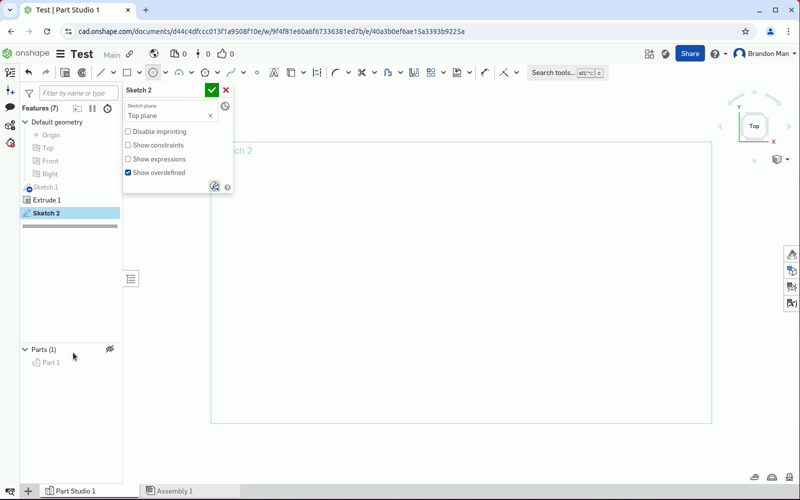
key_down(shift)
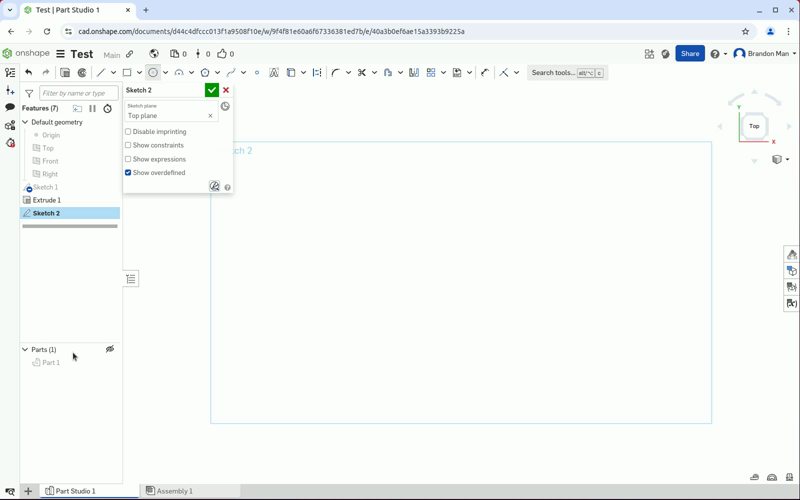
mouse_move(461, 282)
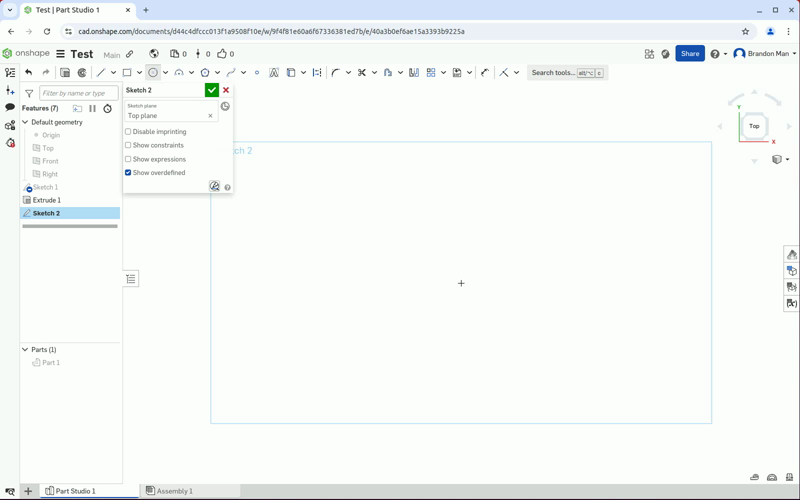
click(461, 282)
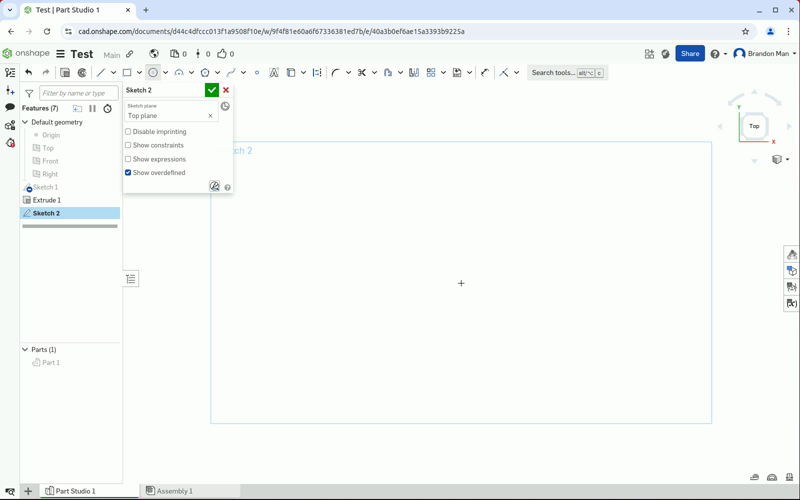
key_up(shift)
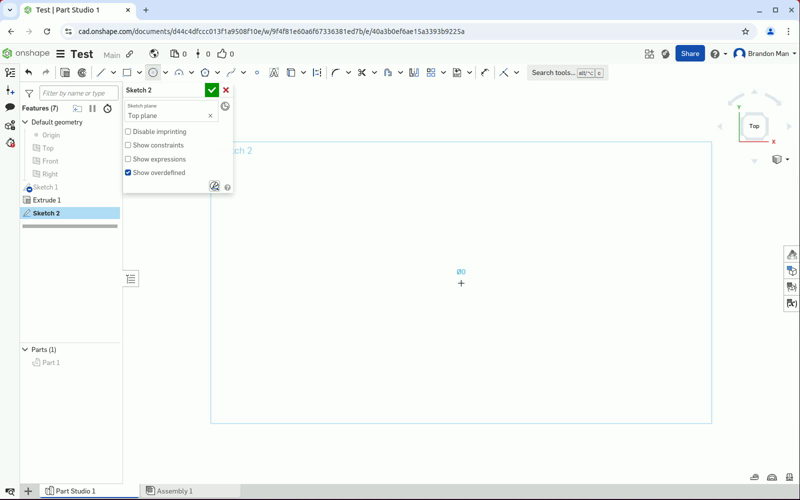
mouse_move(522, 282)
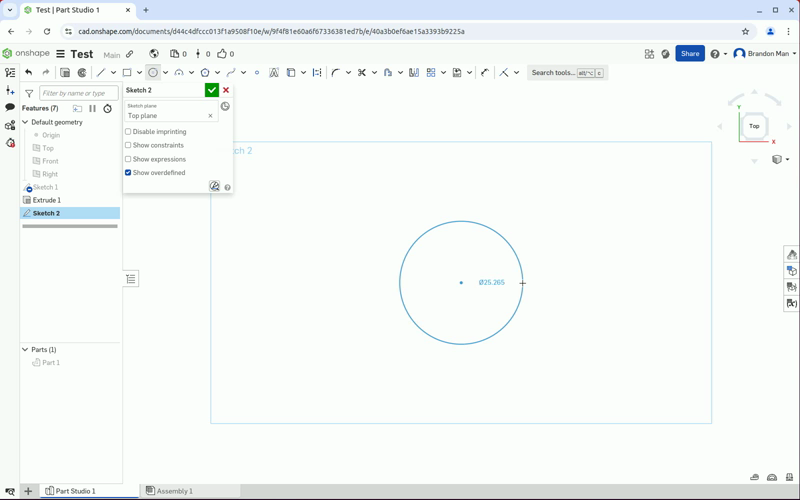
click(522, 282)
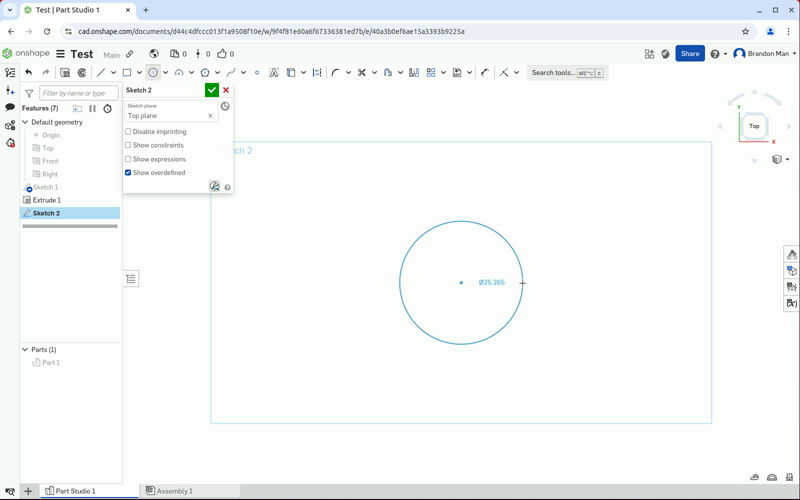
key(esc)
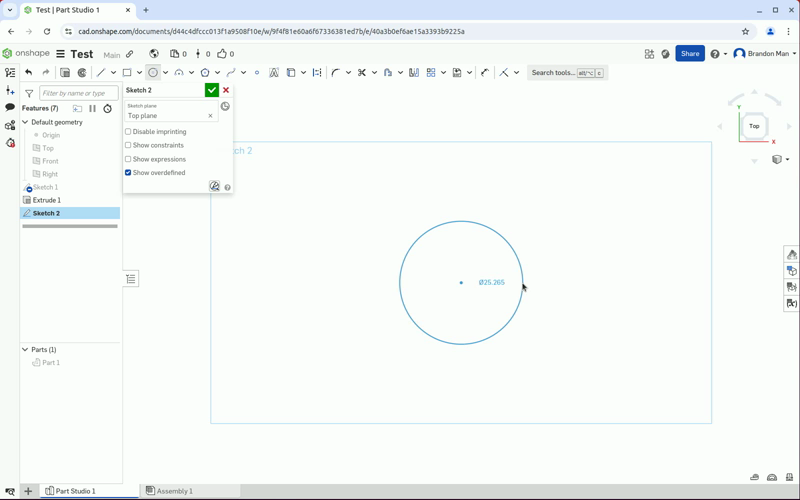
key(c)
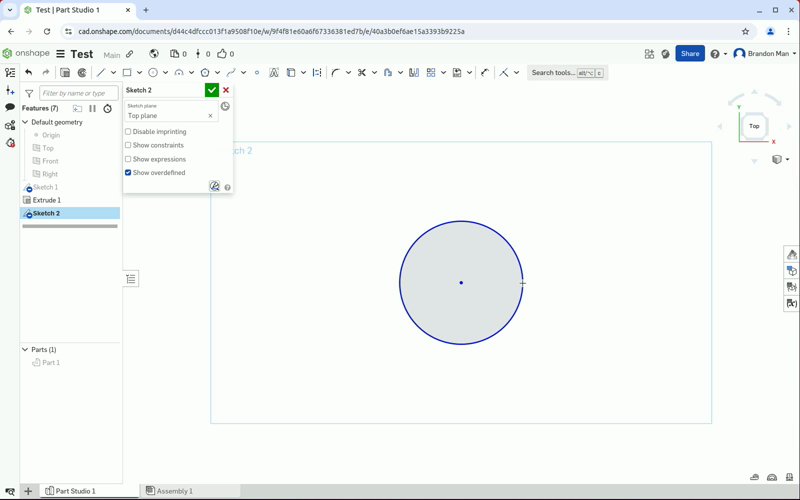
key_down(shift)
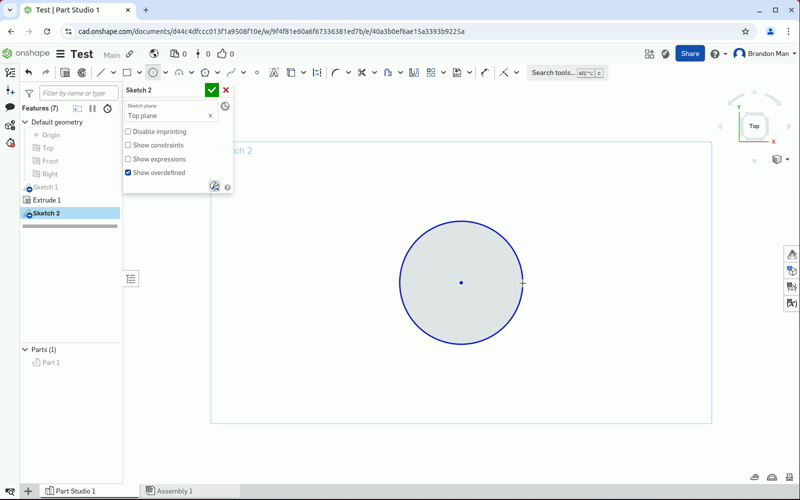
mouse_move(461, 282)
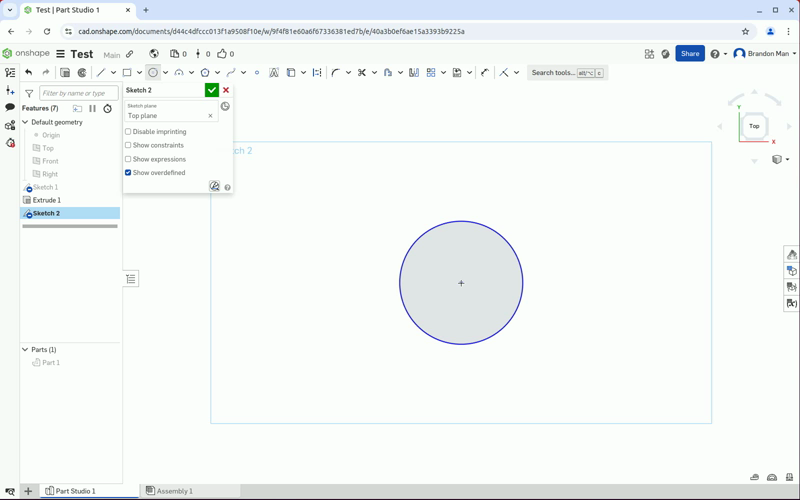
click(461, 282)
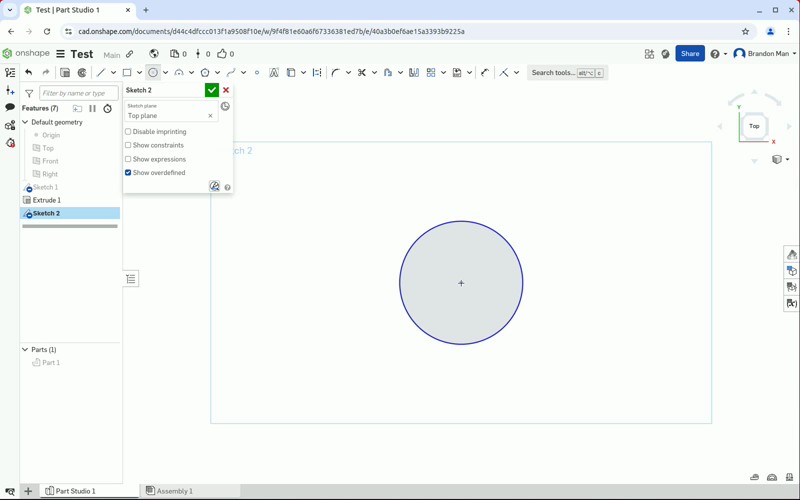
key_up(shift)
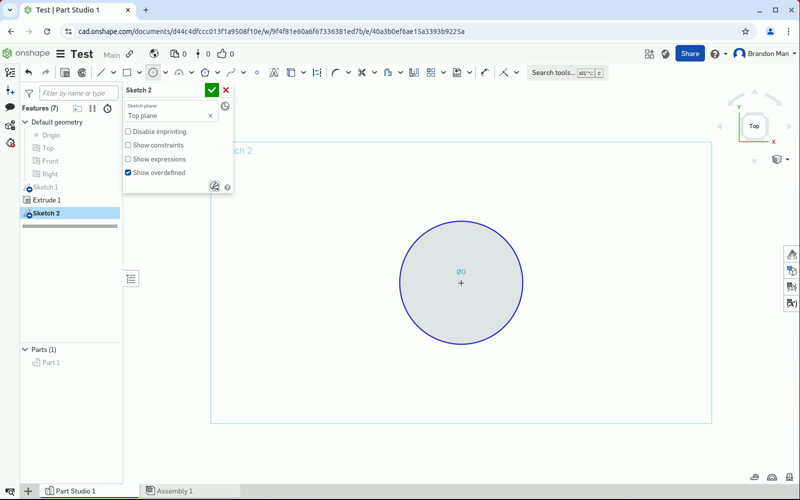
mouse_move(467, 282)
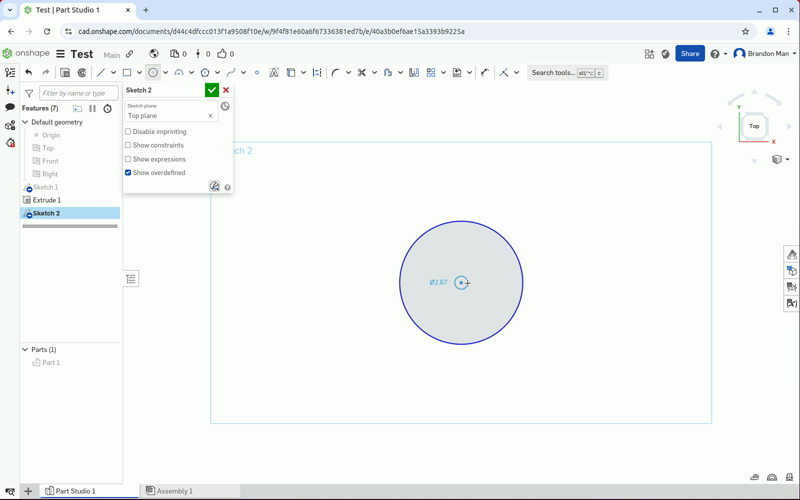
click(467, 282)
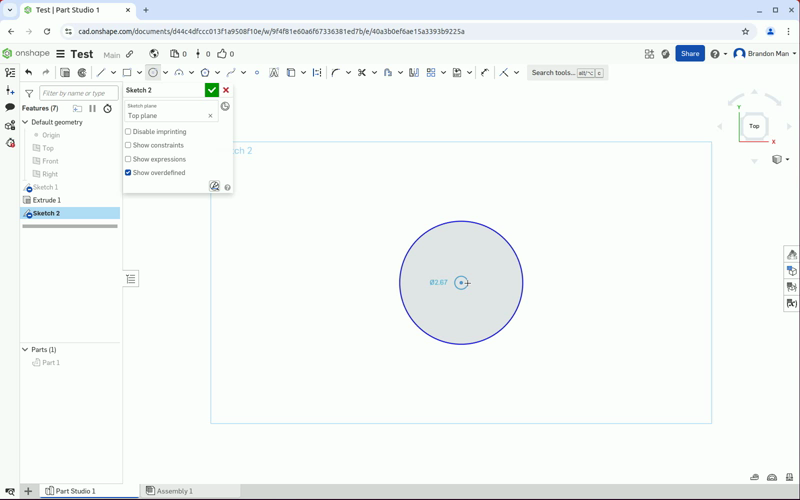
key(esc)
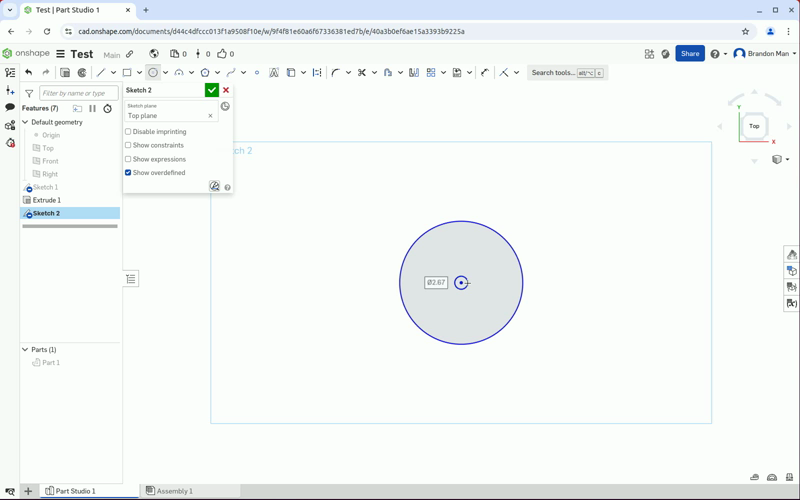
mouse_move(513, 269)
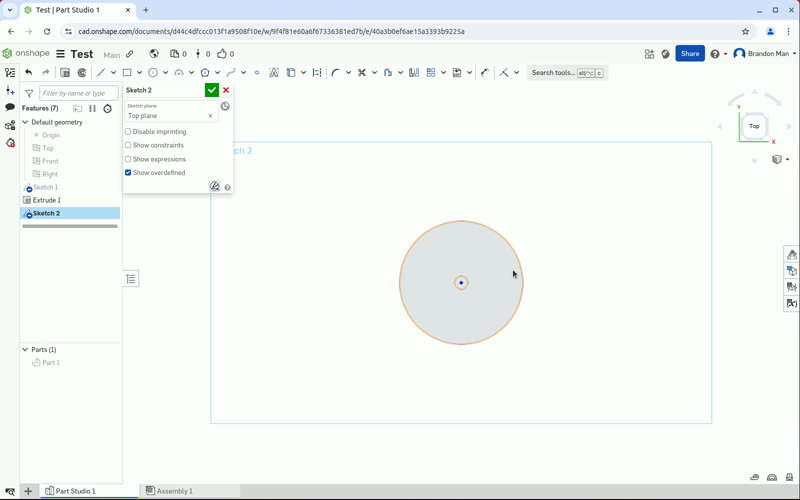
click(513, 269)
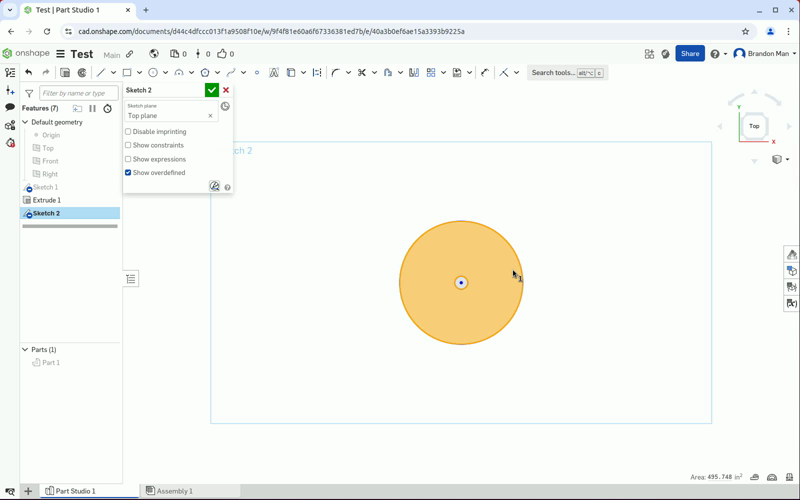
mouse_move(73, 352)
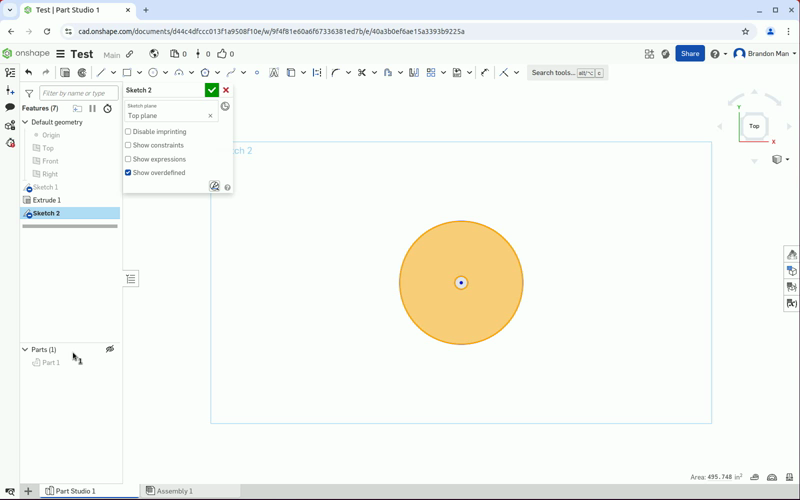
key(shift+y)
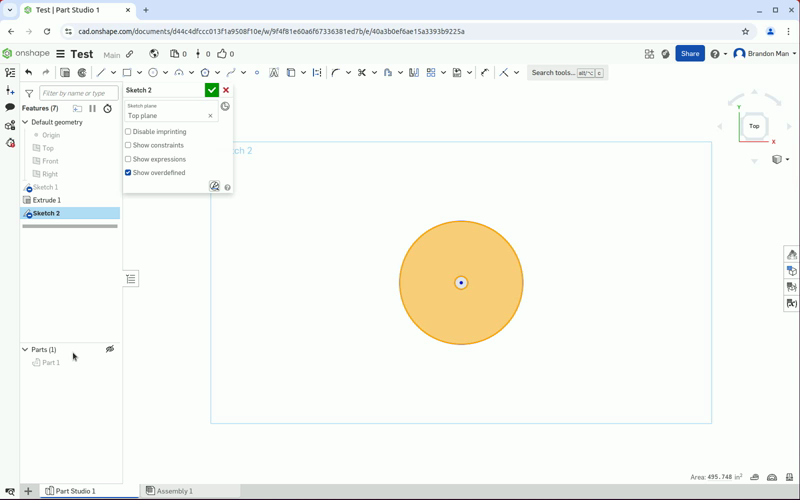
key(shift+e)
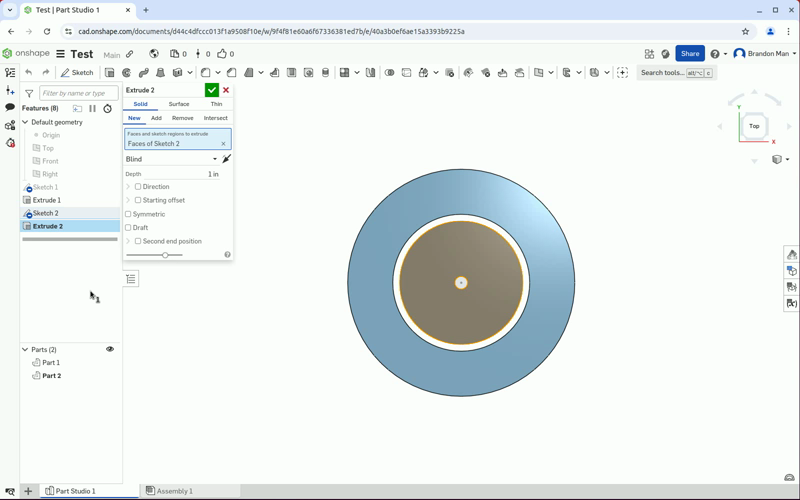
mouse_move(143, 106)
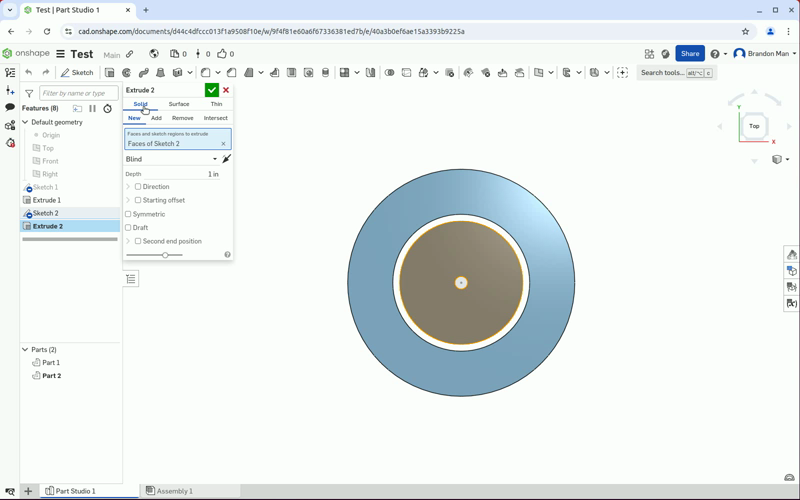
click(143, 106)
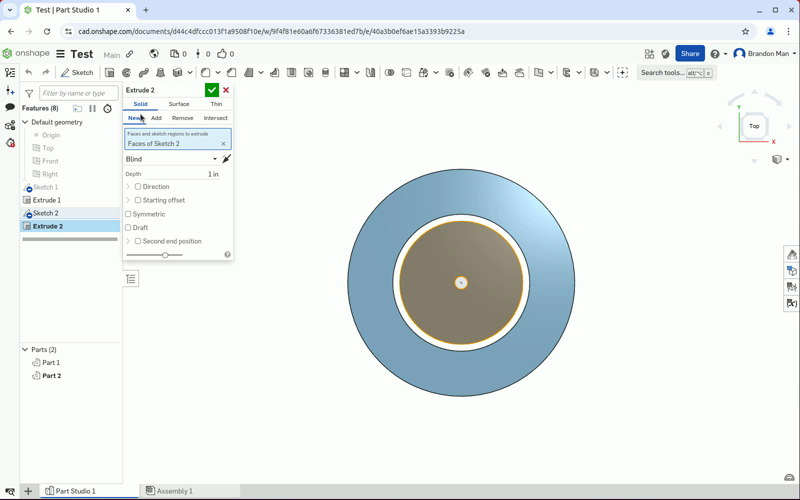
mouse_move(137, 120)
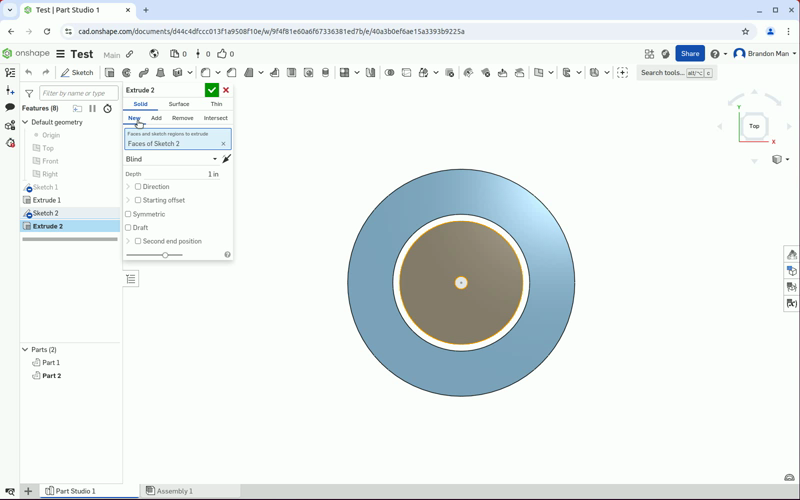
click(137, 120)
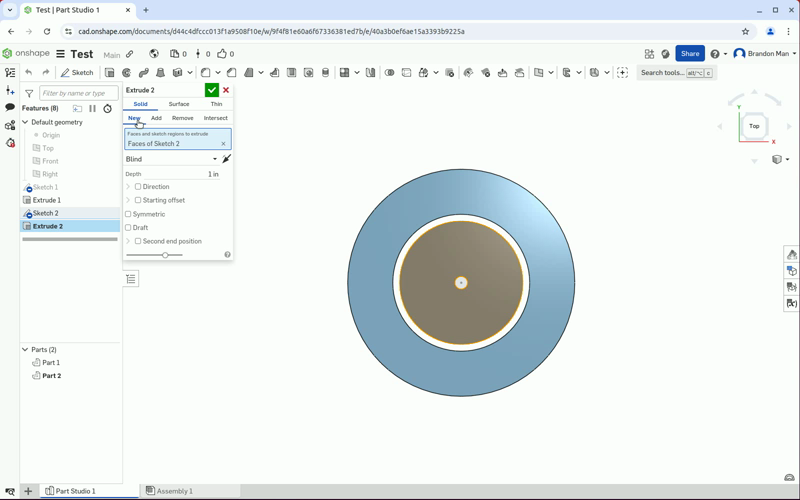
key(tab, 4)
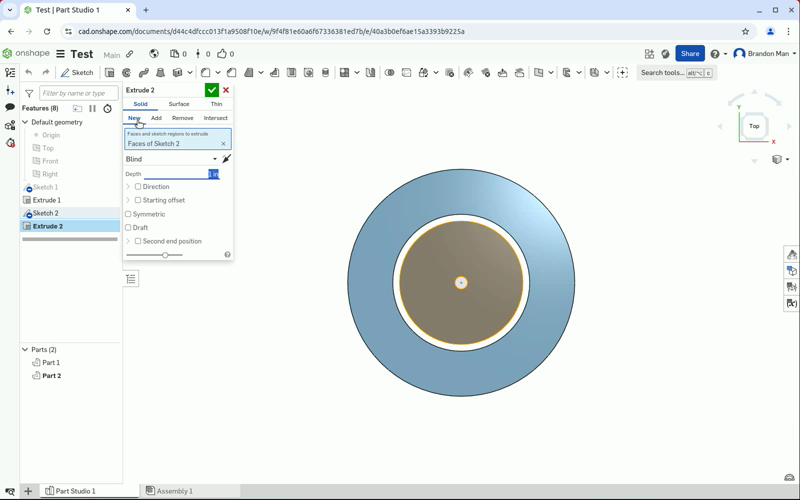
text(1.685)
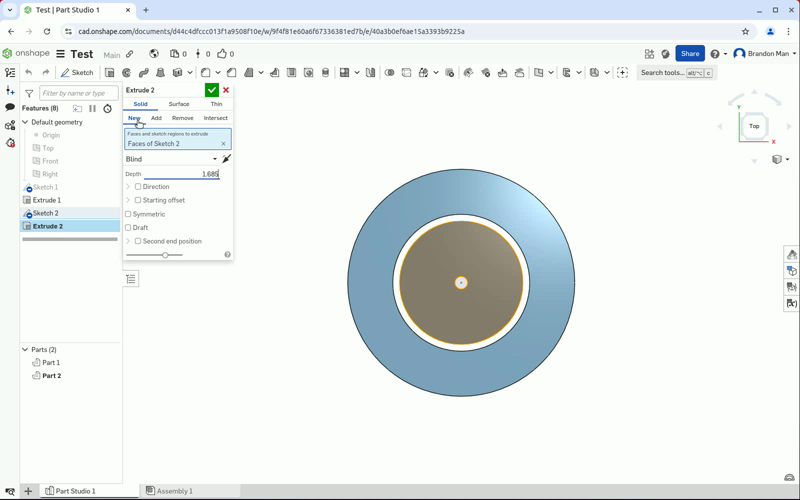
key(enter)
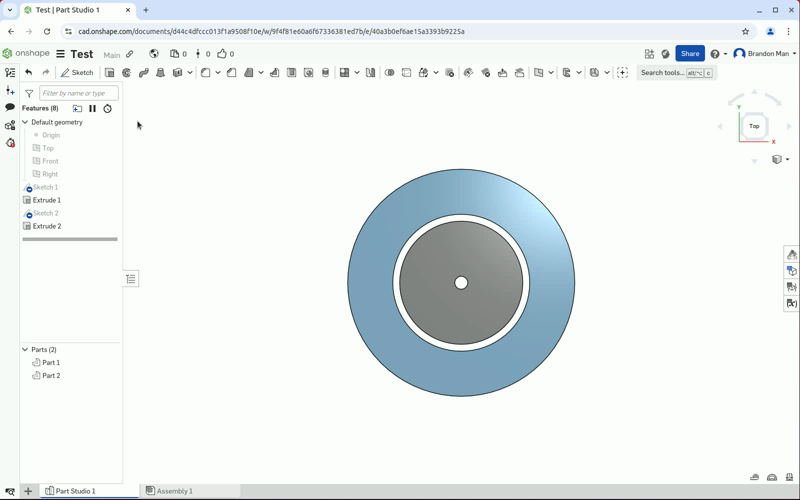
key(shift+h)
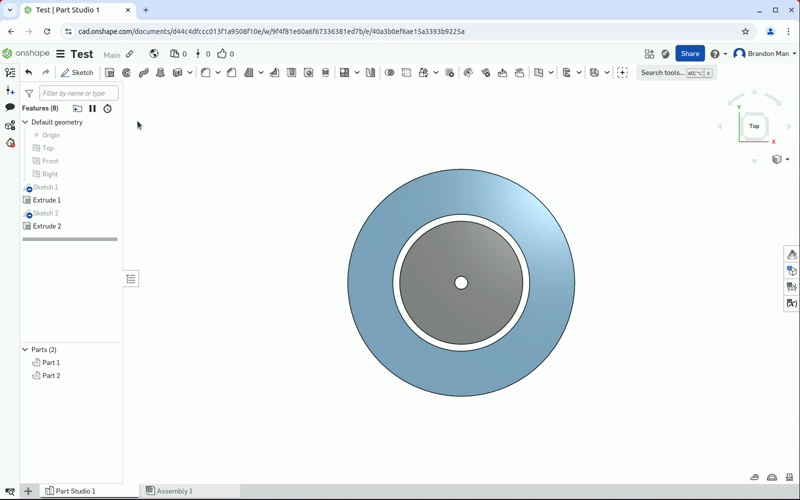
key(shift+h)
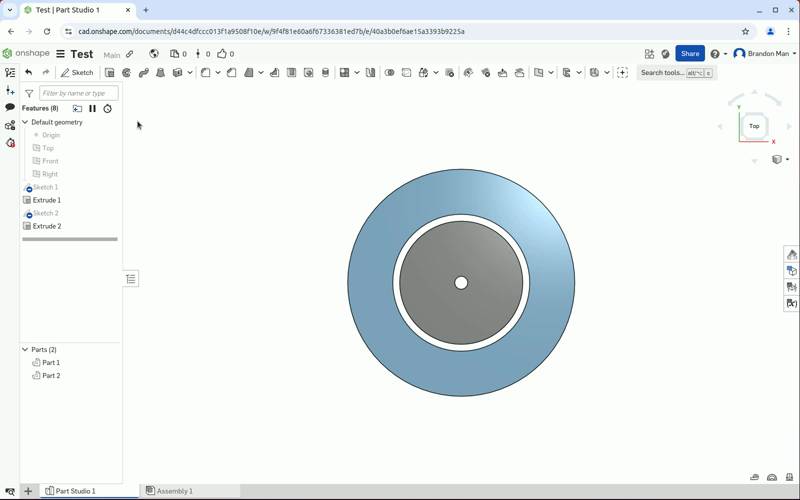
mouse_move(73, 189)
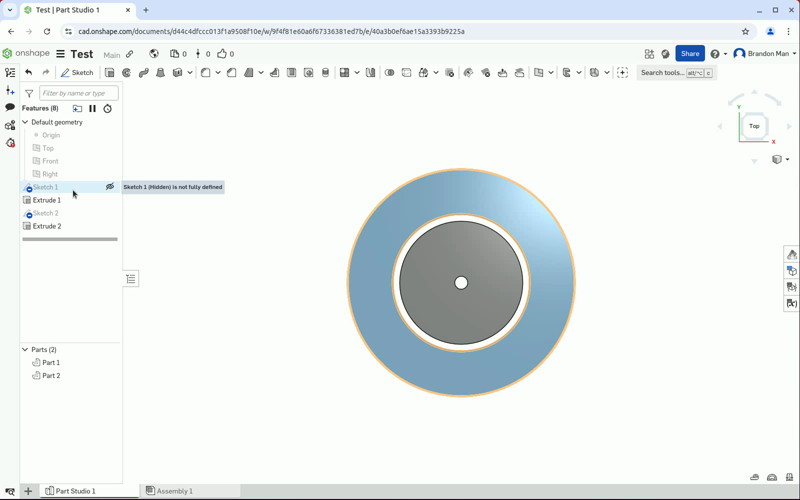
click(73, 189)
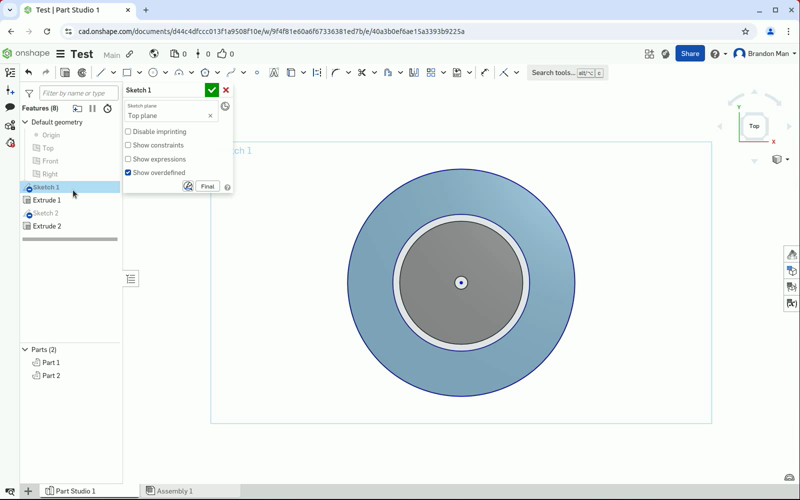
mouse_move(229, 92)
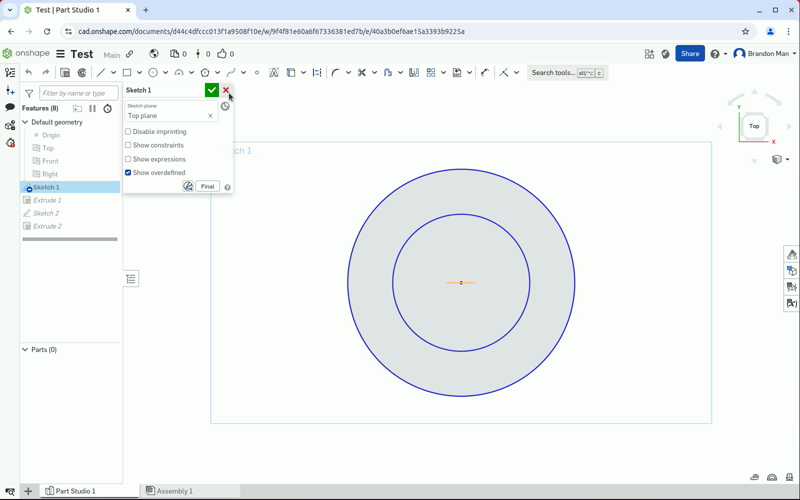
click(229, 92)
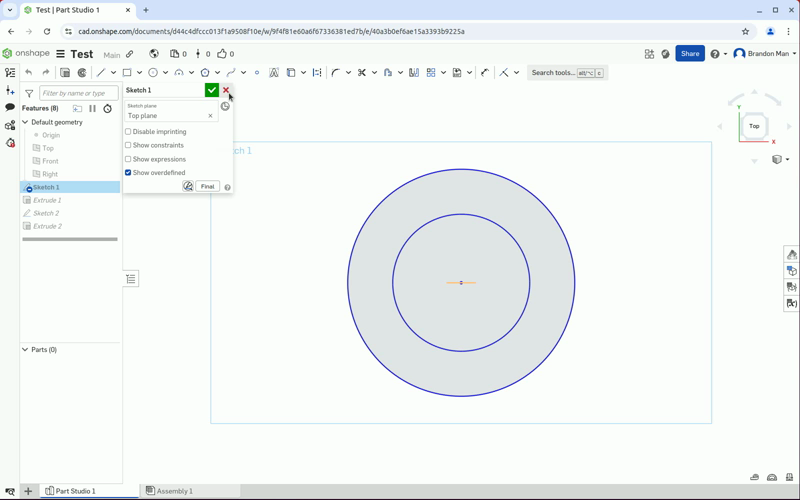
key(shift+s)
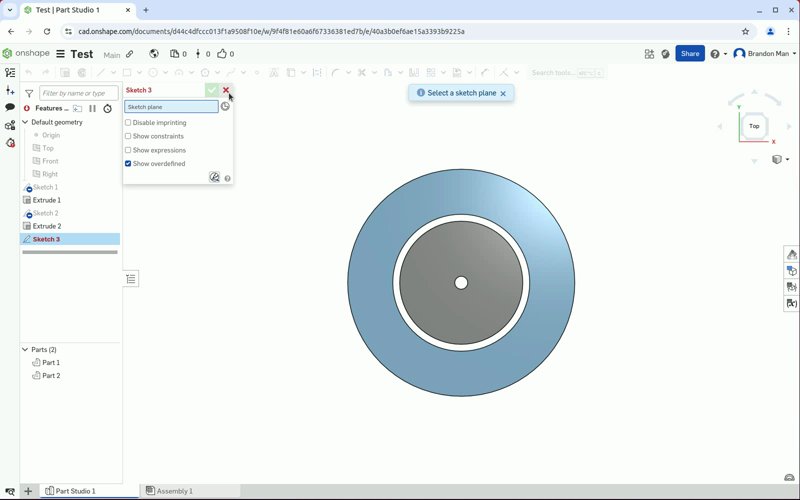
mouse_move(73, 150)
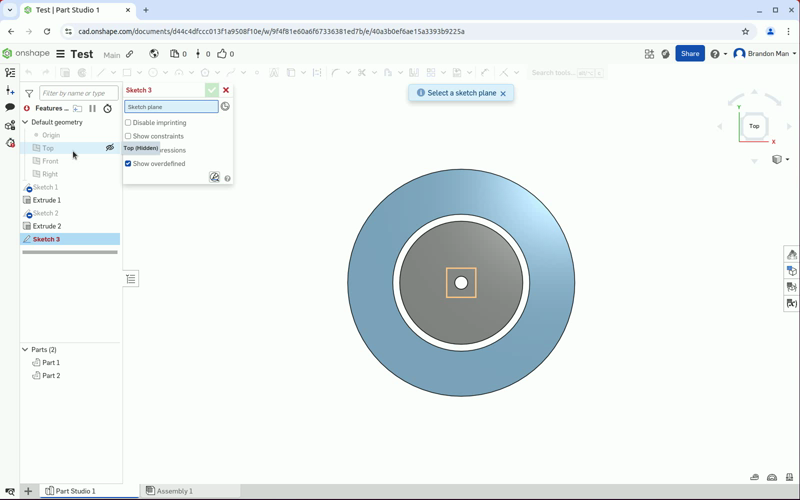
click(73, 150)
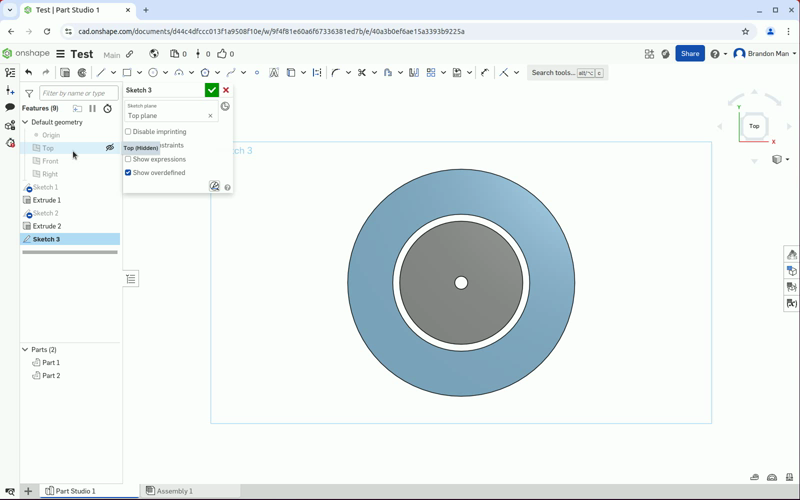
mouse_move(73, 352)
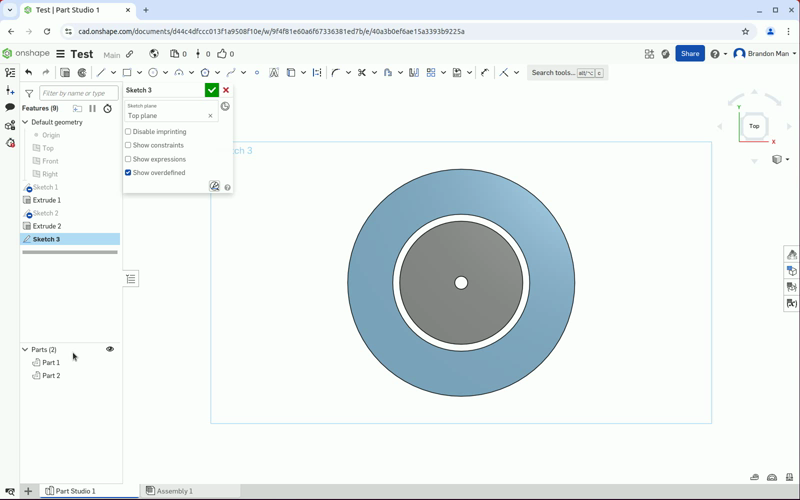
key(y)
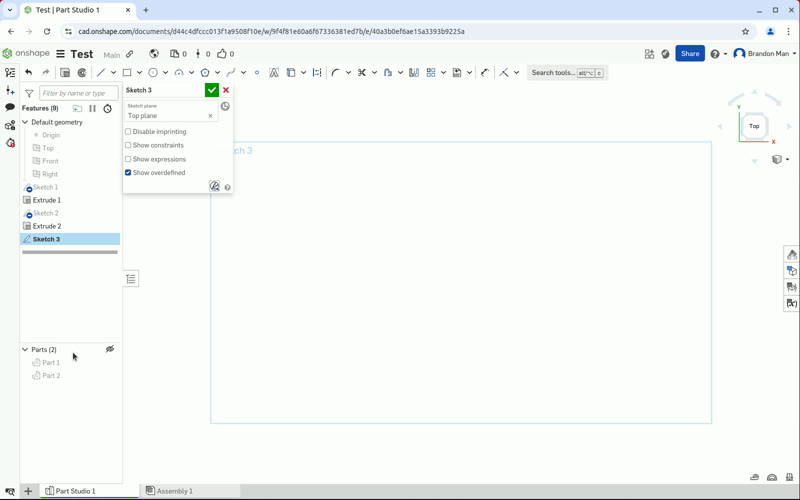
key(c)
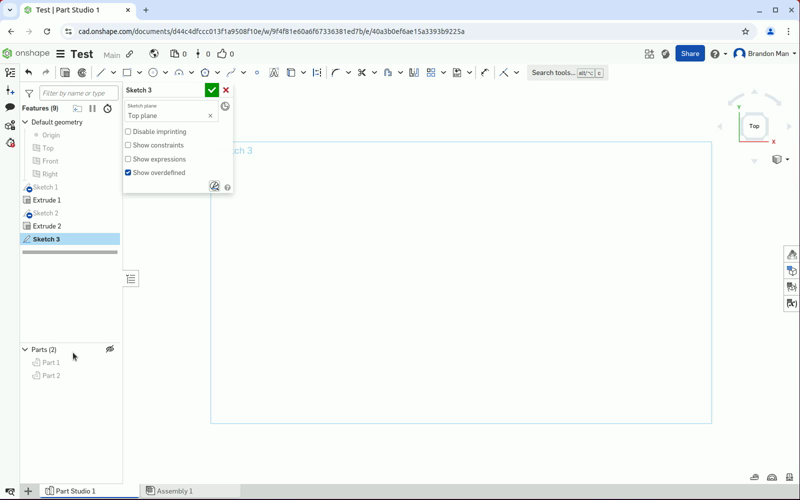
key_down(shift)
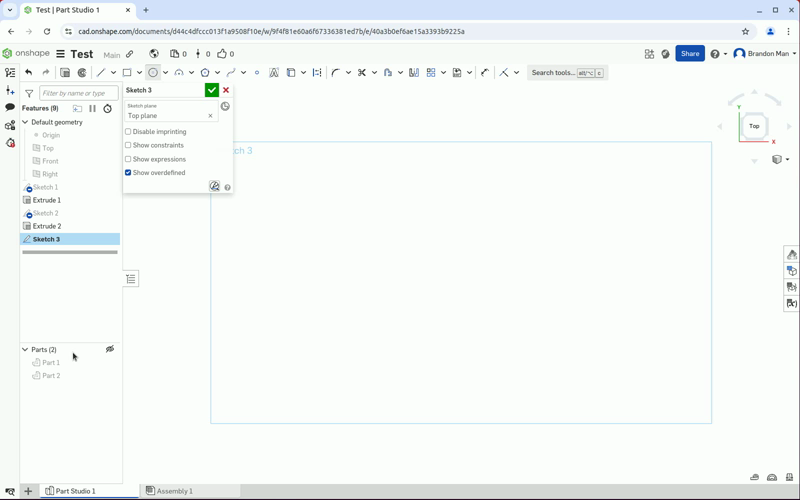
mouse_move(461, 282)
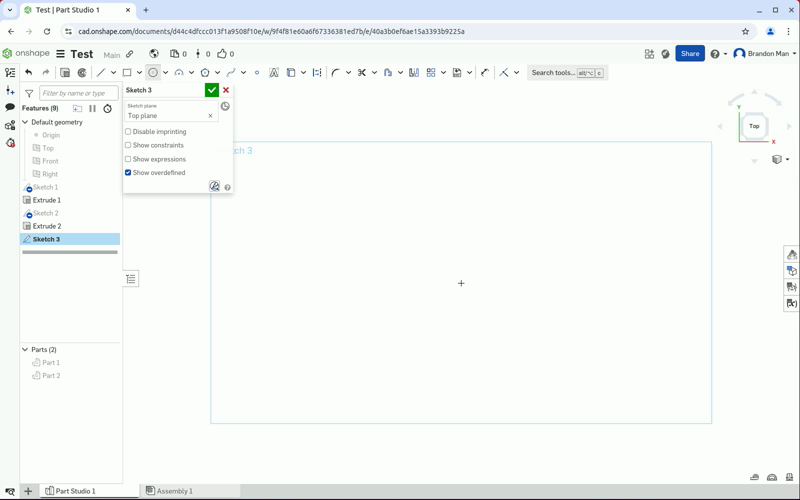
click(461, 282)
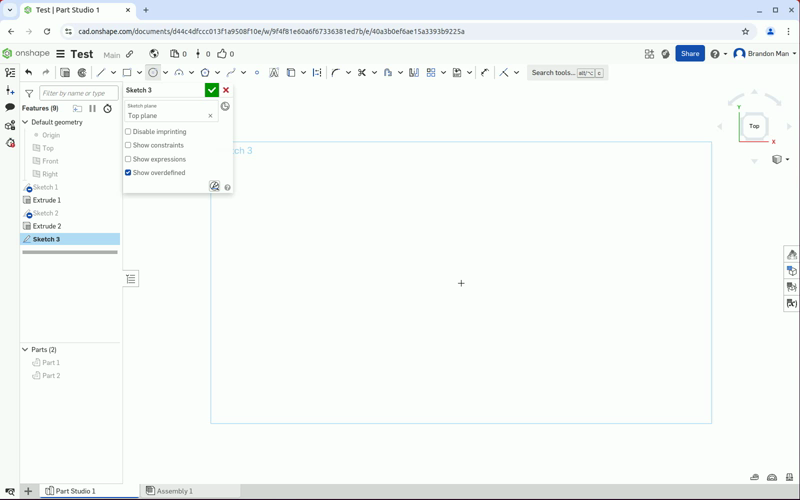
key_up(shift)
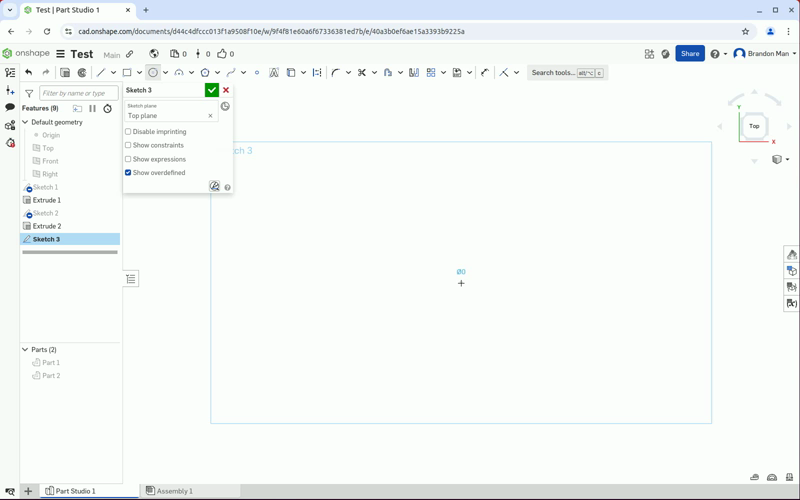
mouse_move(531, 282)
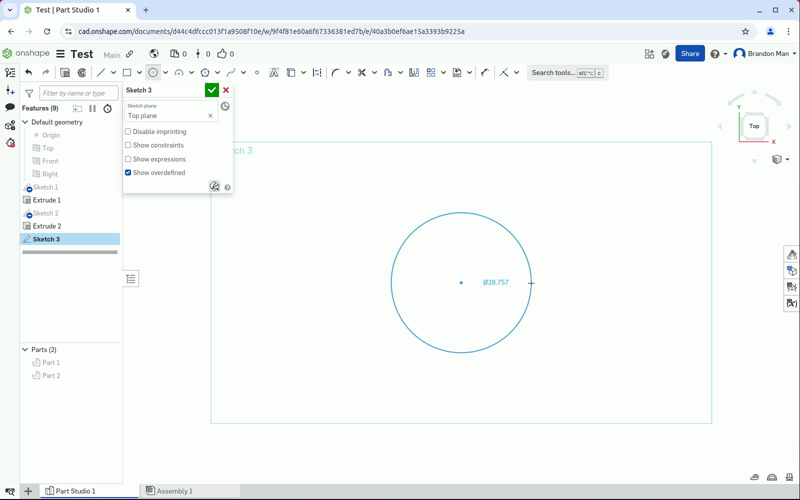
click(531, 282)
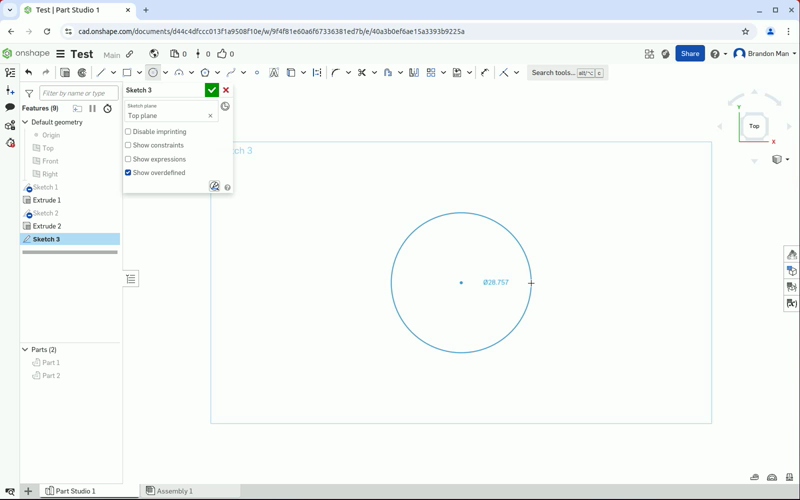
key(esc)
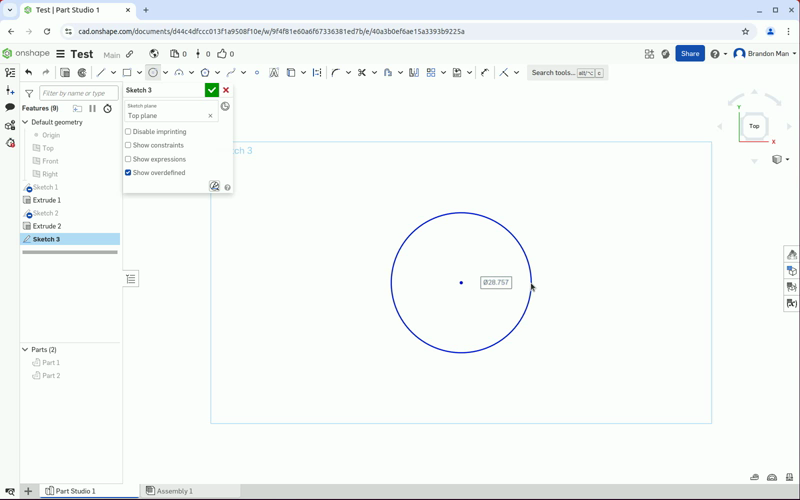
key(c)
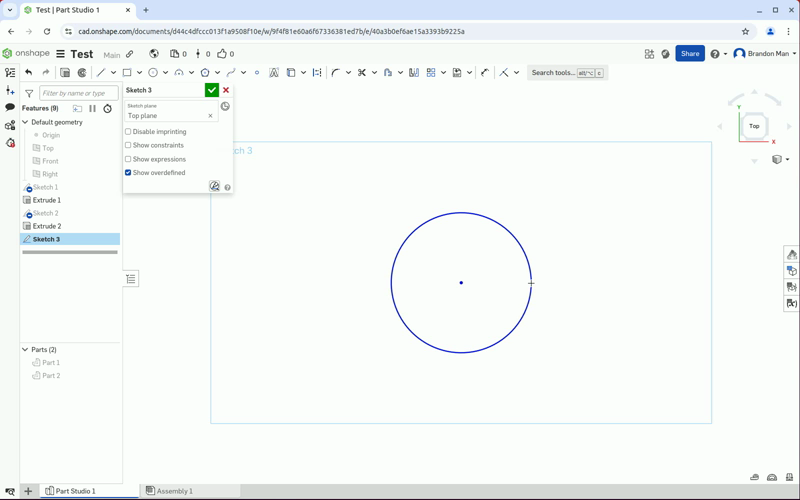
key_down(shift)
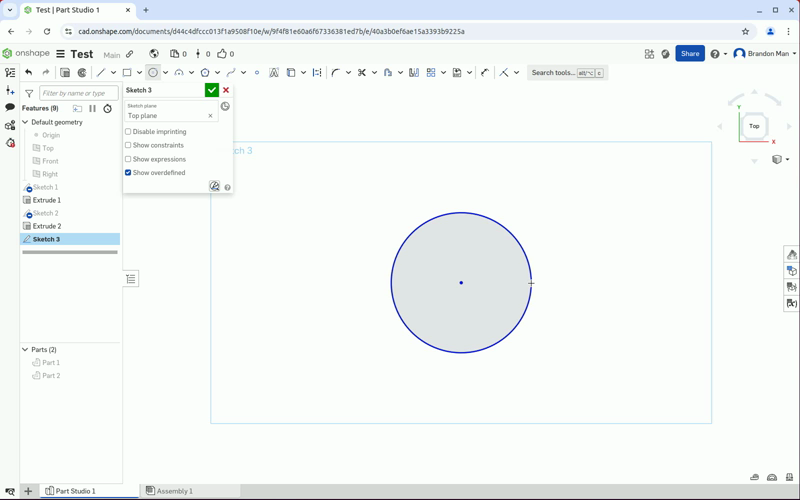
mouse_move(461, 282)
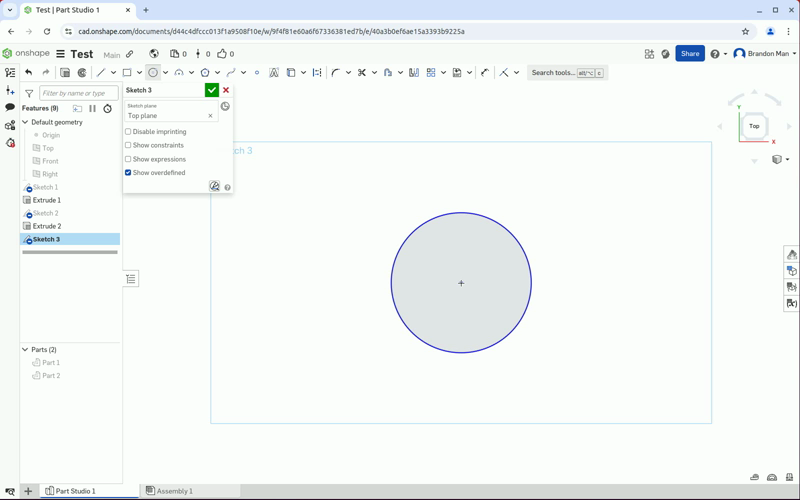
click(461, 282)
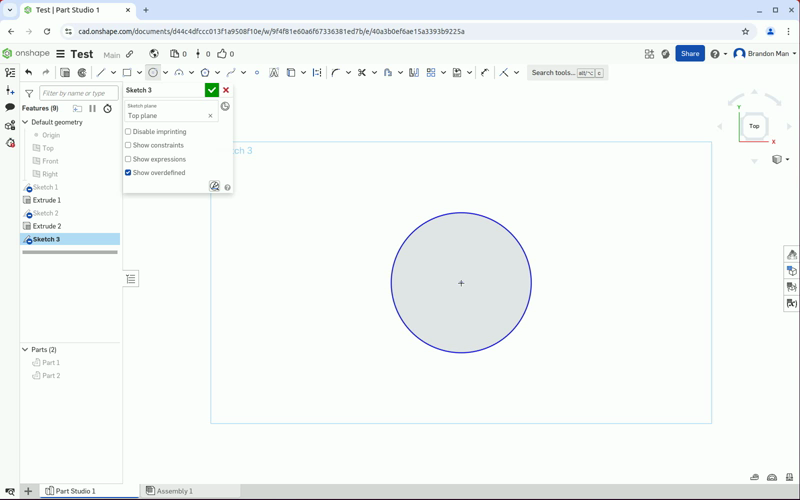
key_up(shift)
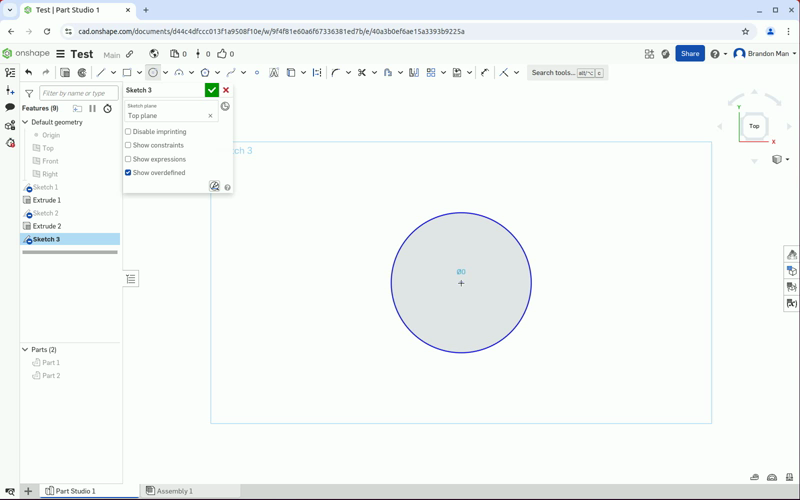
mouse_move(523, 282)
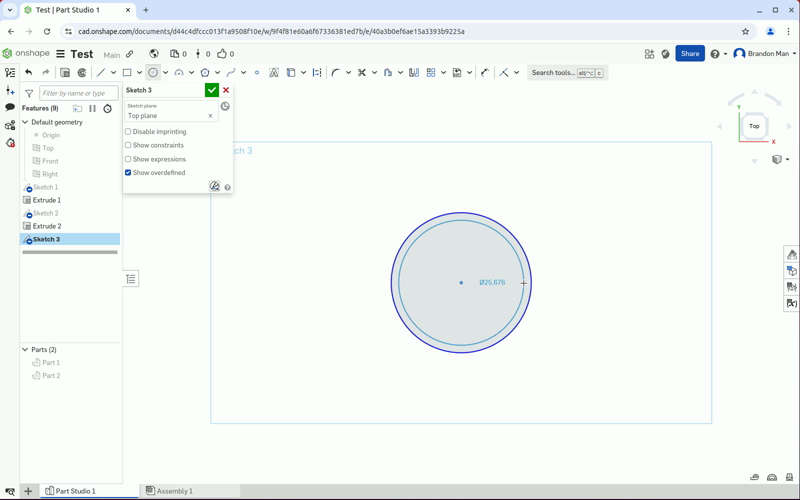
click(523, 282)
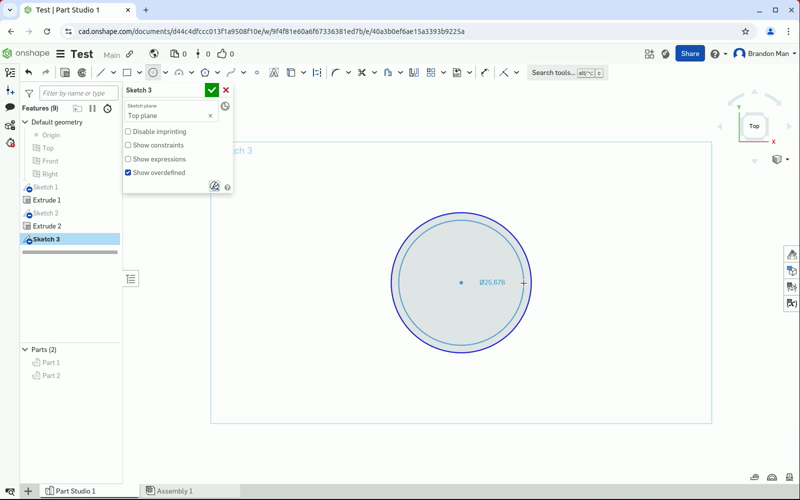
key(esc)
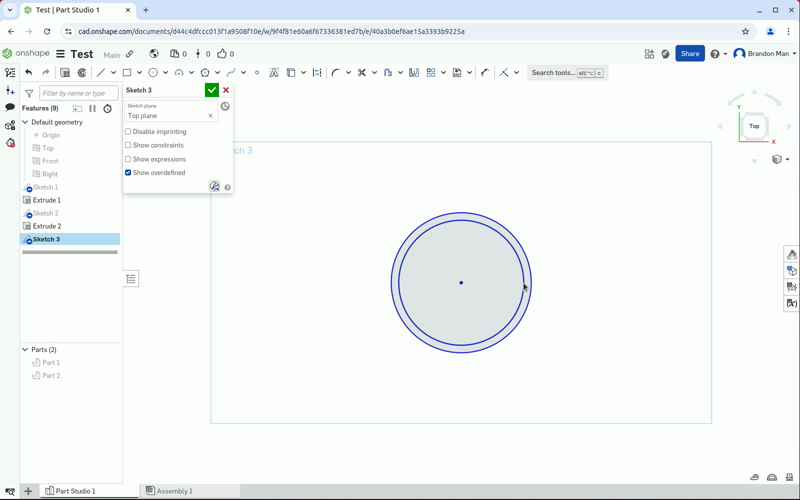
mouse_move(400, 308)
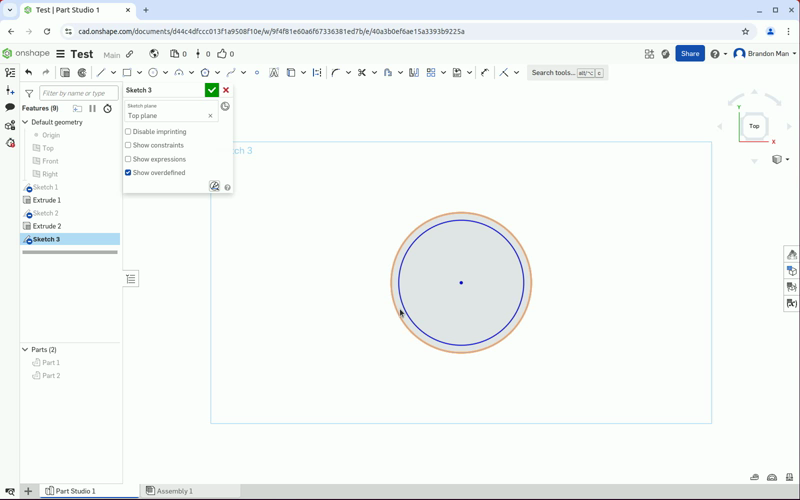
click(400, 308)
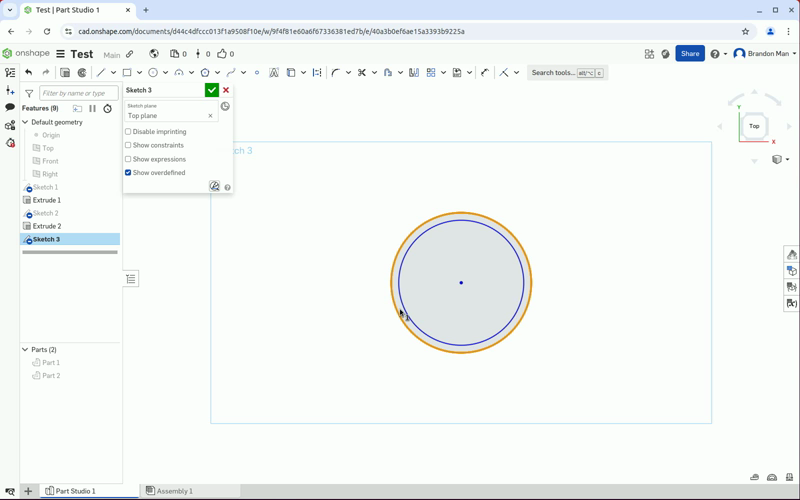
mouse_move(73, 352)
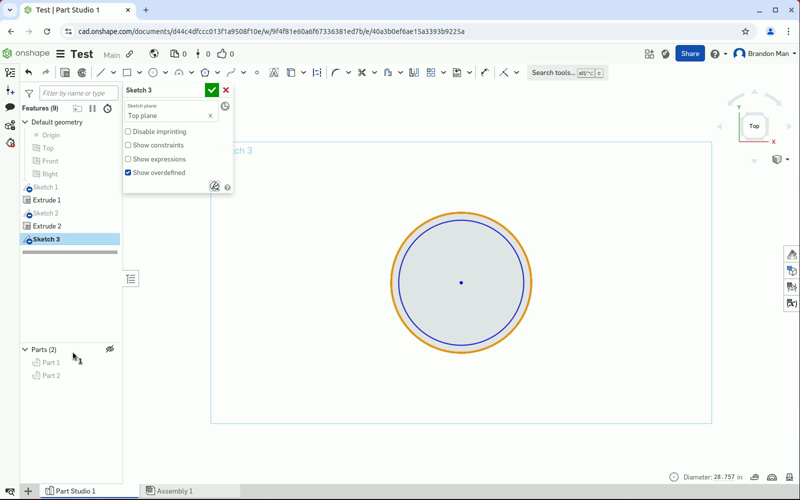
key(shift+y)
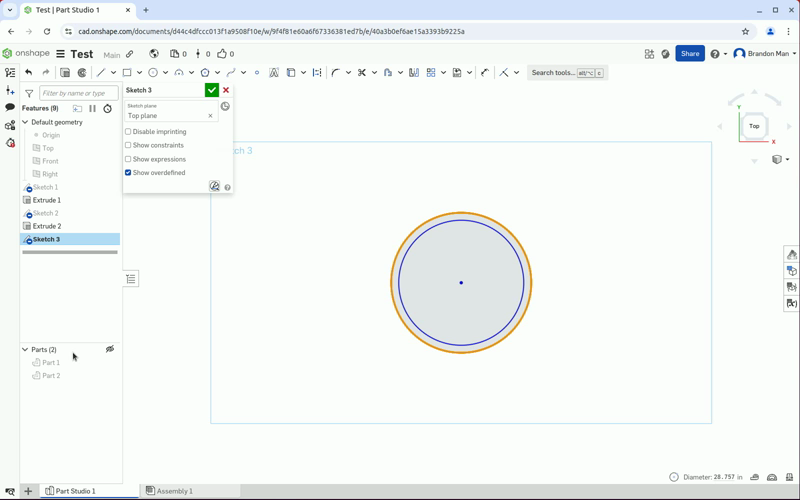
key(shift+e)
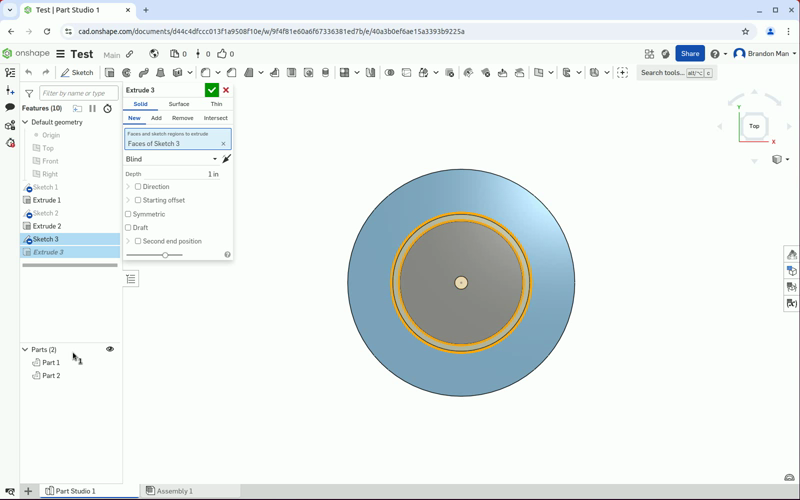
mouse_move(143, 106)
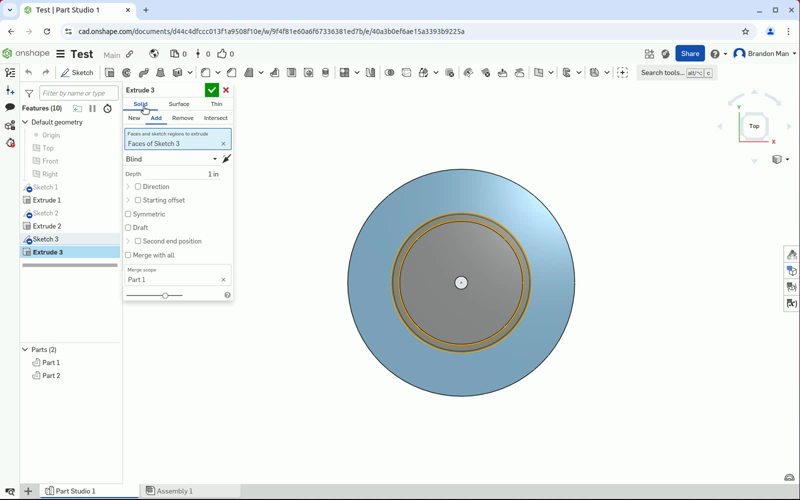
click(143, 106)
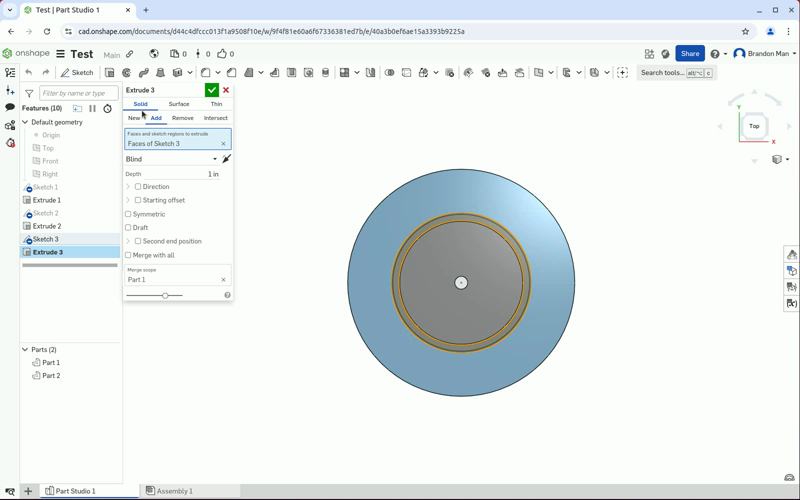
mouse_move(137, 120)
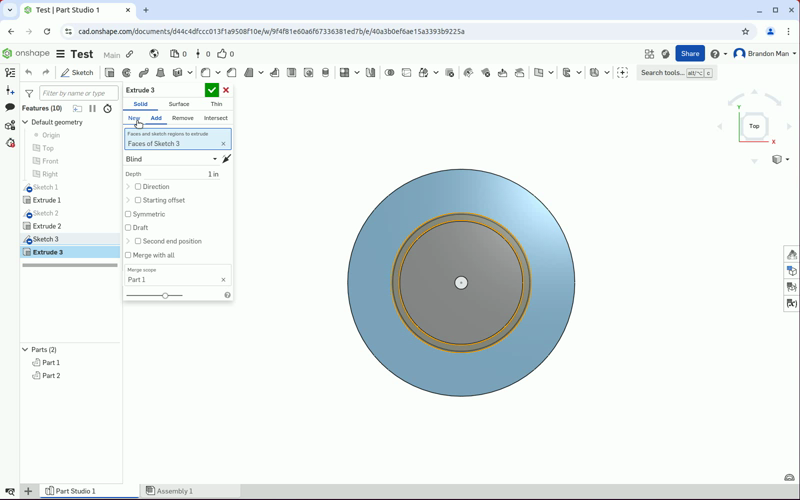
click(137, 120)
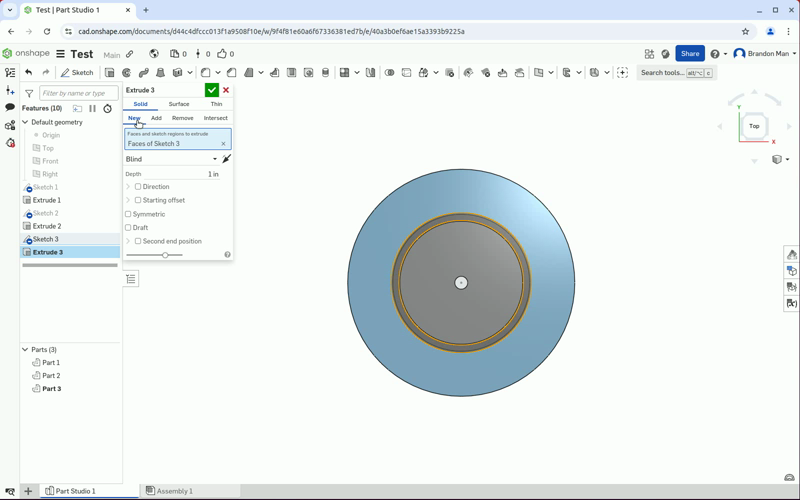
key(tab, 4)
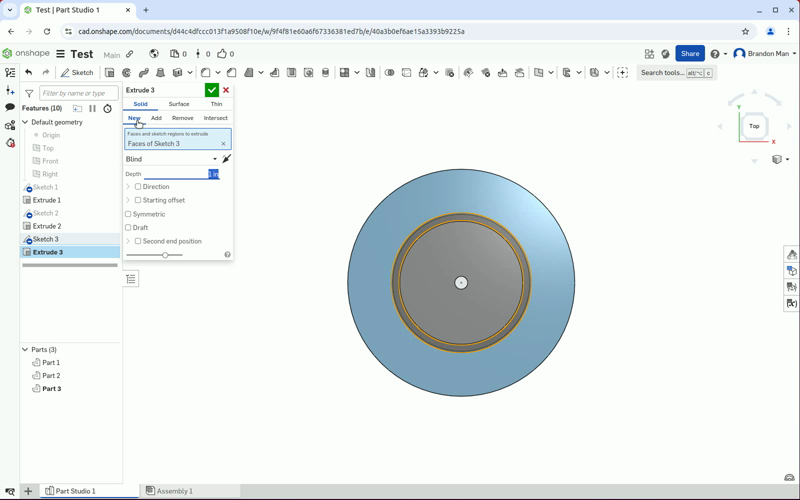
text(1.685)
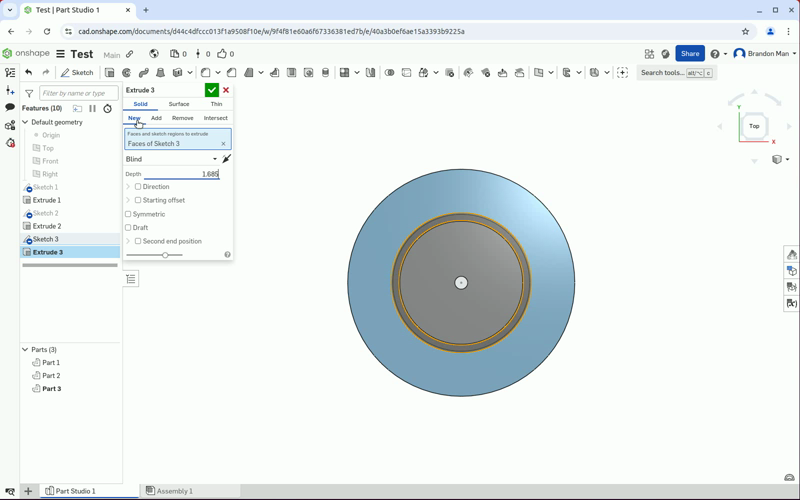
key(enter)
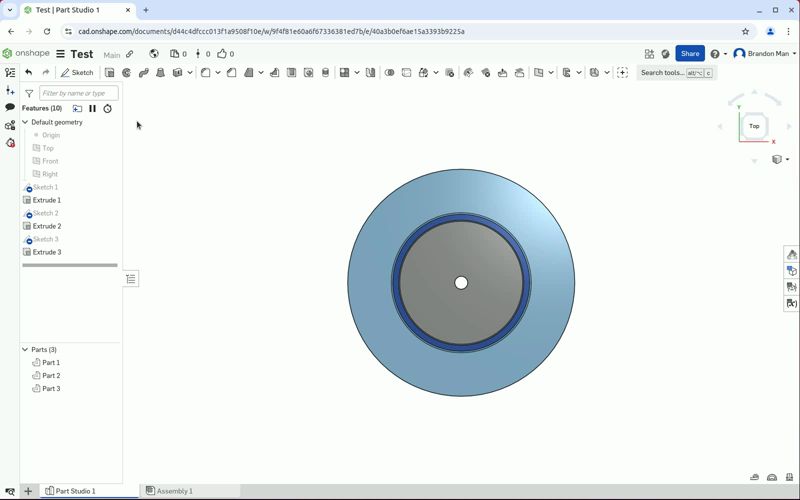
key(shift+h)
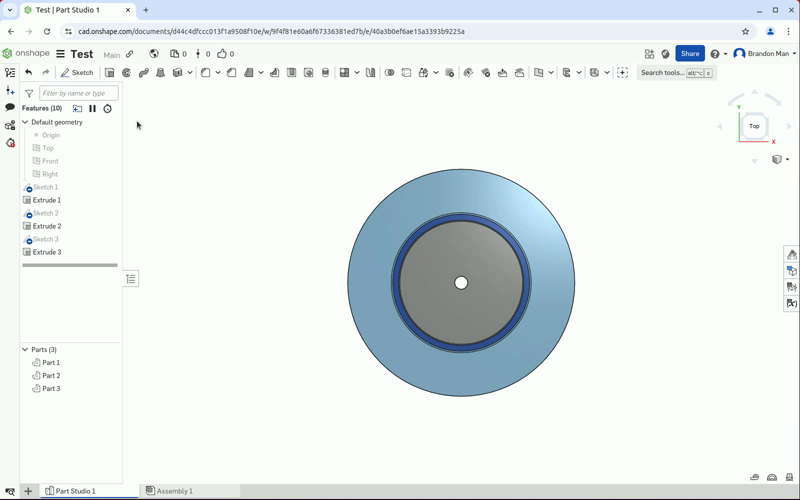
key(shift+h)
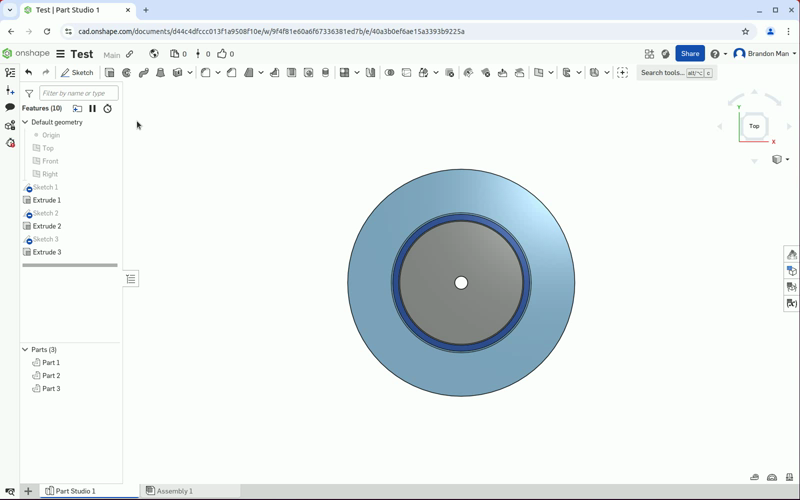
mouse_move(73, 189)
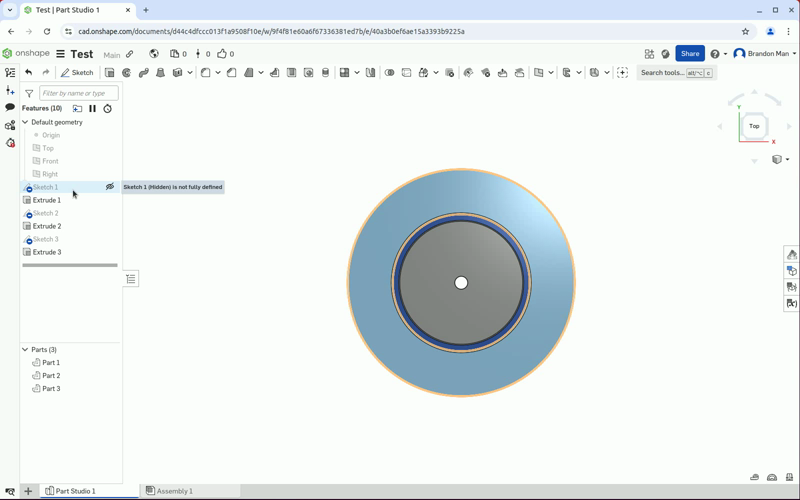
click(73, 189)
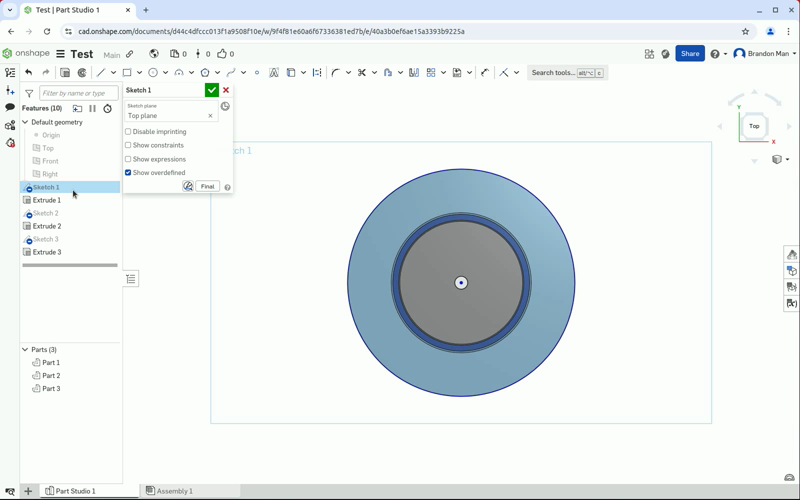
mouse_move(229, 92)
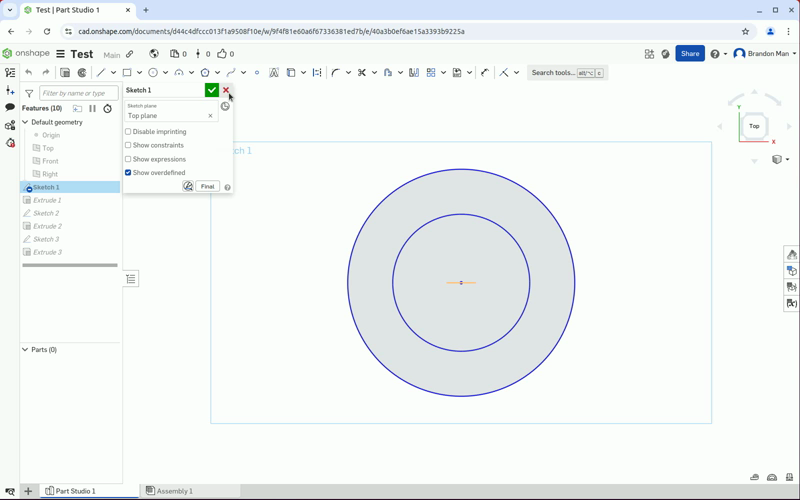
click(229, 92)
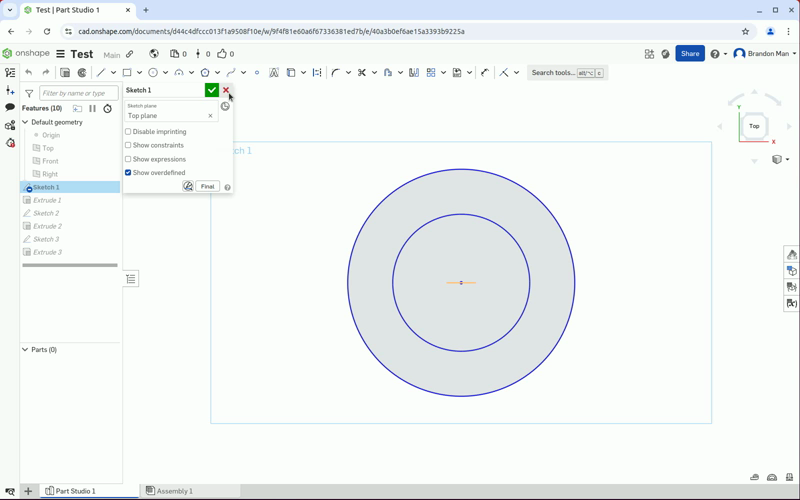
key(shift+s)
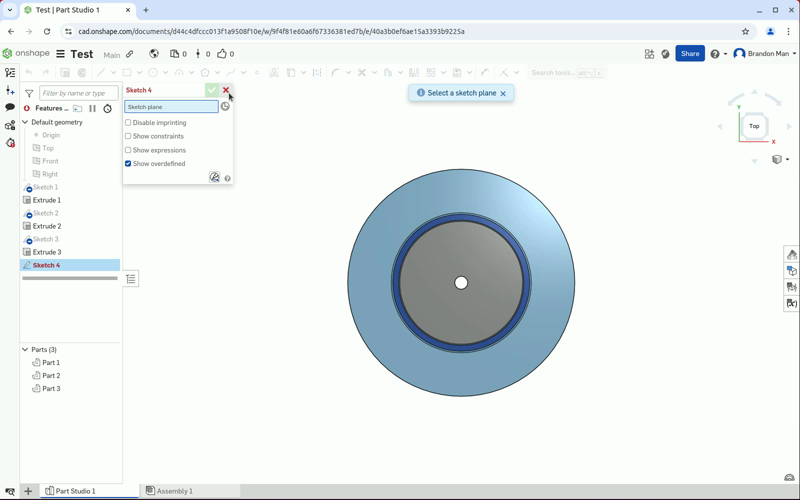
mouse_move(73, 150)
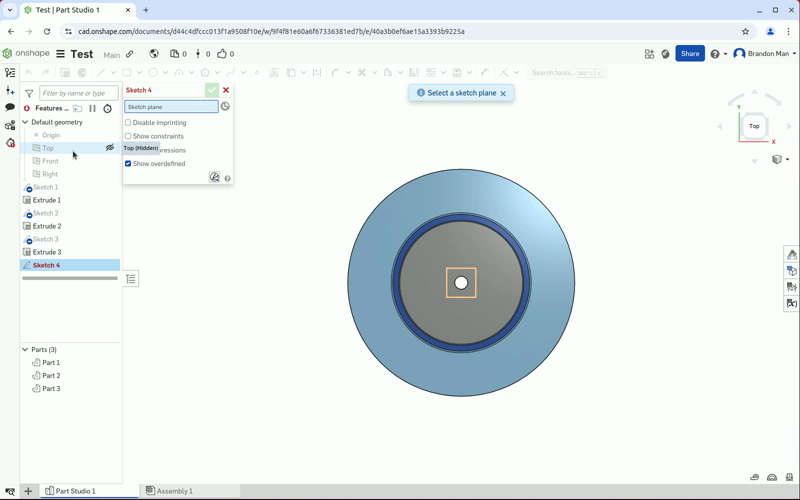
click(73, 150)
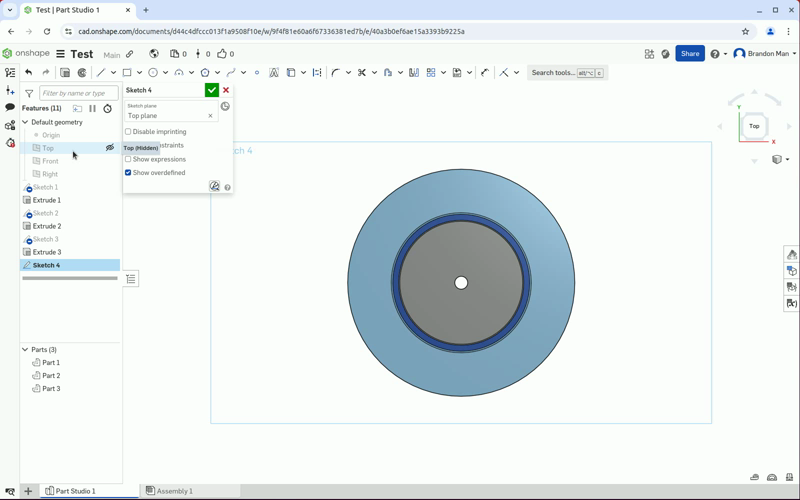
mouse_move(73, 352)
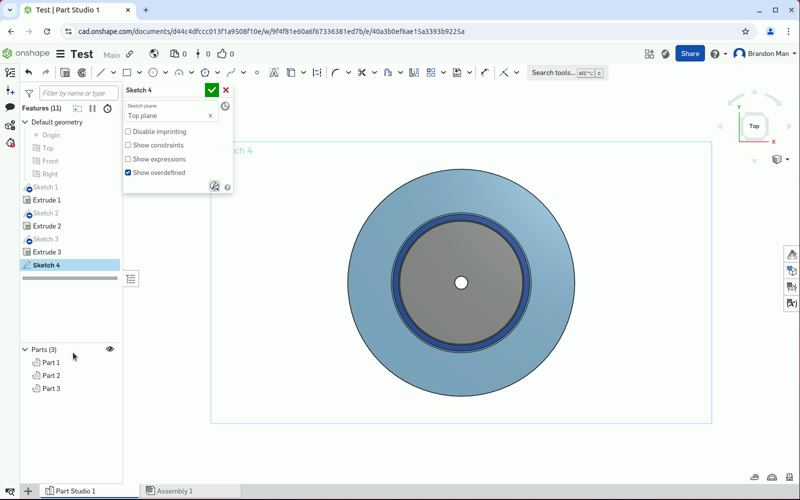
key(y)
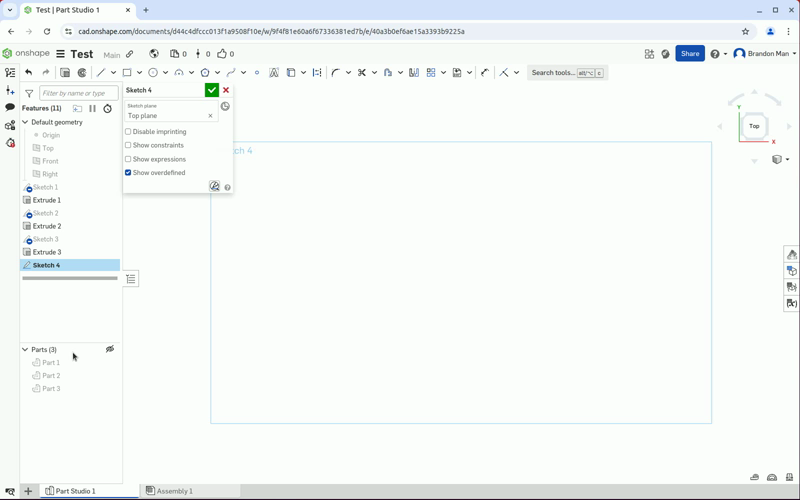
key(c)
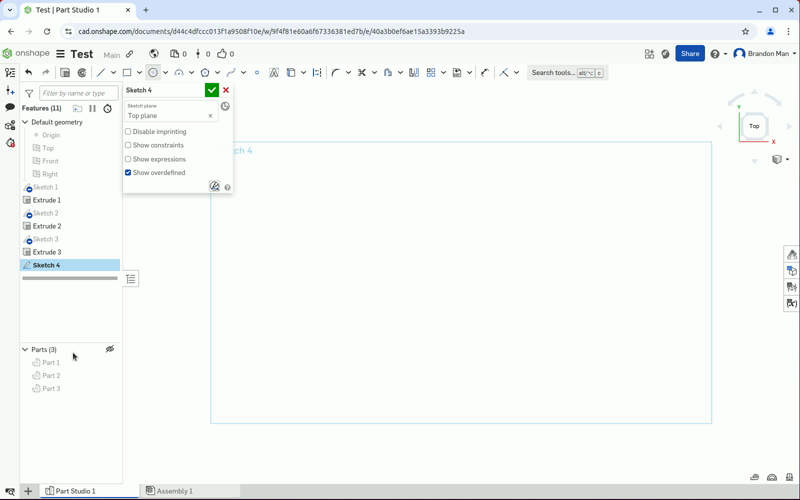
key_down(shift)
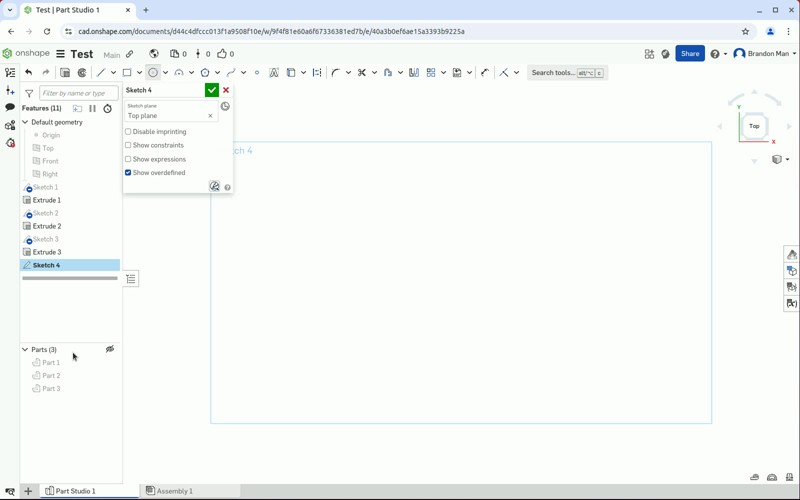
mouse_move(461, 282)
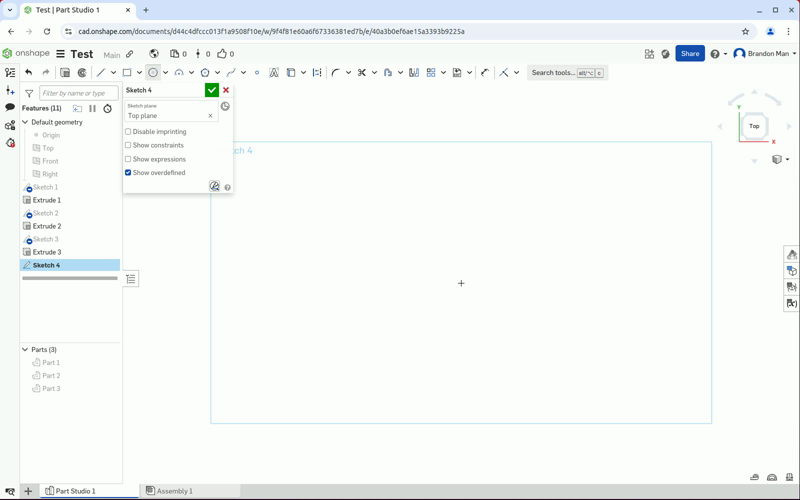
click(461, 282)
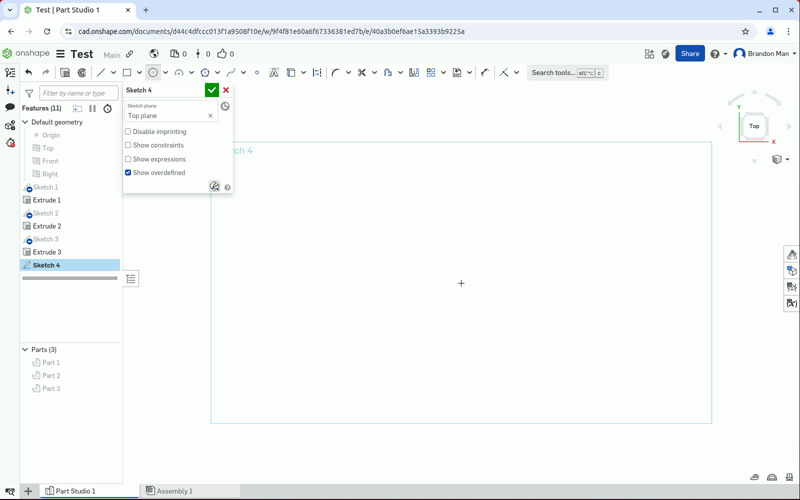
key_up(shift)
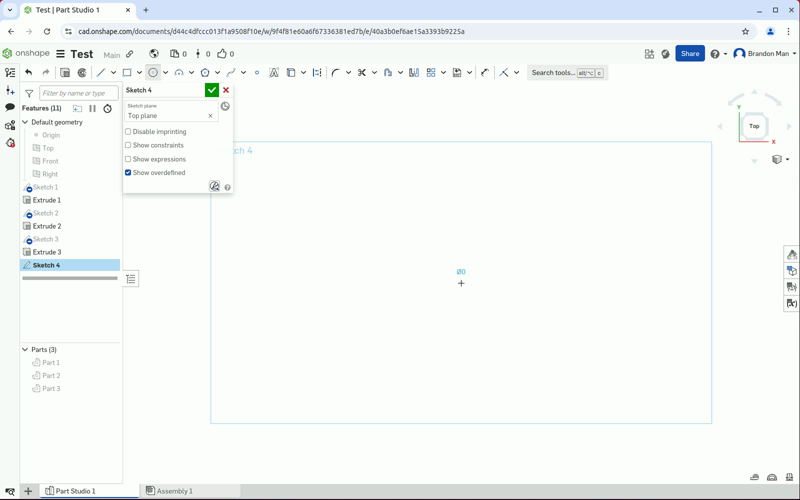
mouse_move(531, 282)
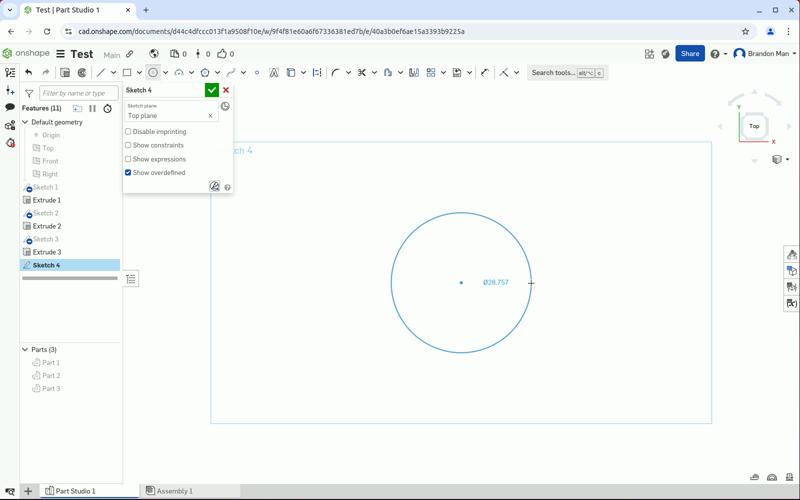
click(531, 282)
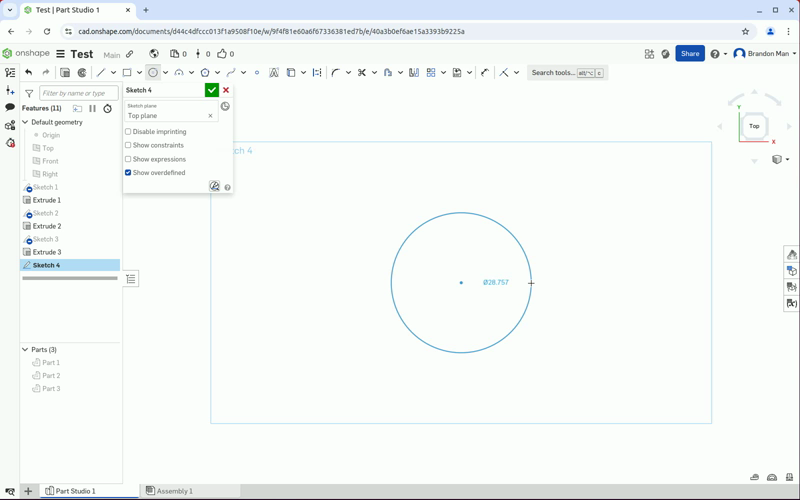
key(esc)
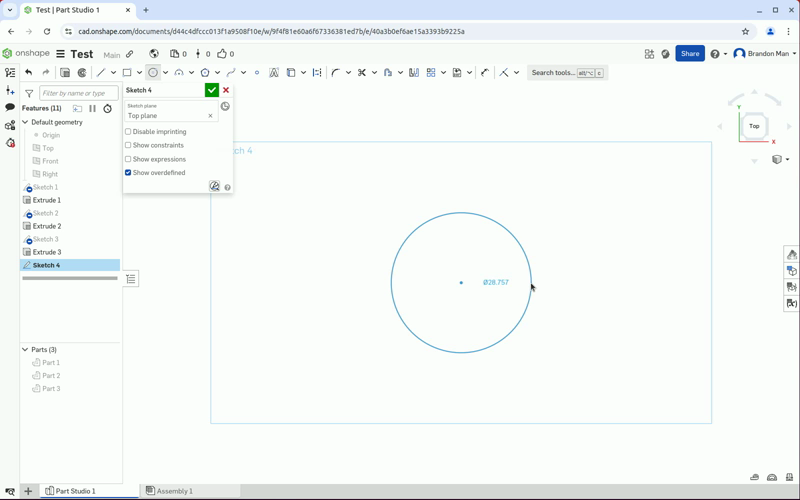
key(c)
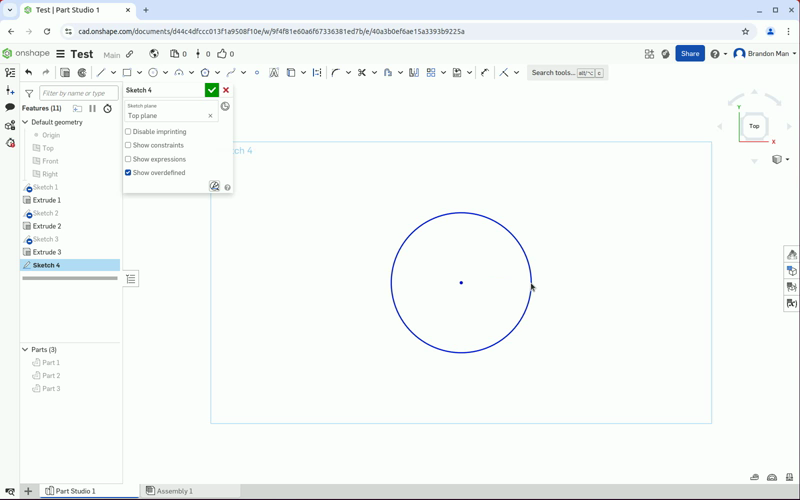
key_down(shift)
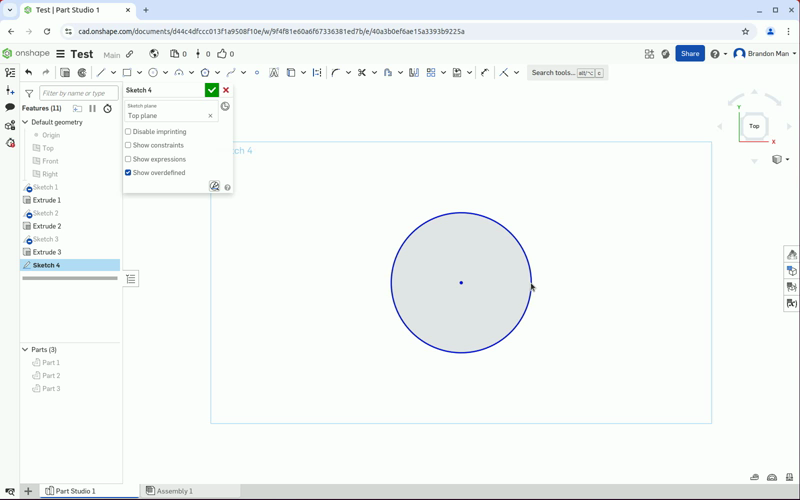
mouse_move(461, 282)
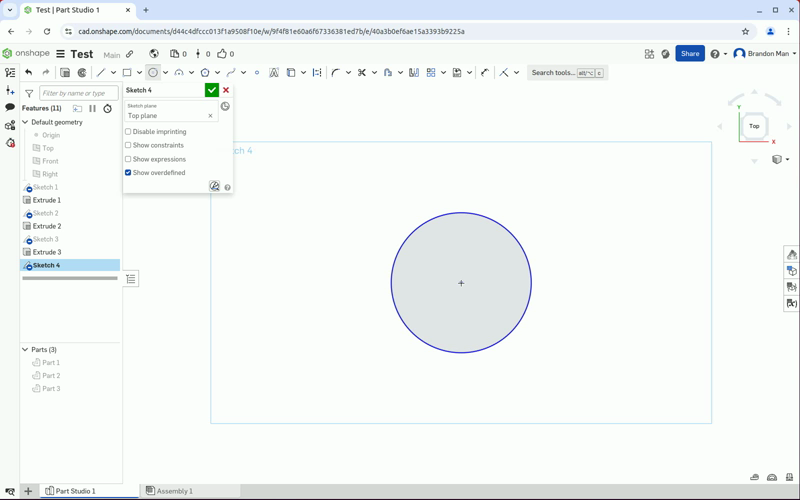
click(461, 282)
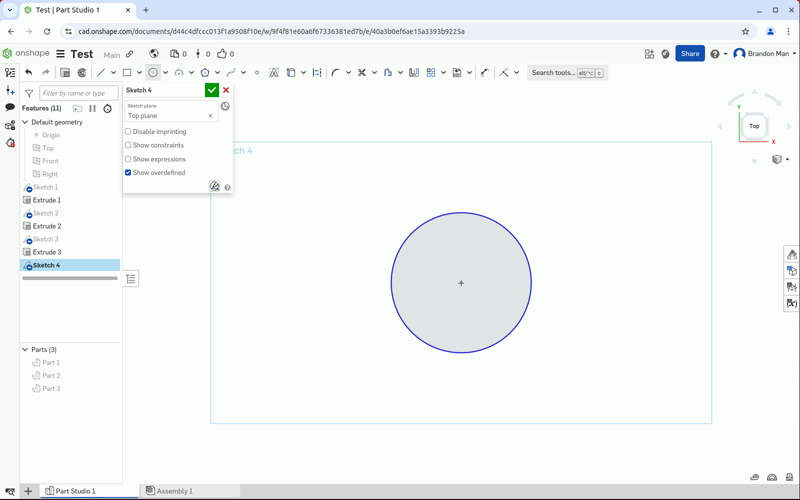
key_up(shift)
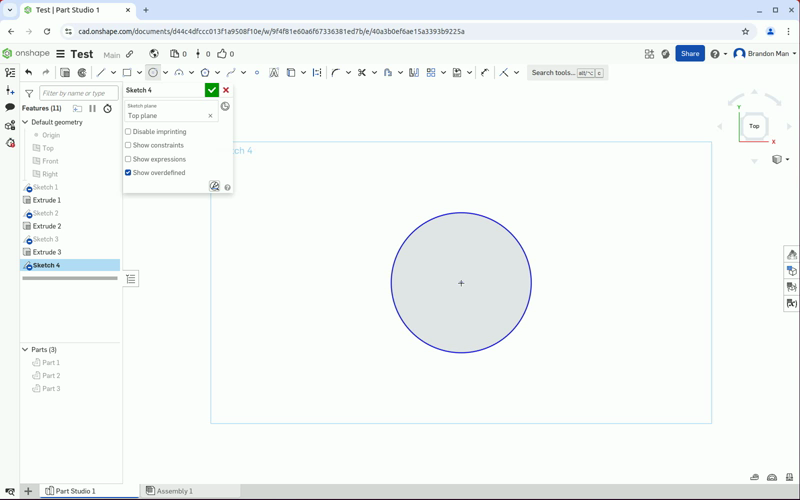
mouse_move(523, 282)
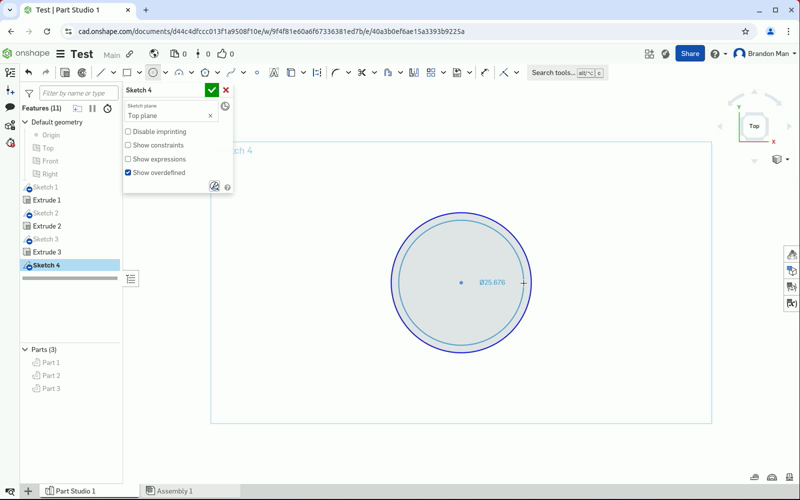
click(523, 282)
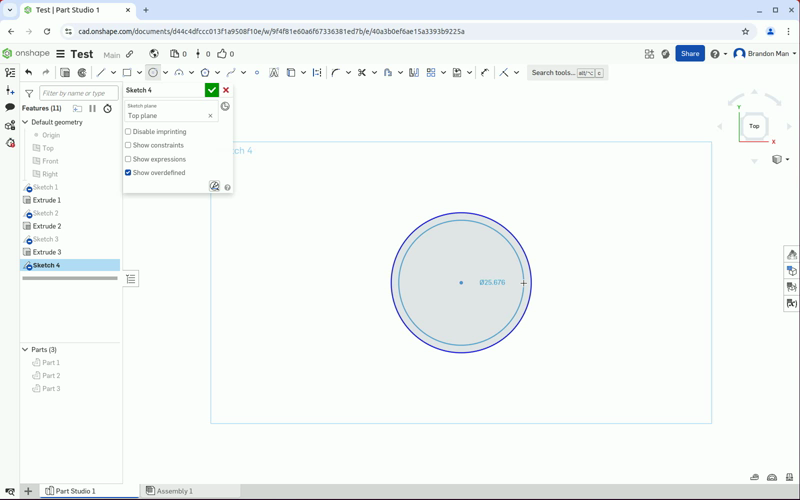
key(esc)
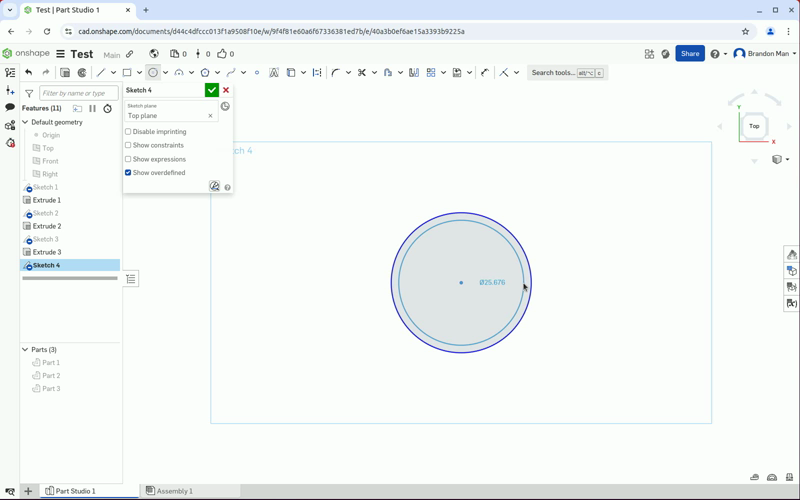
mouse_move(527, 271)
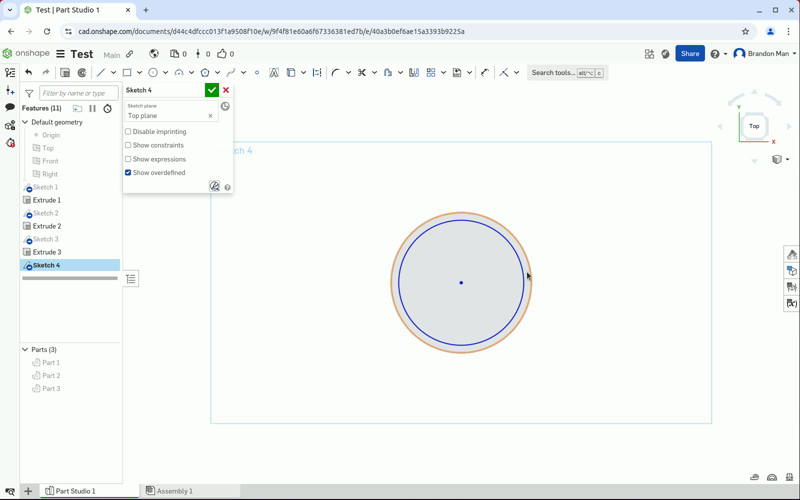
click(527, 271)
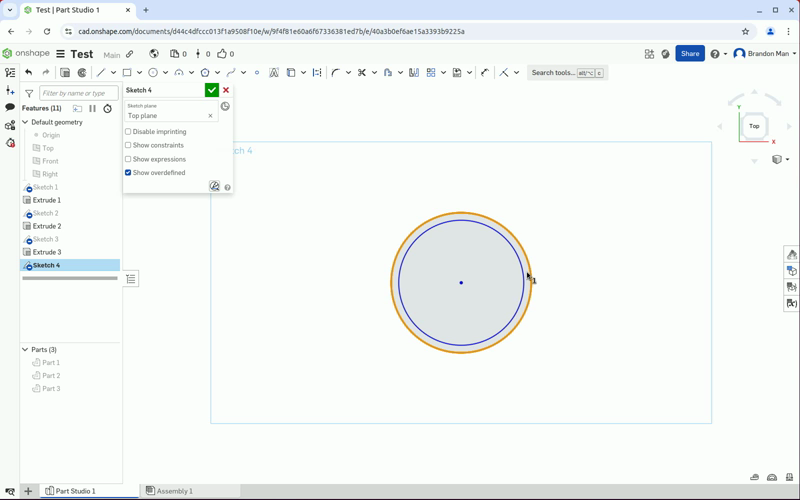
mouse_move(73, 352)
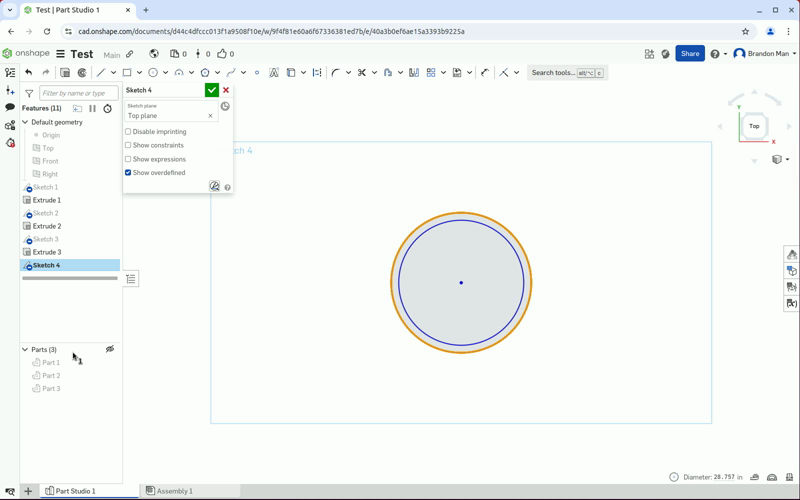
key(shift+y)
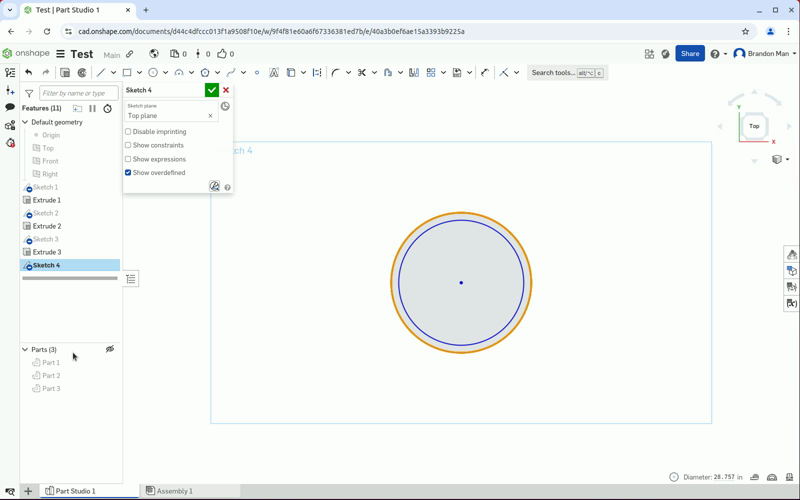
key(shift+e)
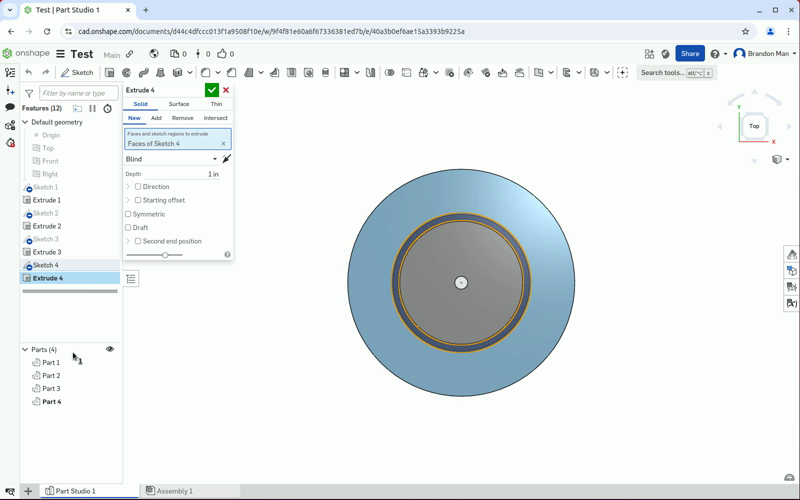
mouse_move(143, 106)
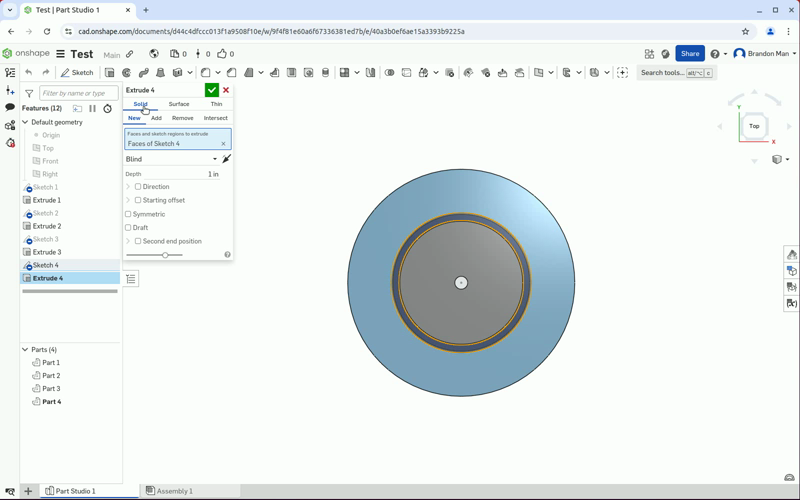
click(143, 106)
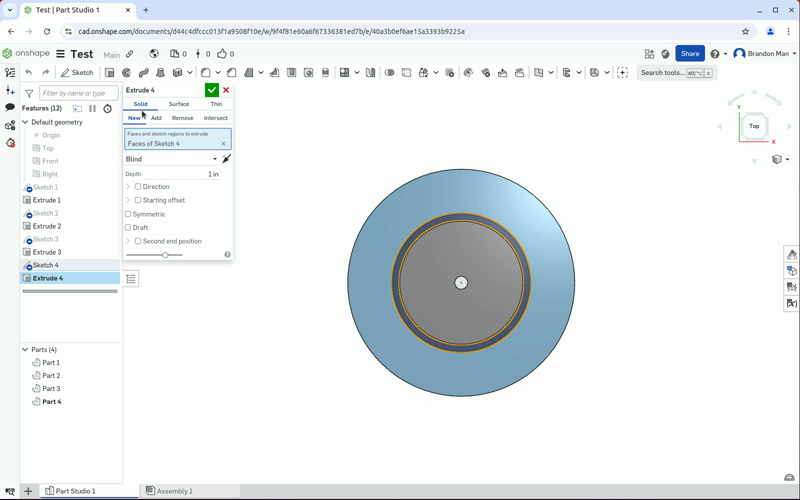
mouse_move(137, 120)
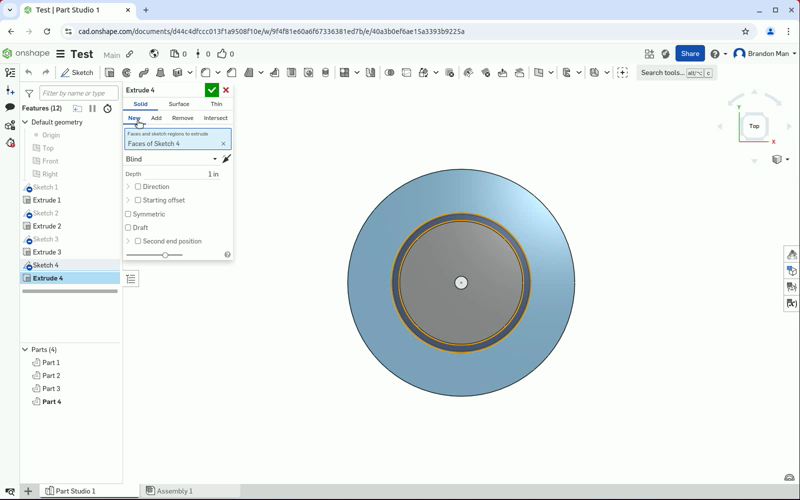
click(137, 120)
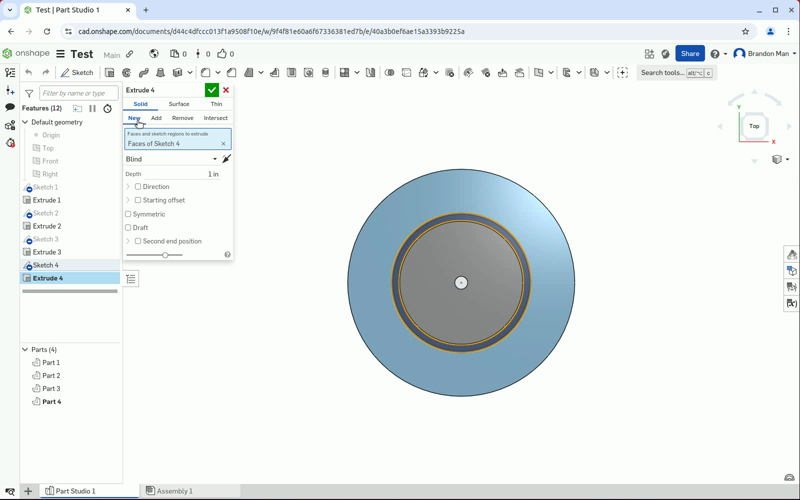
key(tab, 4)
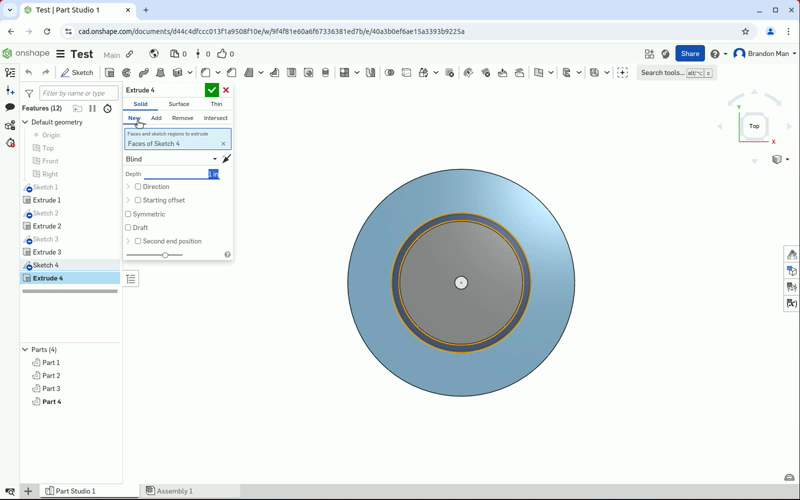
text(17.331)
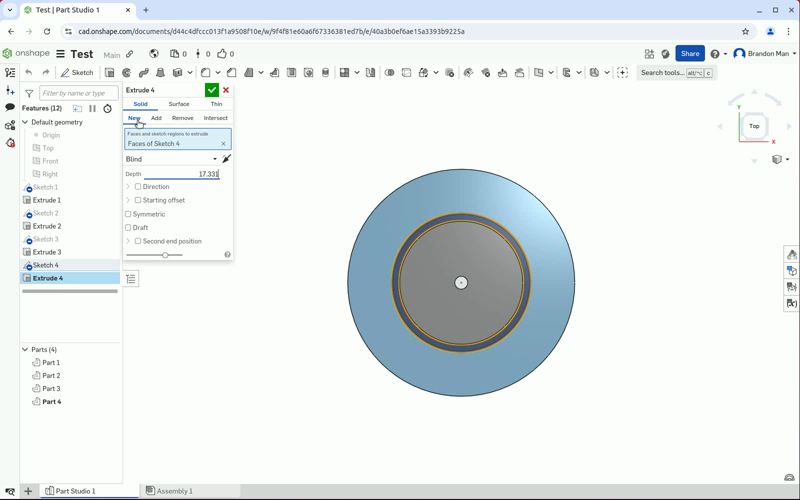
key(enter)
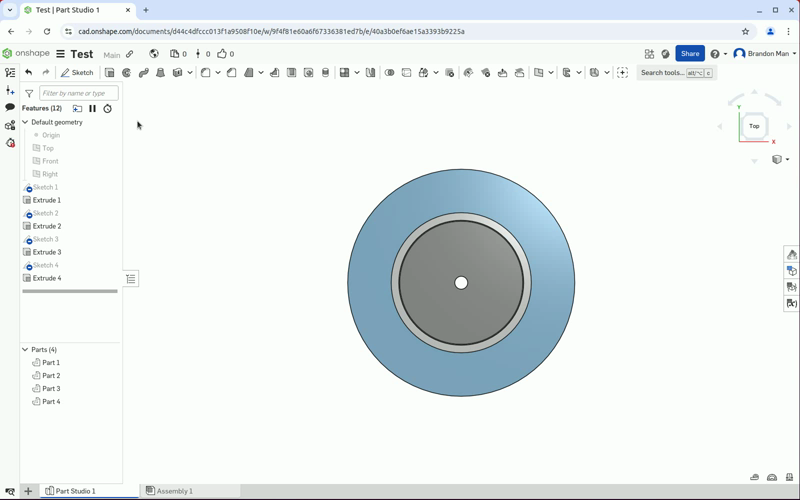
key(shift+h)
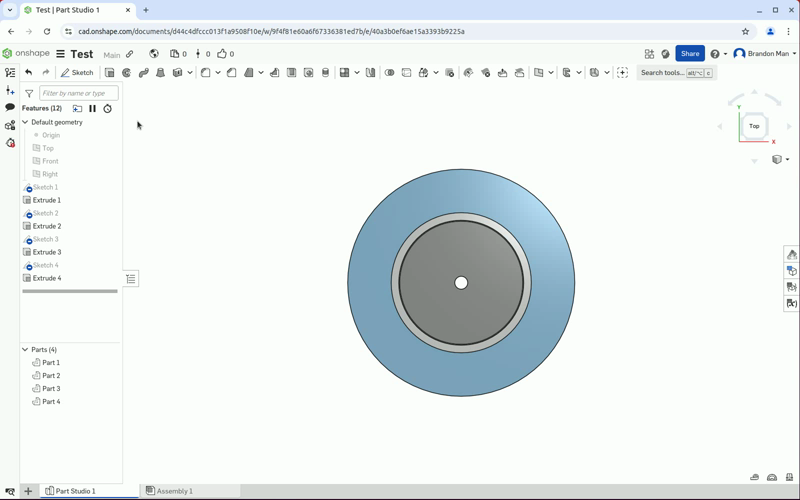
key(shift+h)
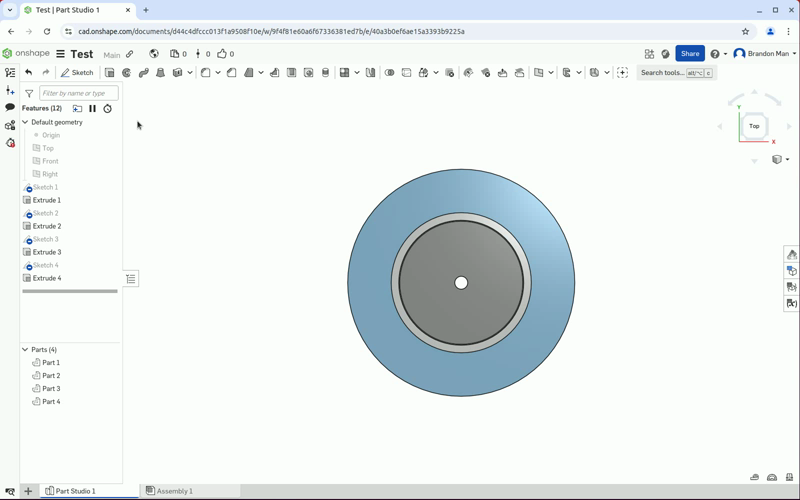
mouse_move(73, 189)
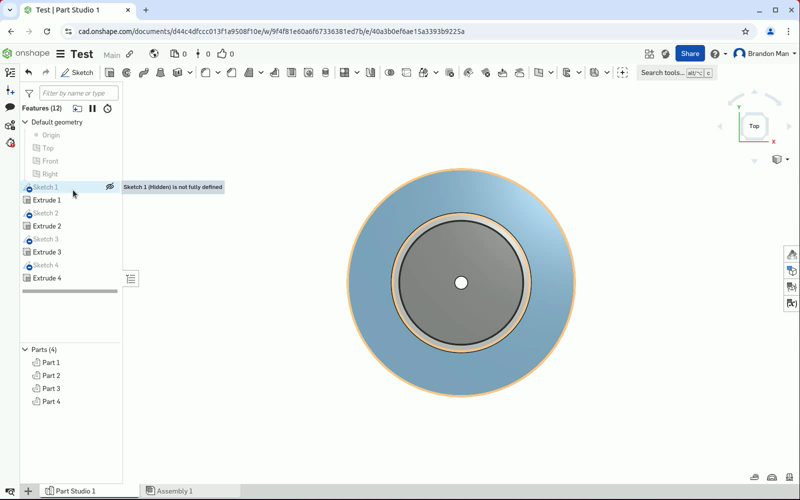
click(73, 189)
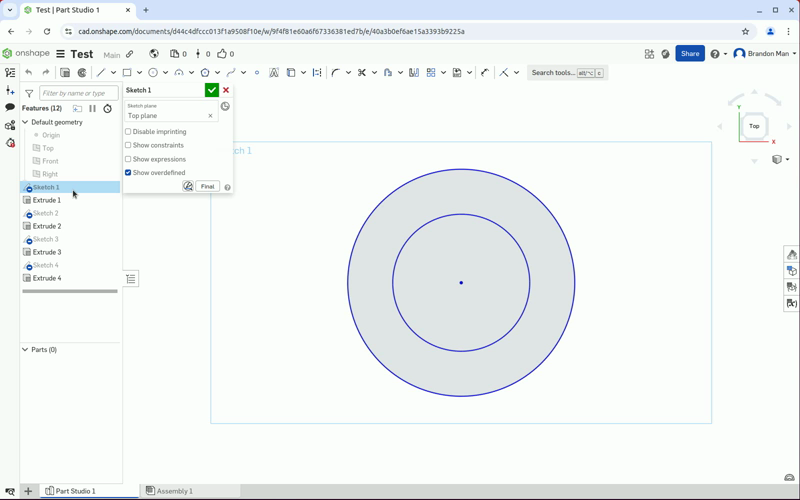
mouse_move(229, 92)
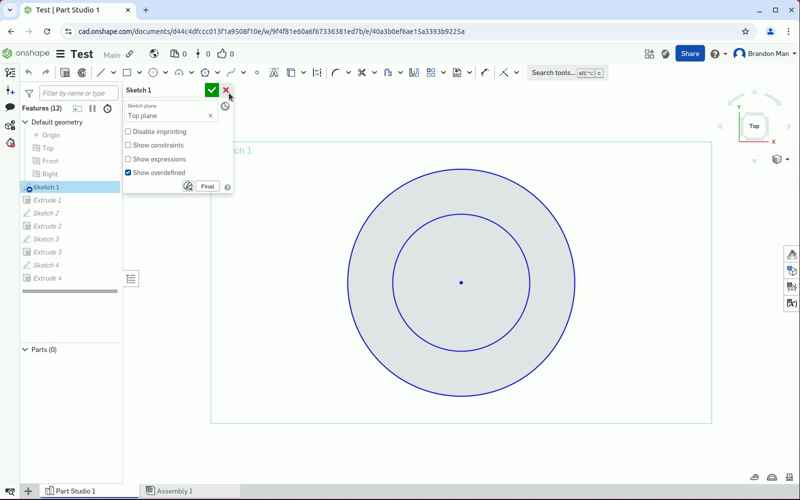
click(229, 92)
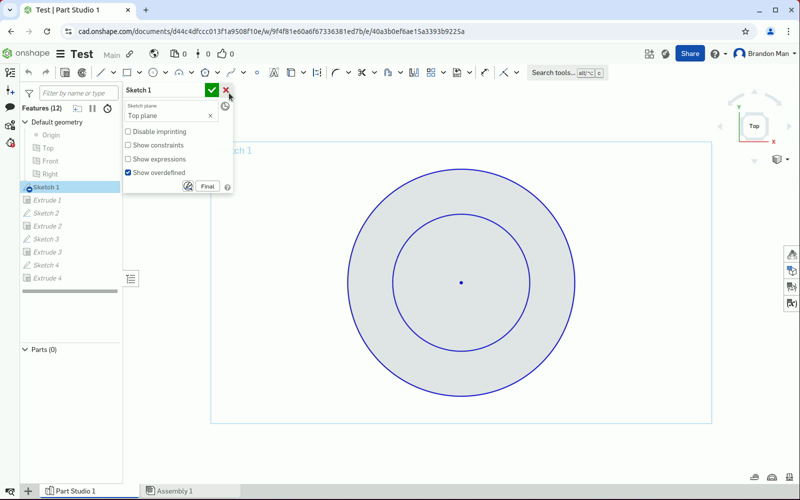
key(shift+s)
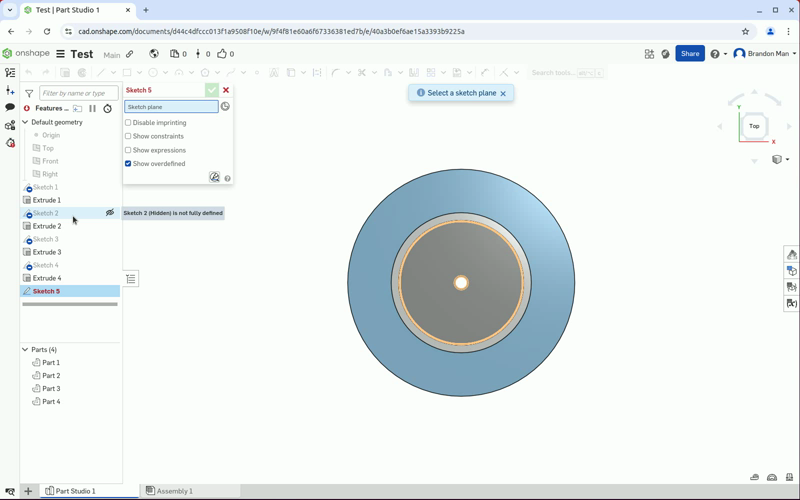
scroll(3)
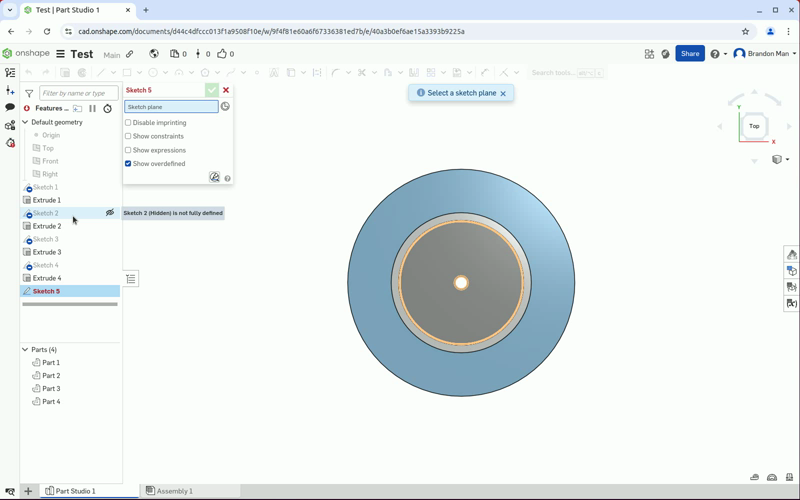
mouse_move(73, 150)
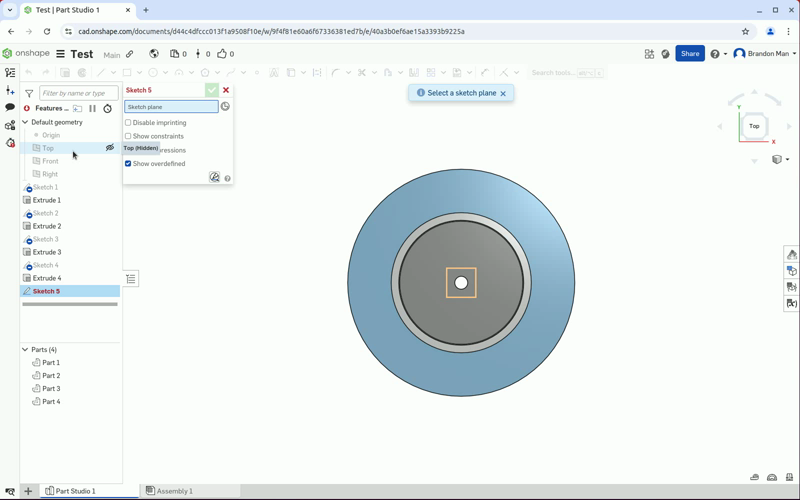
click(73, 150)
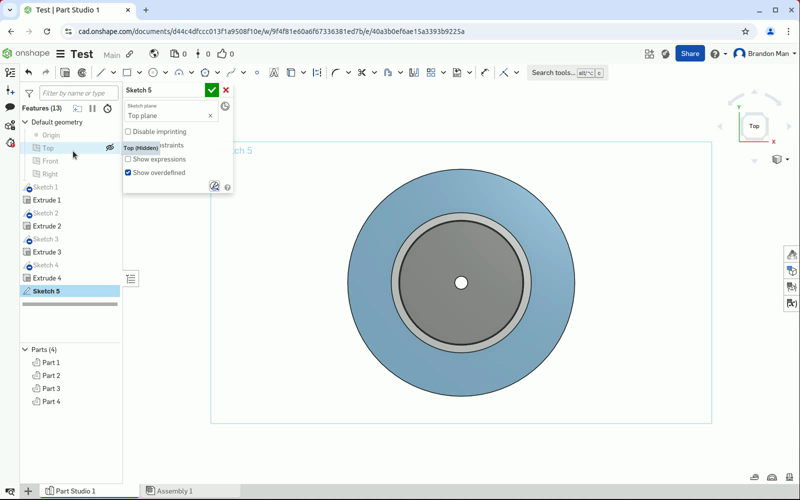
mouse_move(73, 352)
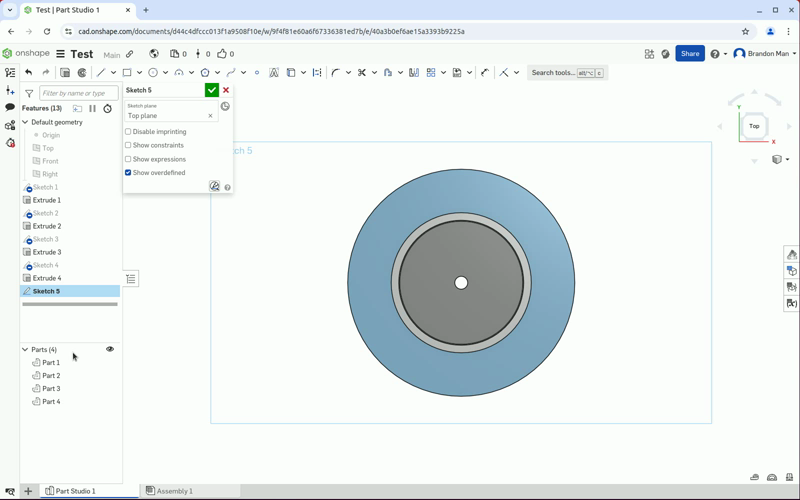
key(y)
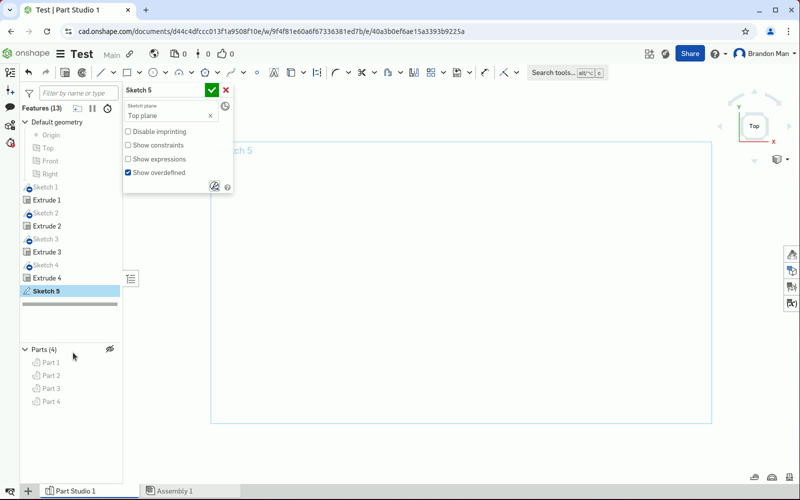
key(c)
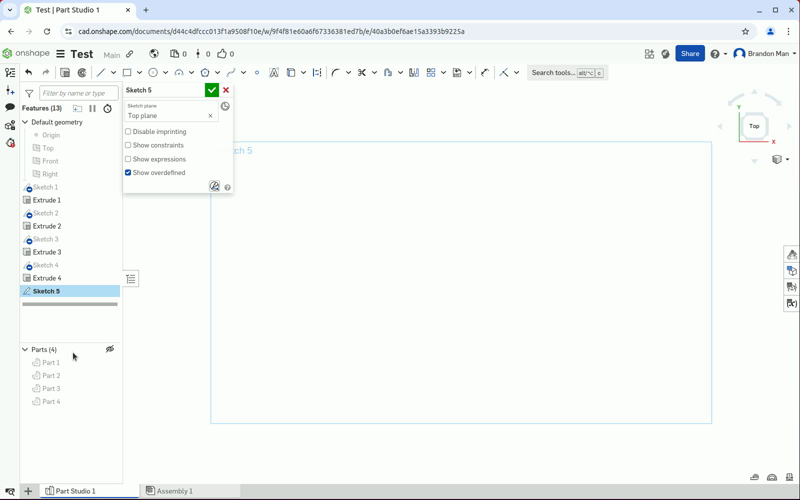
key_down(shift)
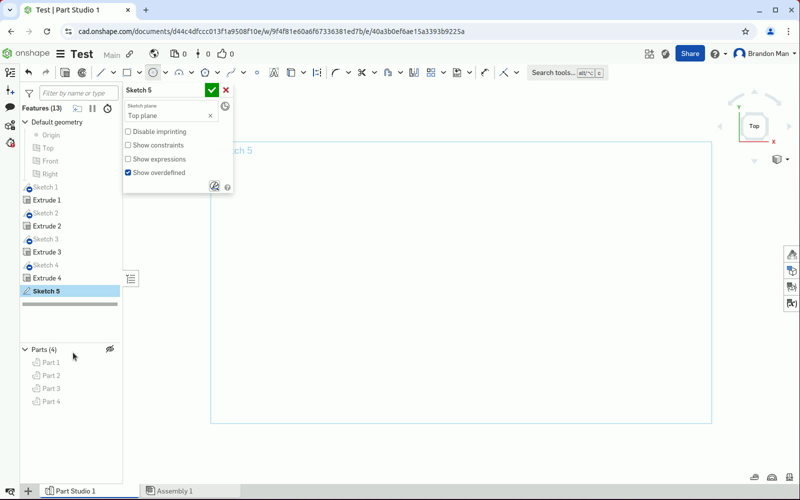
mouse_move(461, 282)
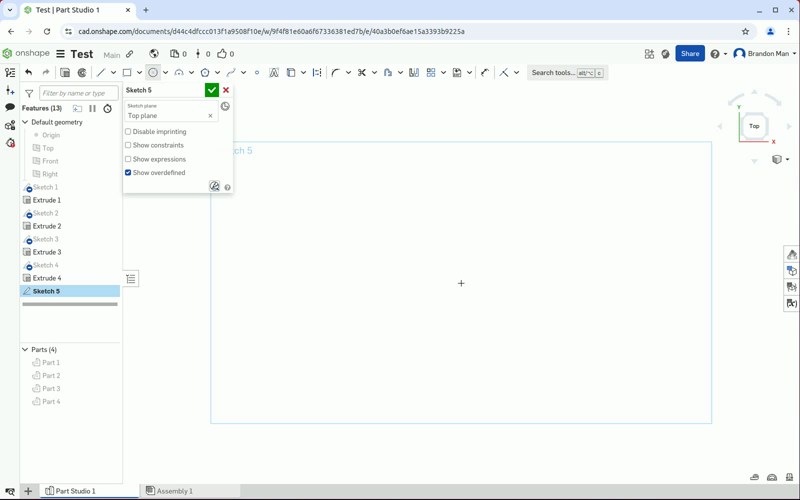
click(461, 282)
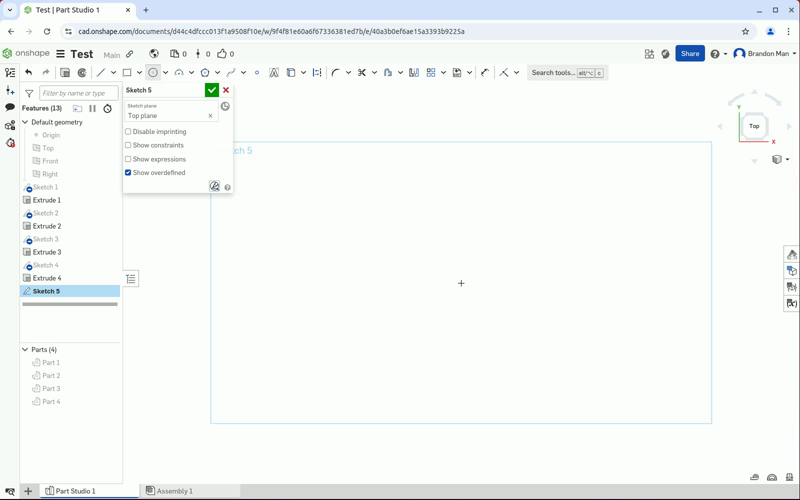
key_up(shift)
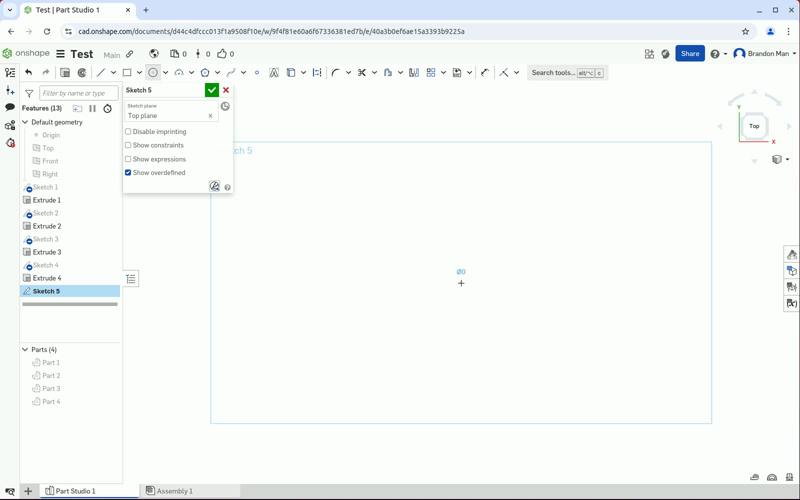
mouse_move(574, 282)
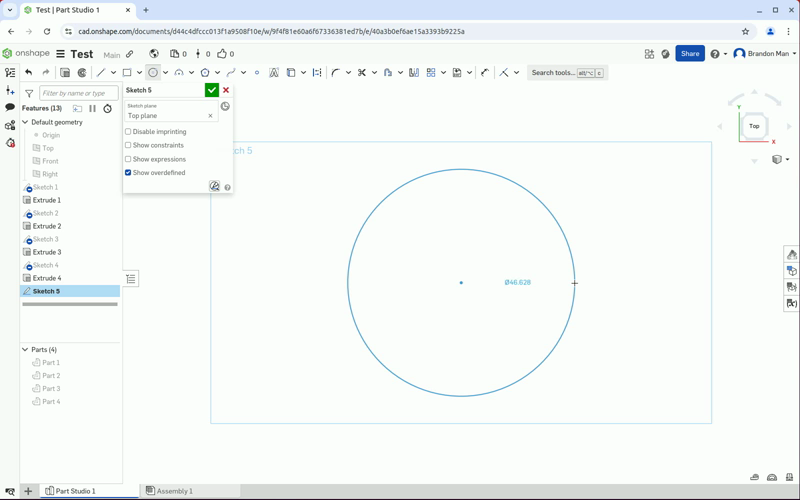
click(574, 282)
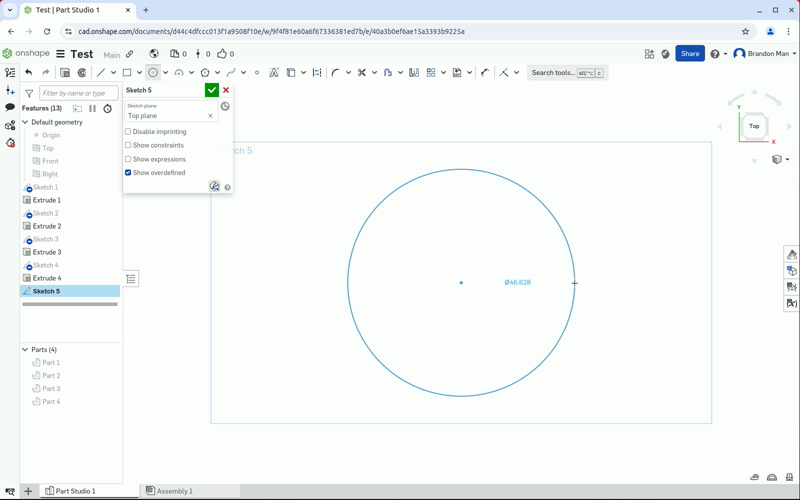
key(esc)
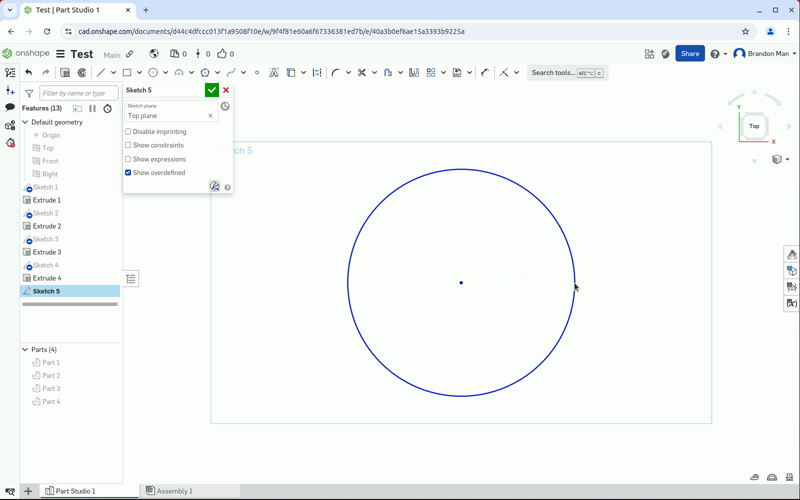
key(c)
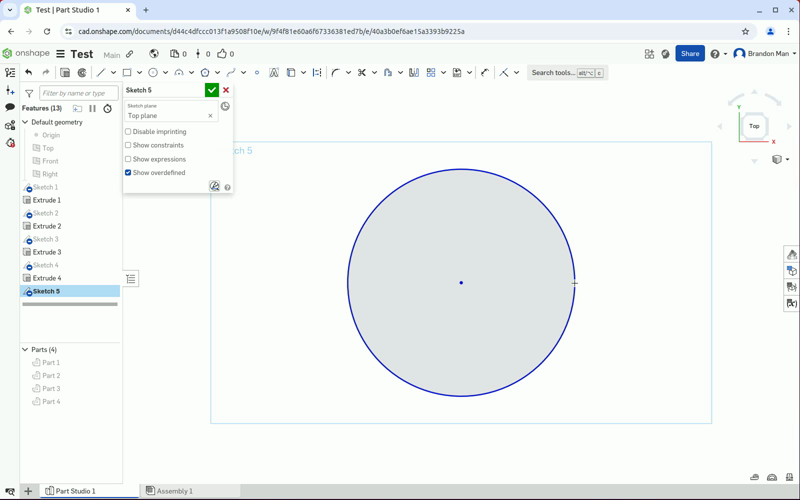
key_down(shift)
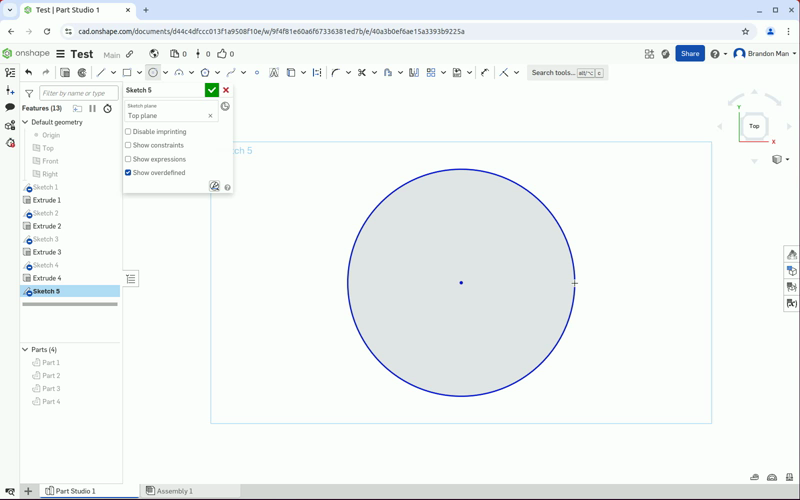
mouse_move(461, 282)
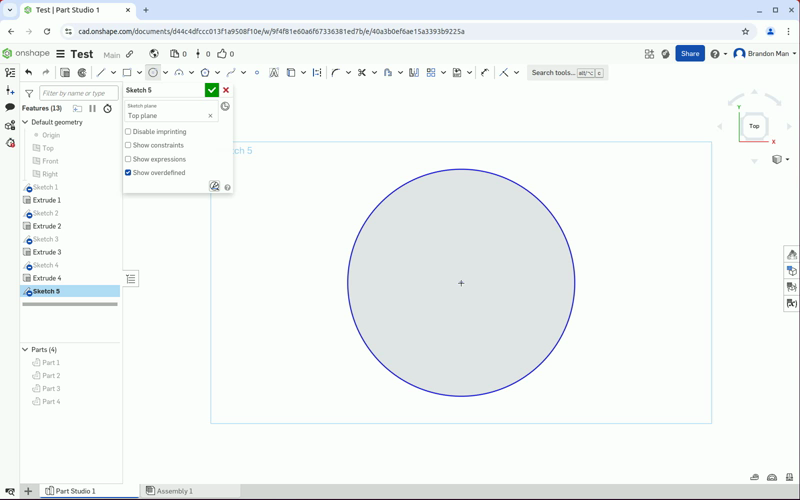
click(461, 282)
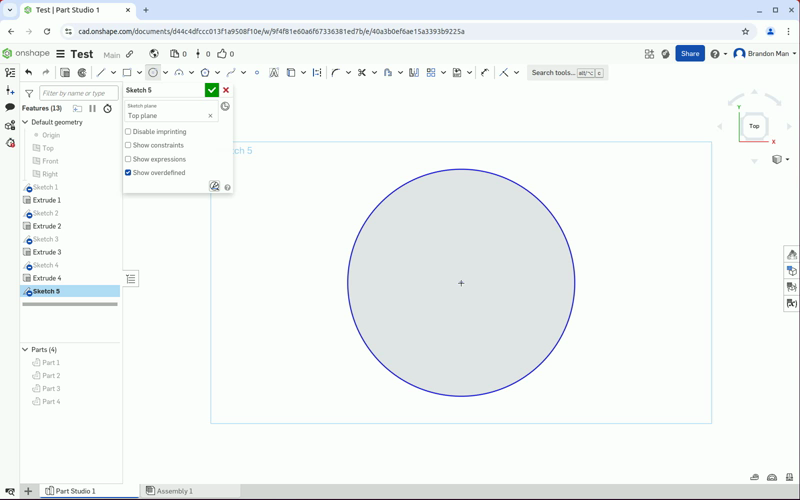
key_up(shift)
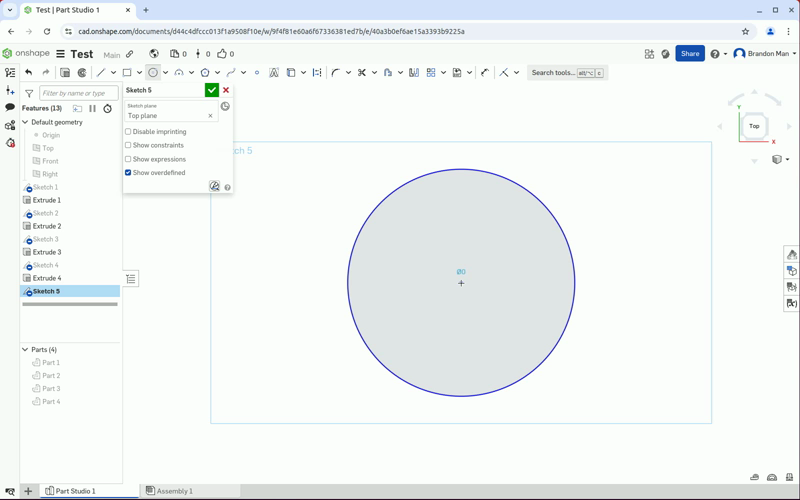
mouse_move(529, 282)
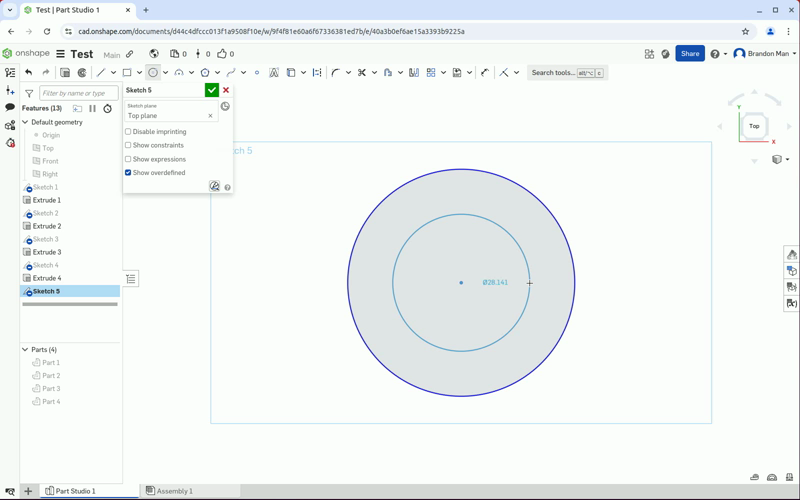
click(529, 282)
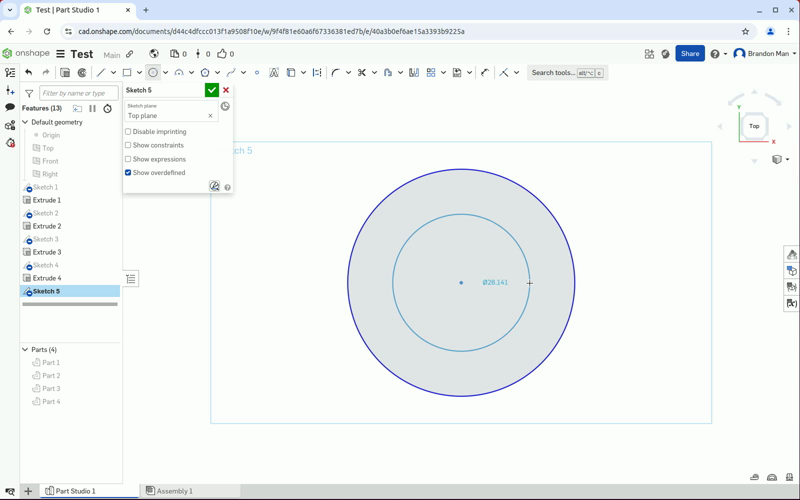
key(esc)
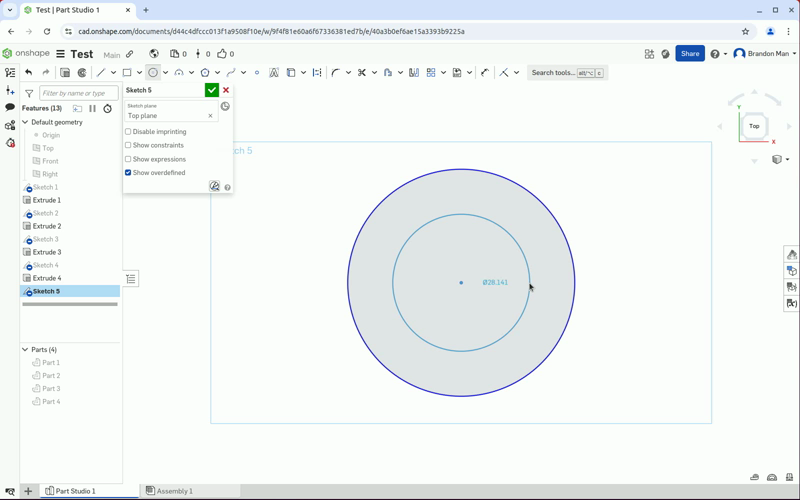
mouse_move(373, 313)
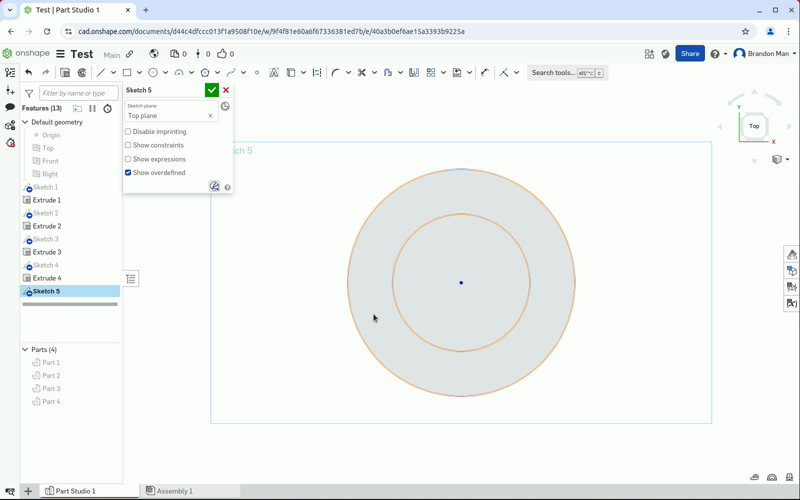
click(373, 313)
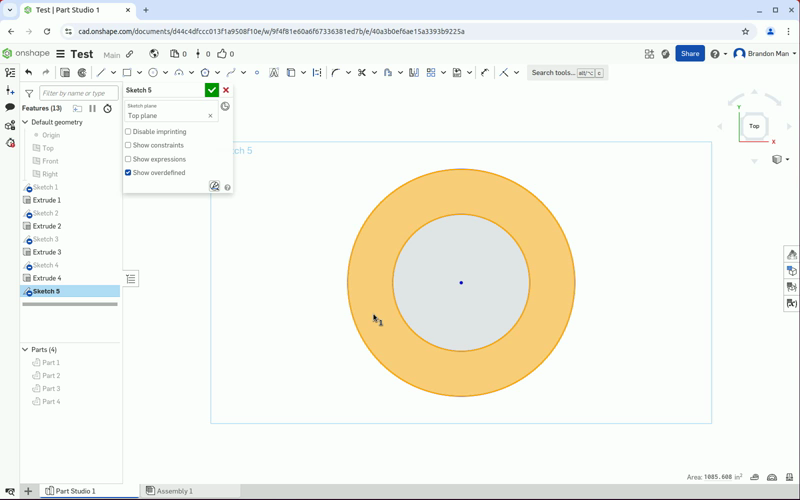
mouse_move(73, 352)
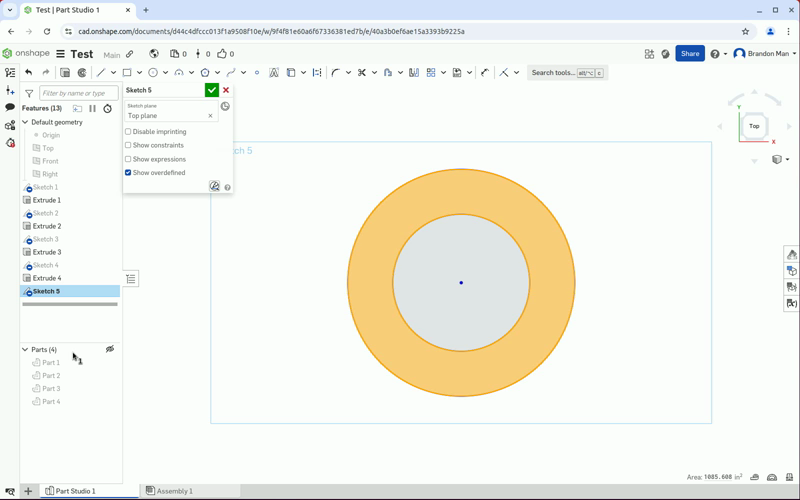
key(shift+y)
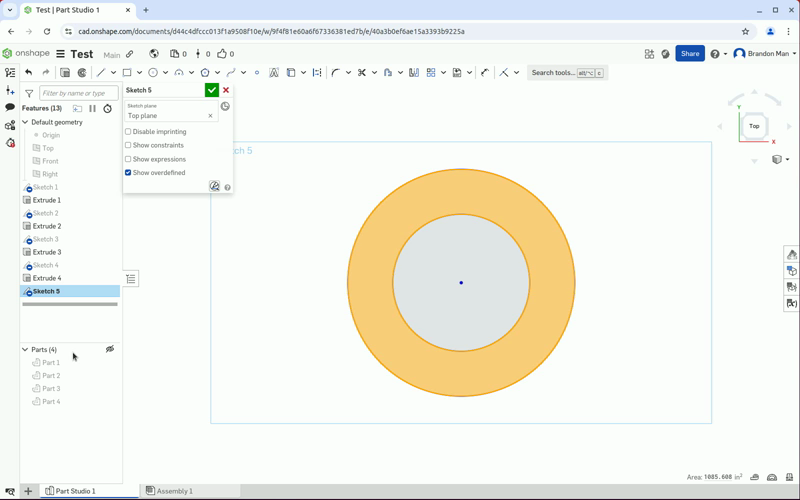
key(shift+e)
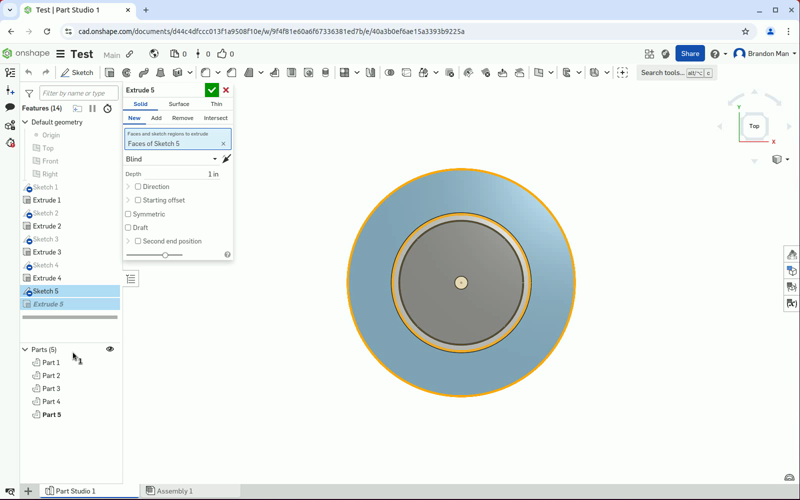
mouse_move(143, 106)
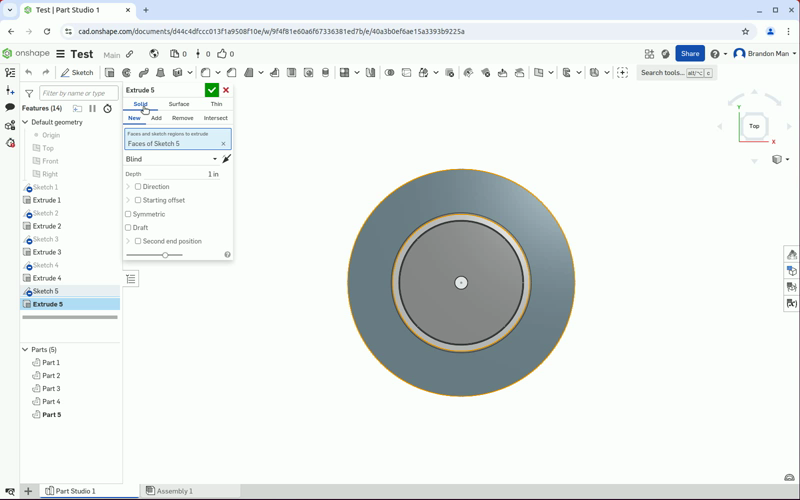
click(143, 106)
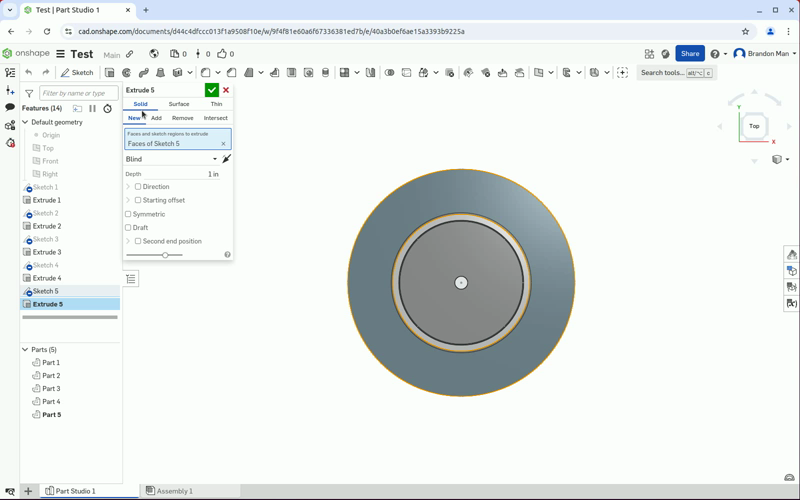
mouse_move(137, 120)
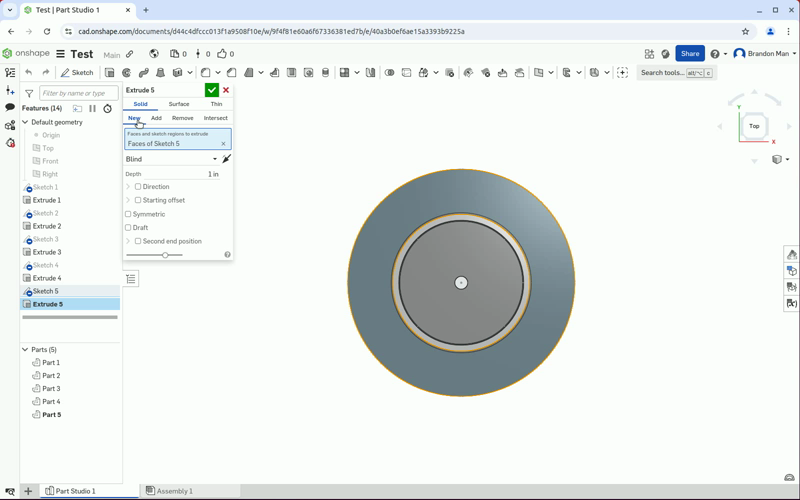
click(137, 120)
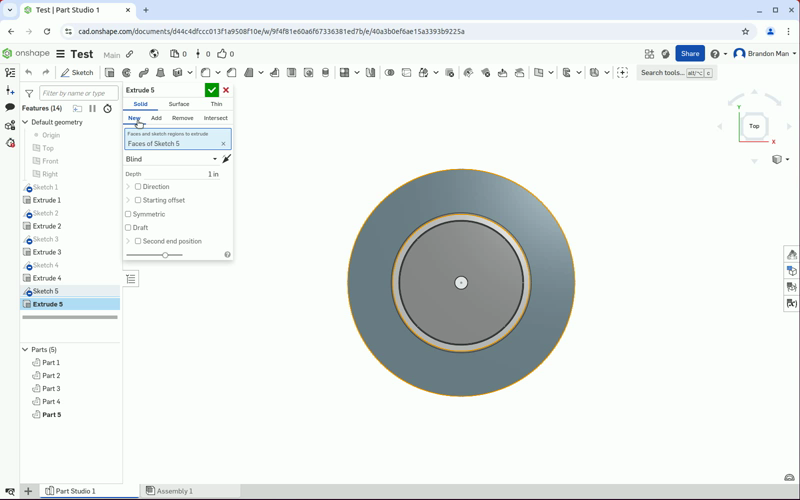
key(tab, 4)
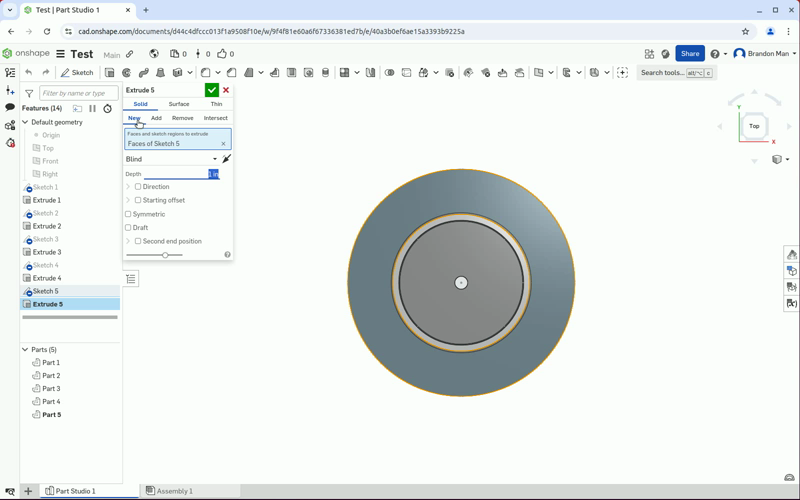
text(1.685)
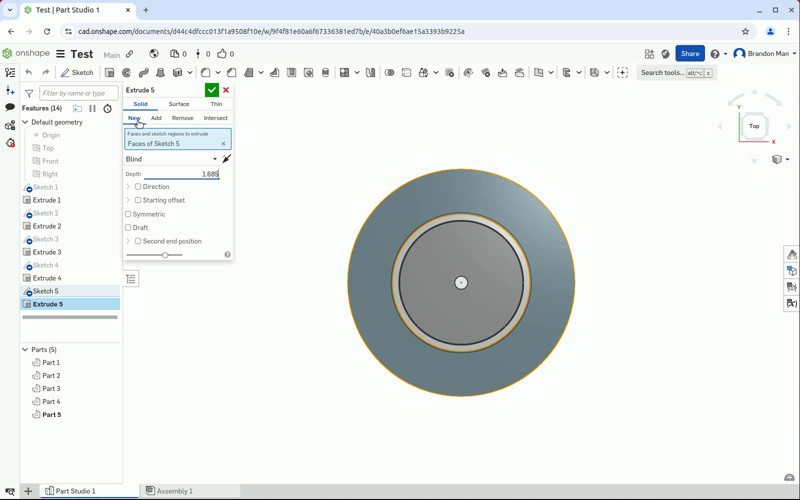
key(enter)
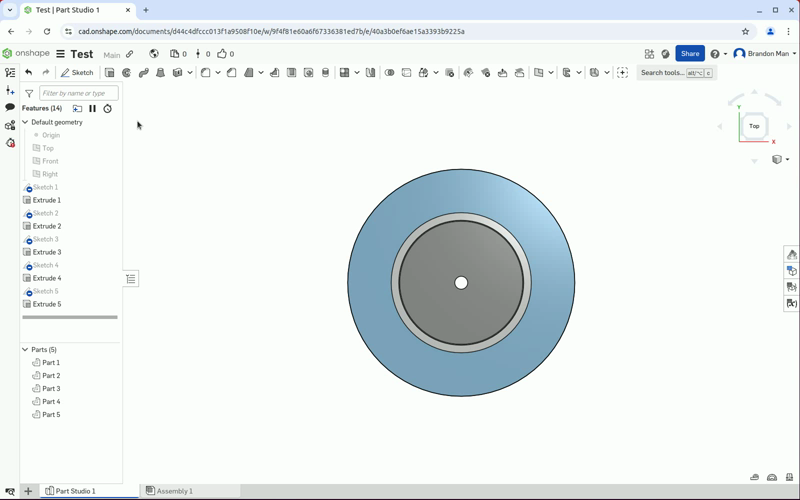
key(shift+h)
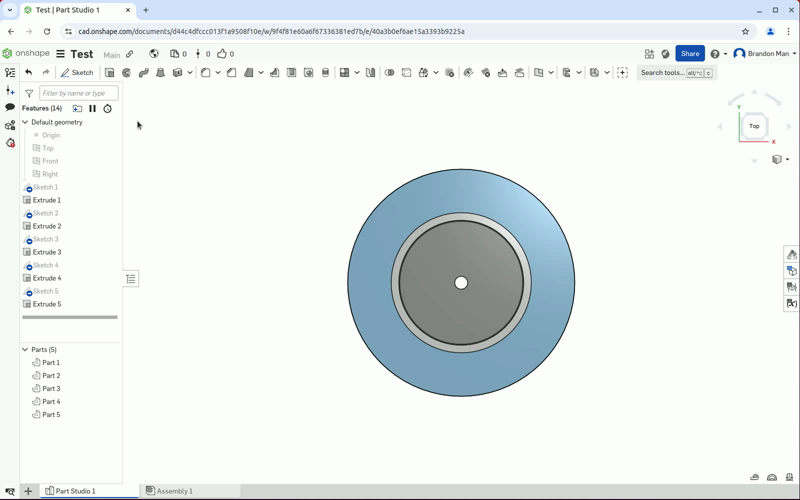
key(shift+h)
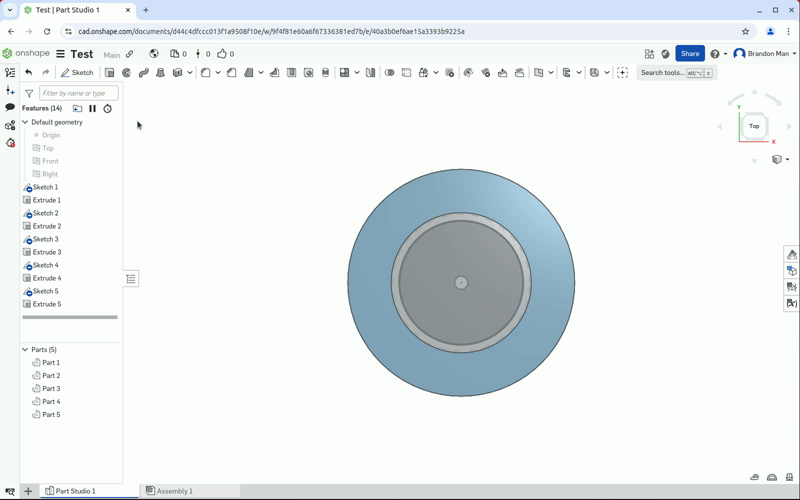
key(shift+7)
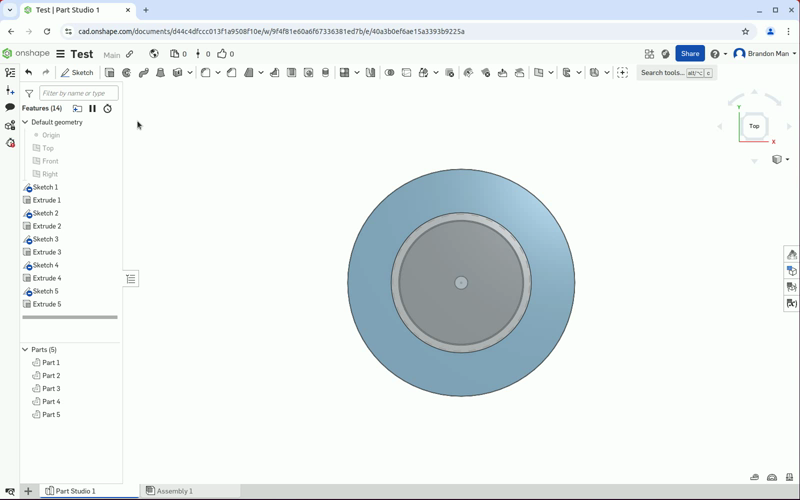
key(up, 3)
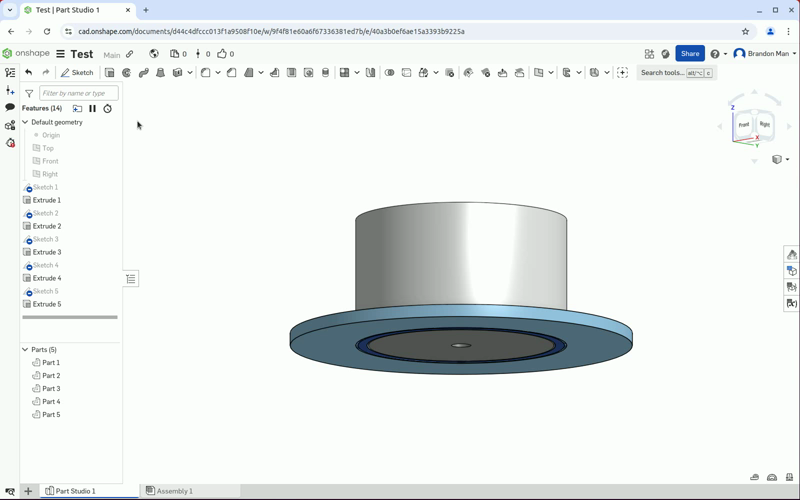
key(left, 3)
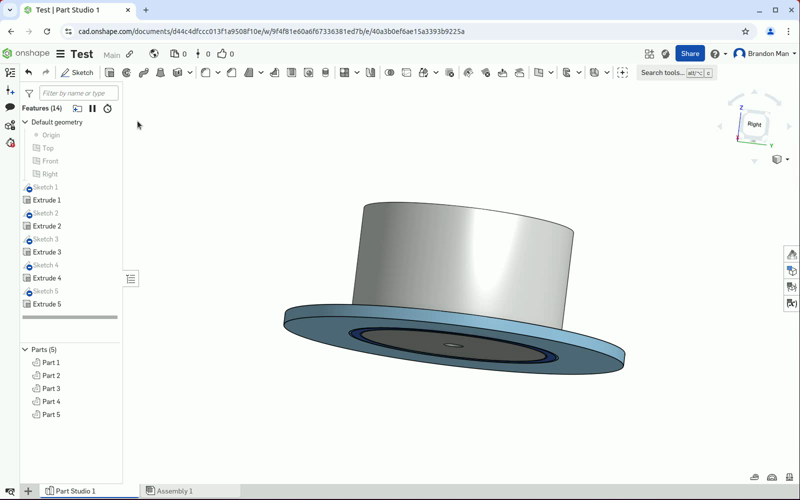
key(right, 3)
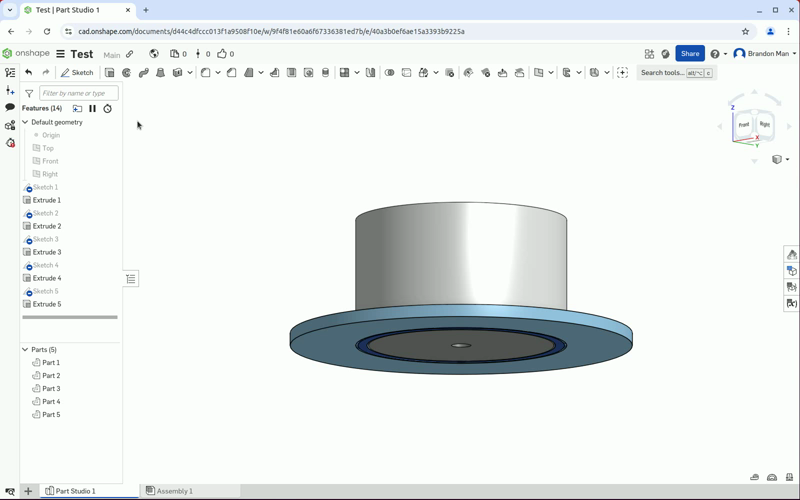
key(down, 3)
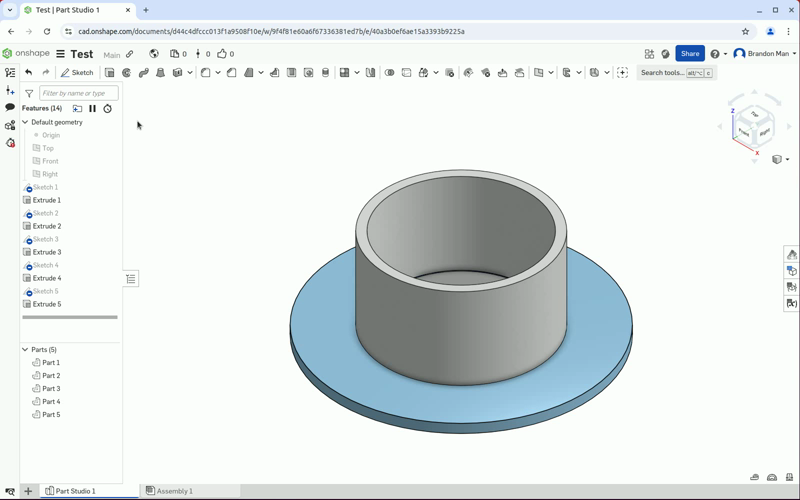
mouse_move(73, 189)
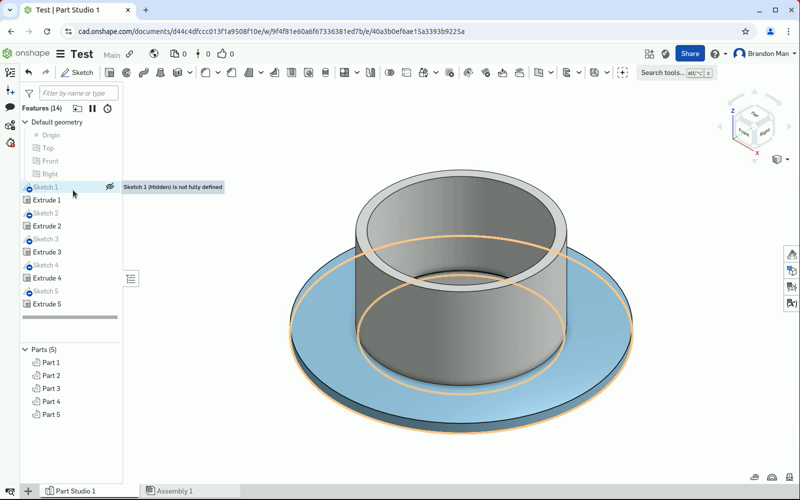
click(73, 189)